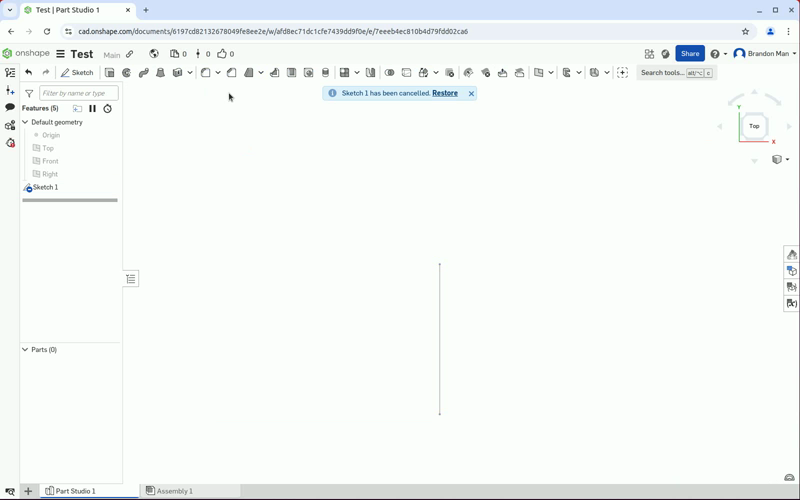
key(shift+h)
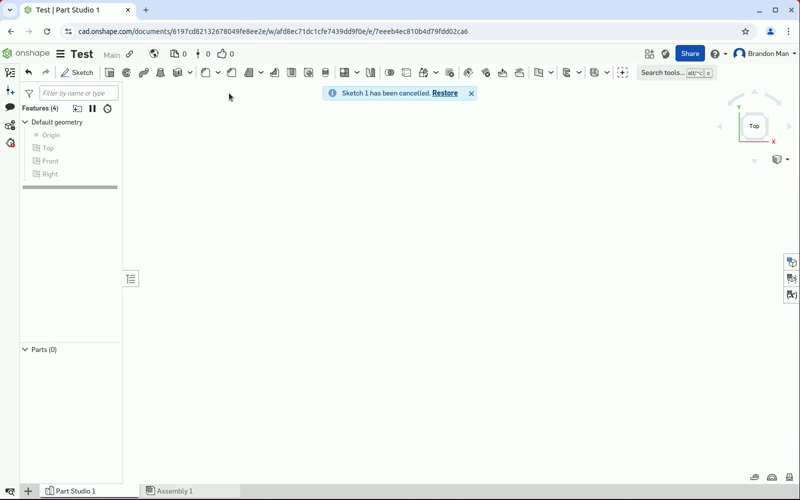
mouse_move(73, 352)
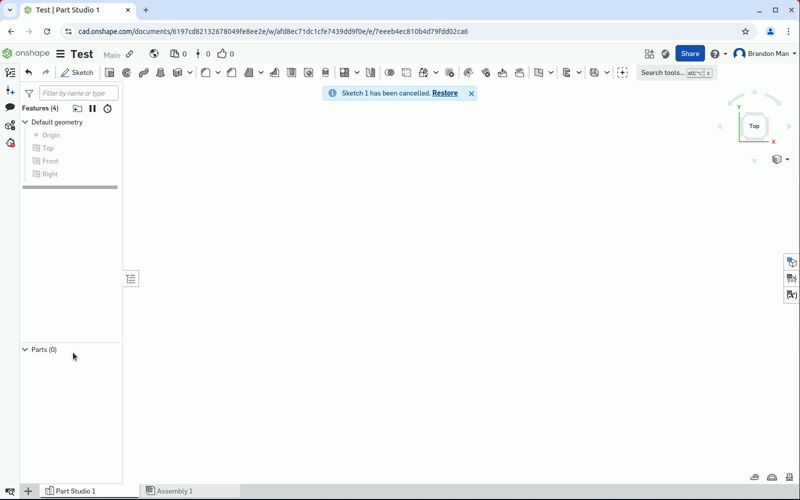
key(y)
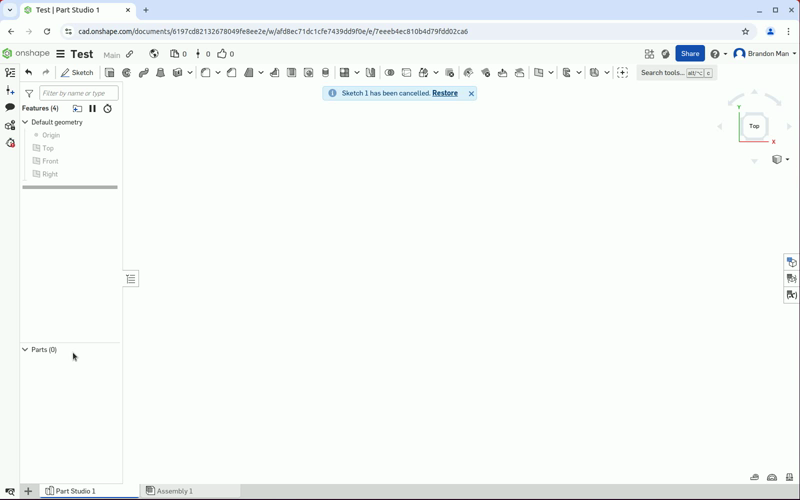
key(shift+p)
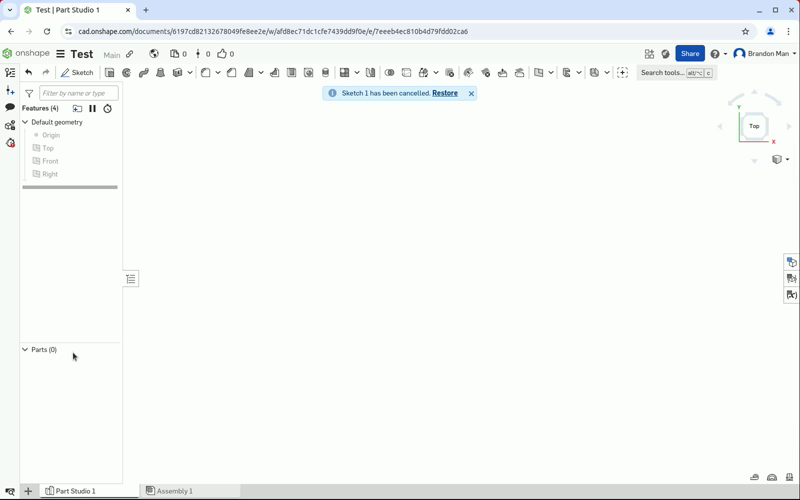
key(space)
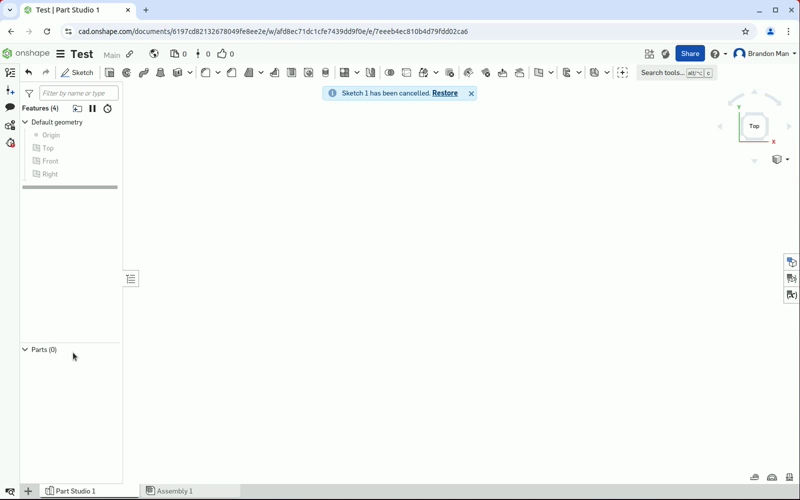
key_down(shift)
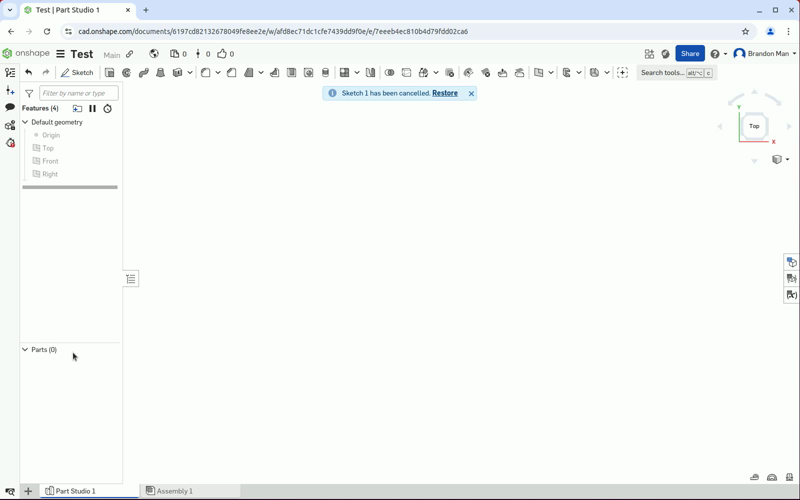
key(up)
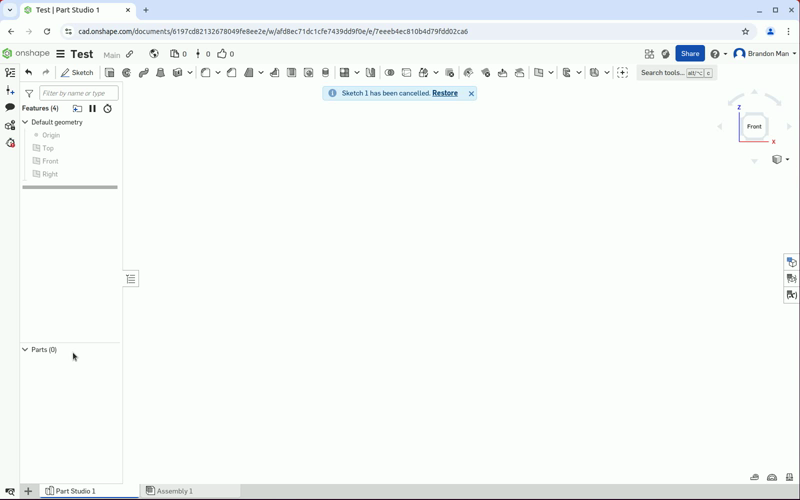
key_up(shift)
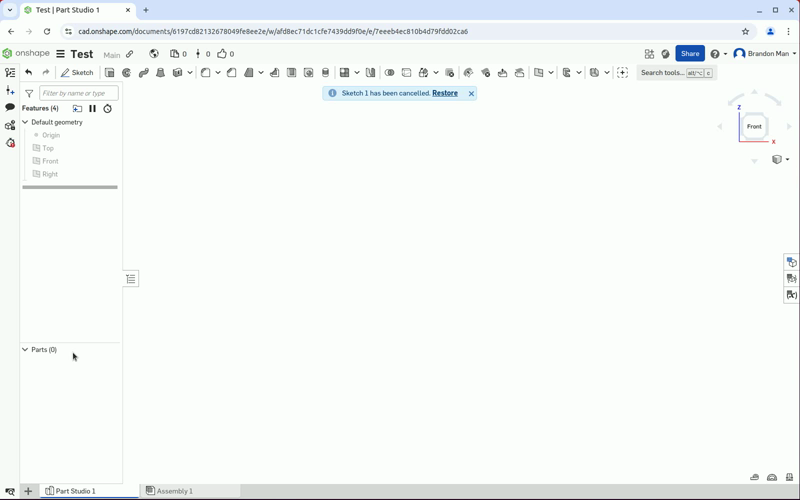
mouse_move(73, 352)
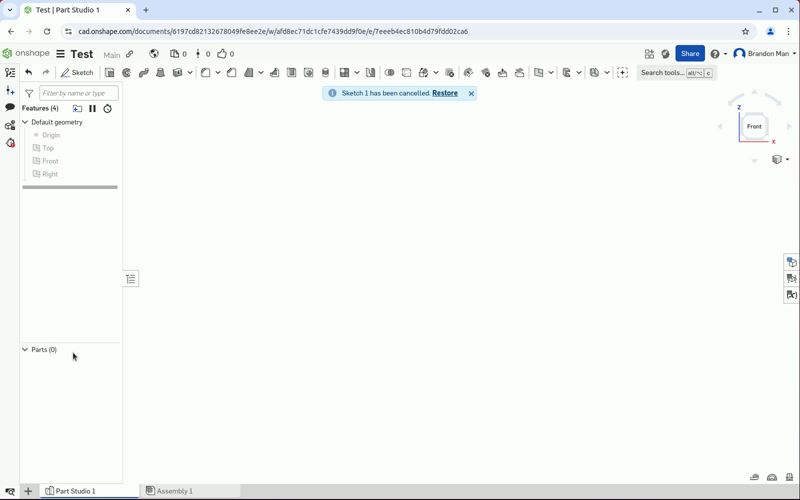
key(shift+y)
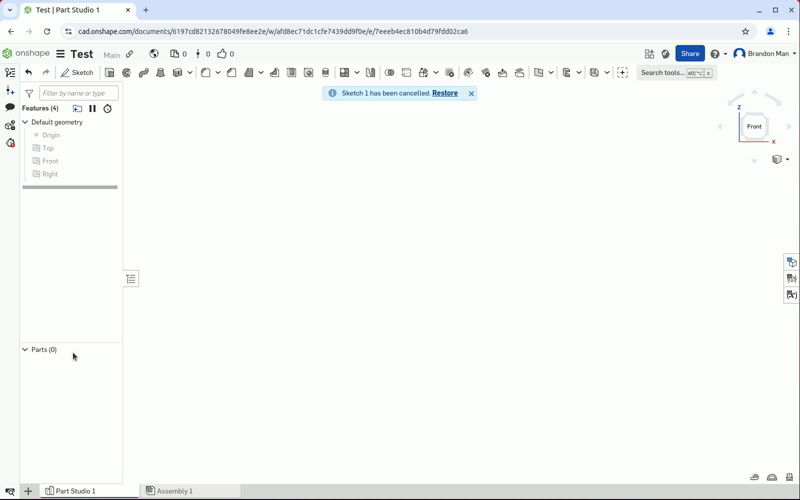
key(shift+s)
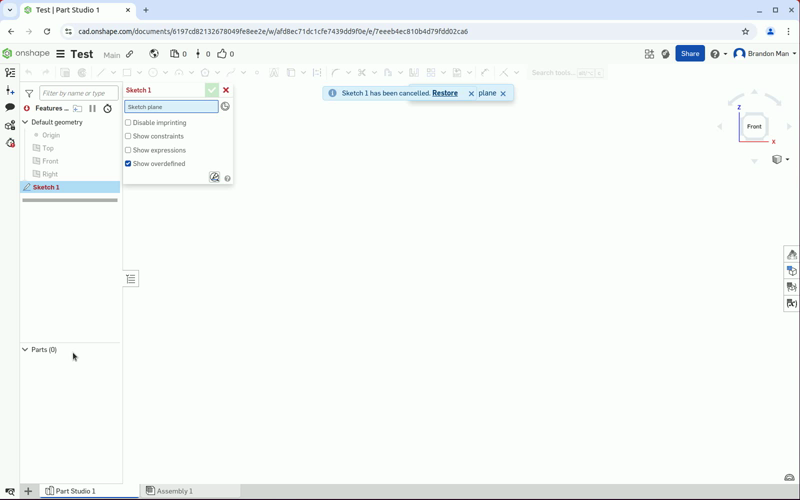
mouse_move(73, 163)
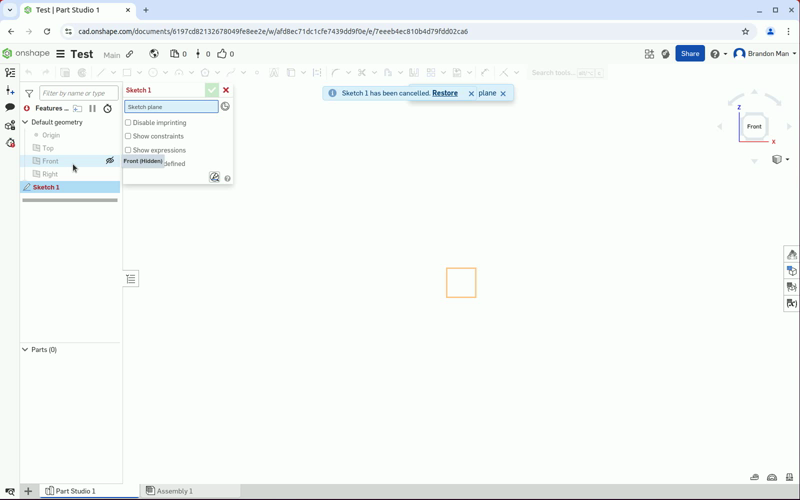
click(73, 163)
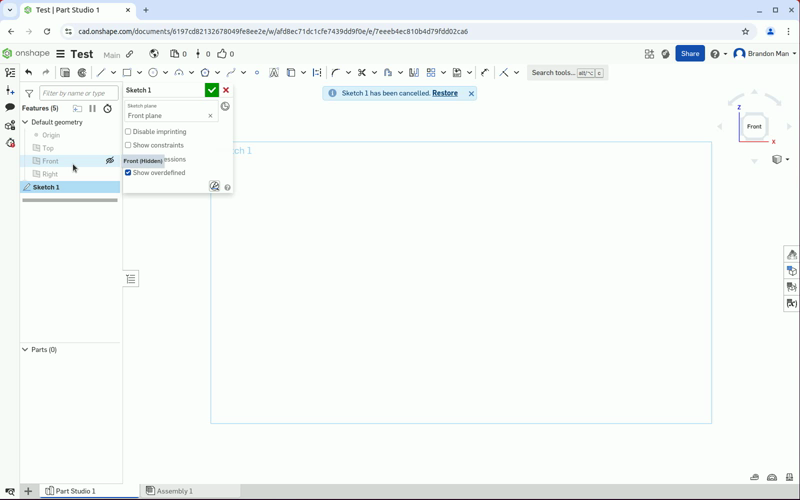
mouse_move(73, 352)
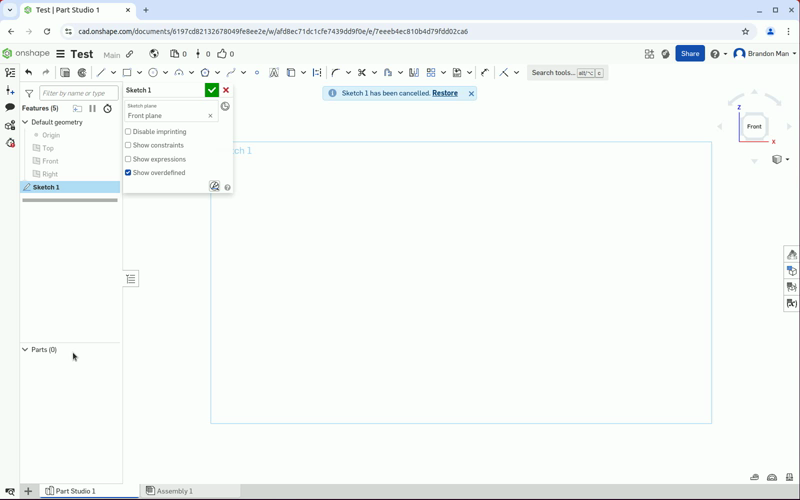
key(y)
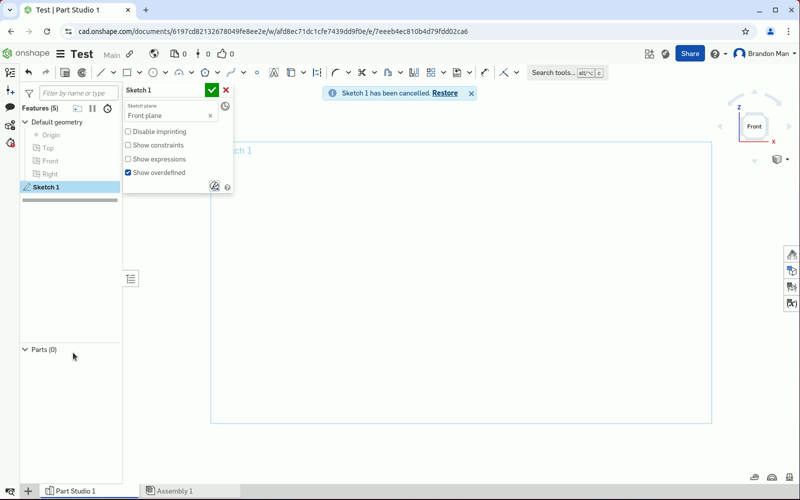
key(l)
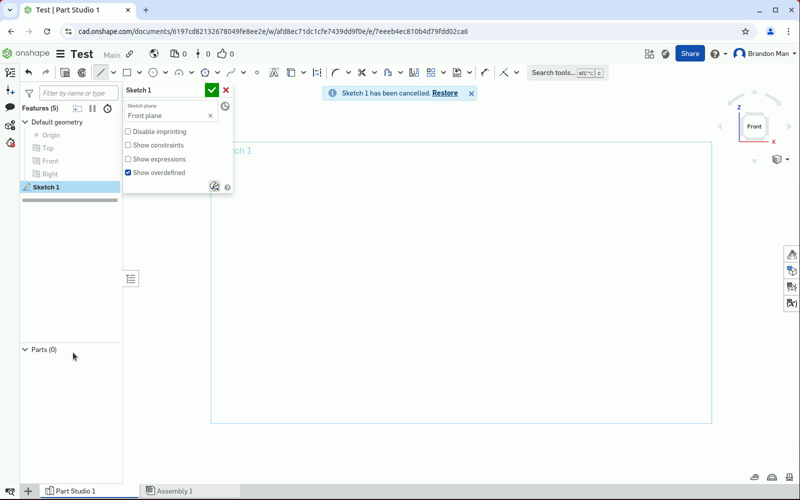
key_down(shift)
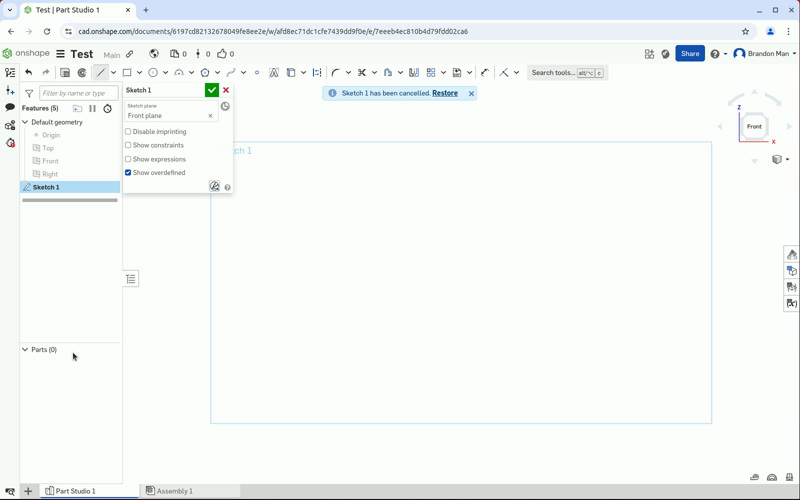
mouse_move(460, 282)
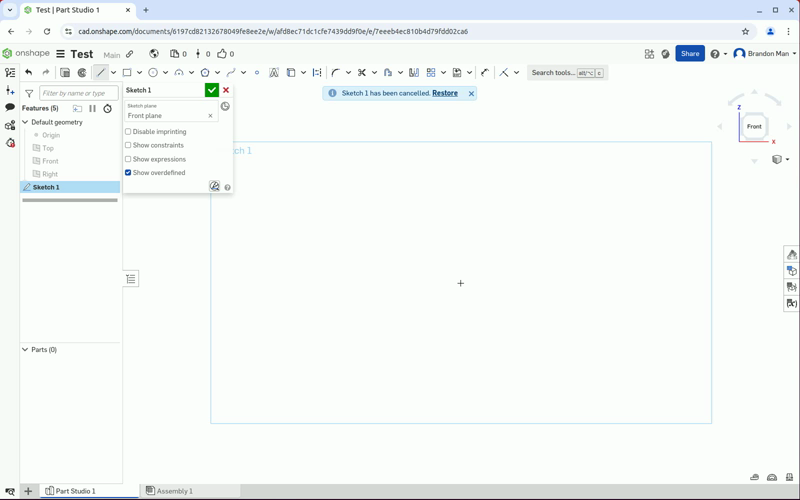
click(460, 282)
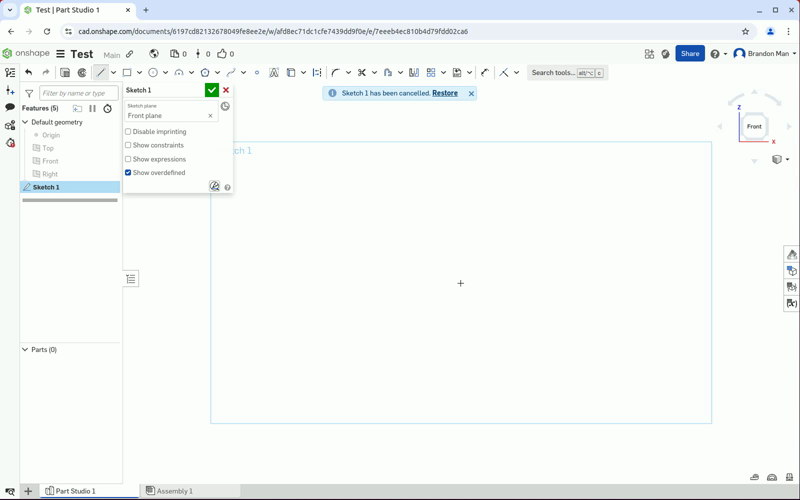
key_up(shift)
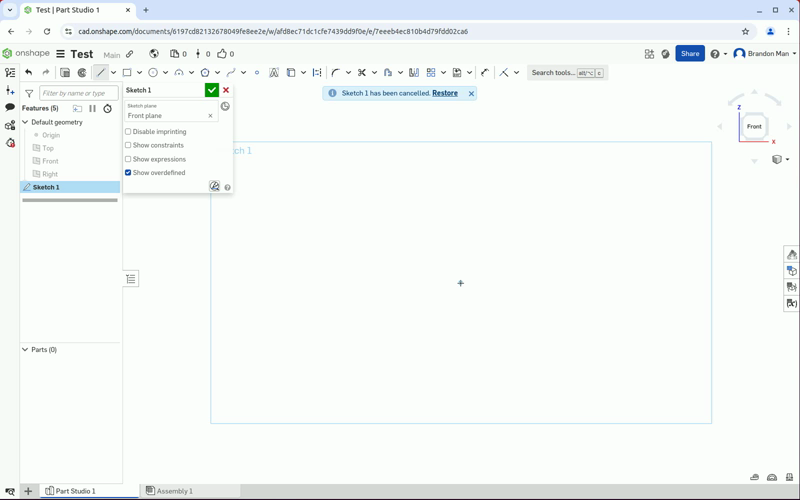
key_down(shift)
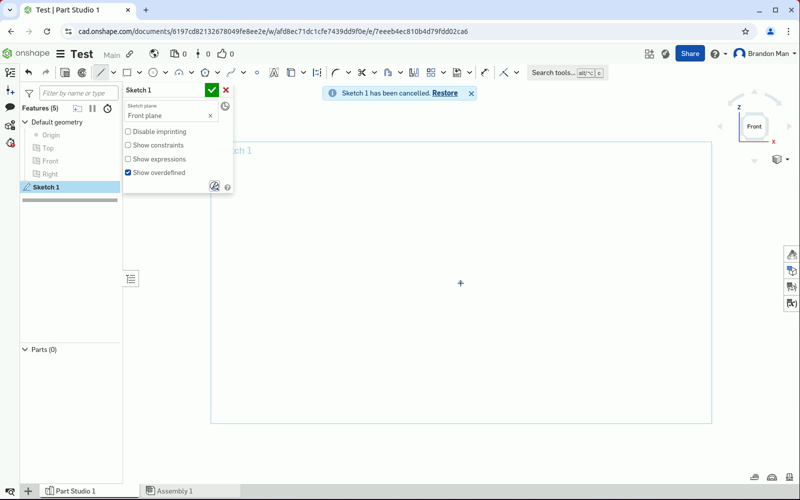
mouse_move(573, 282)
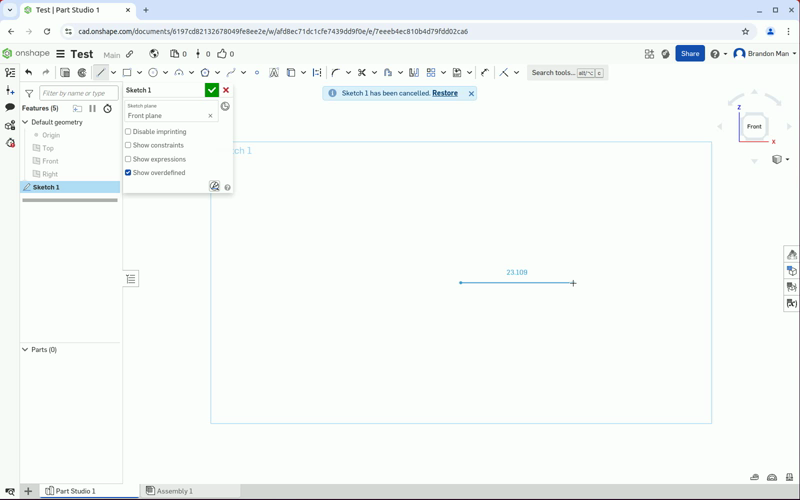
click(573, 282)
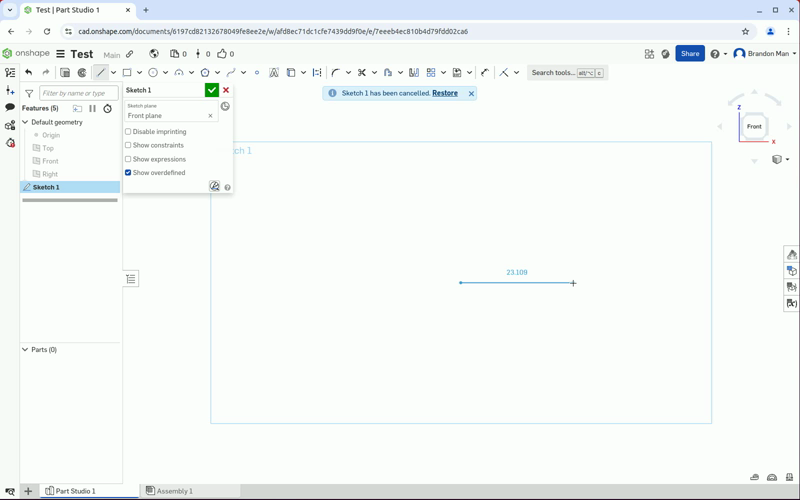
key_up(shift)
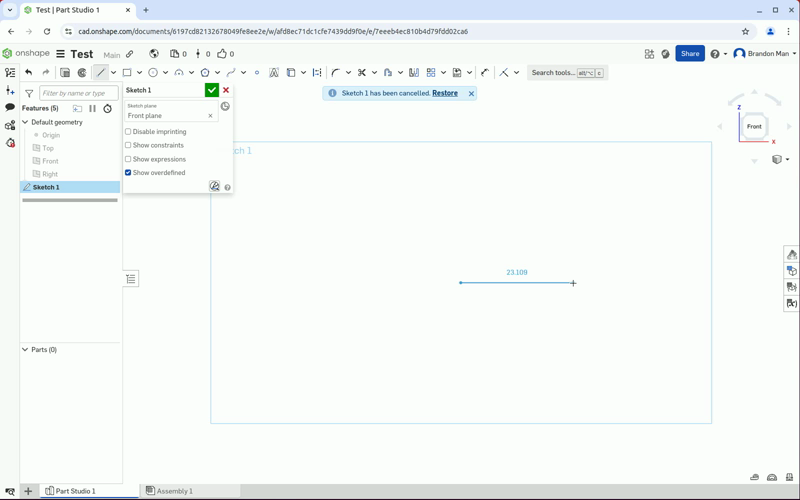
key_down(shift)
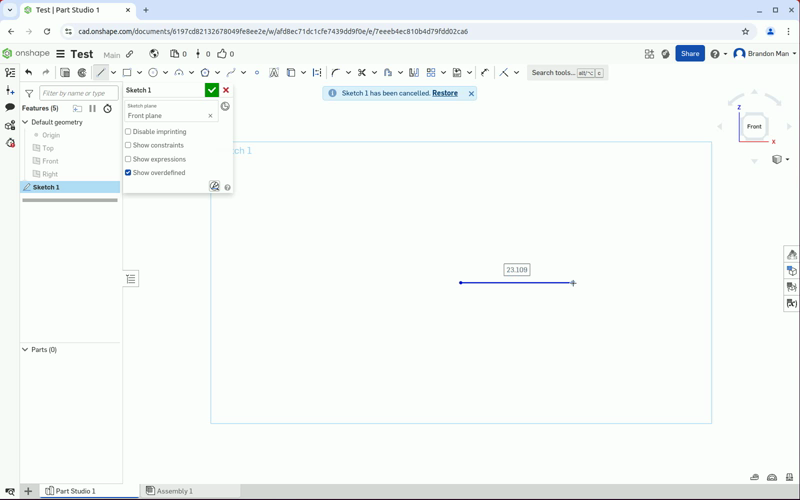
mouse_move(573, 213)
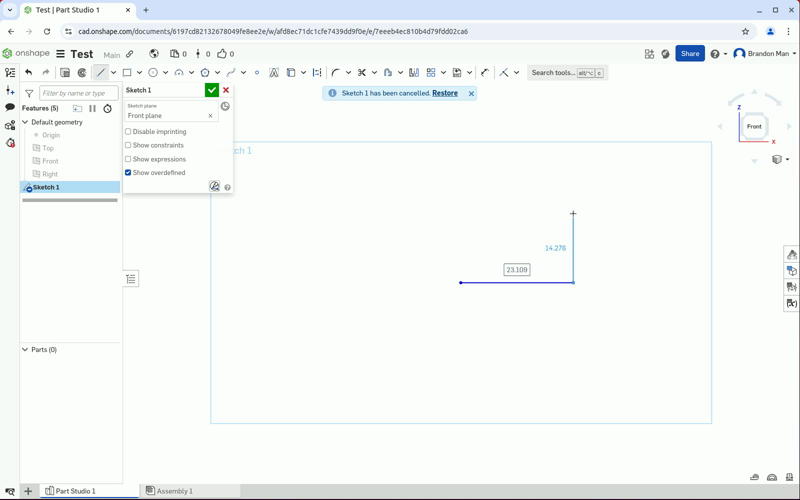
click(573, 213)
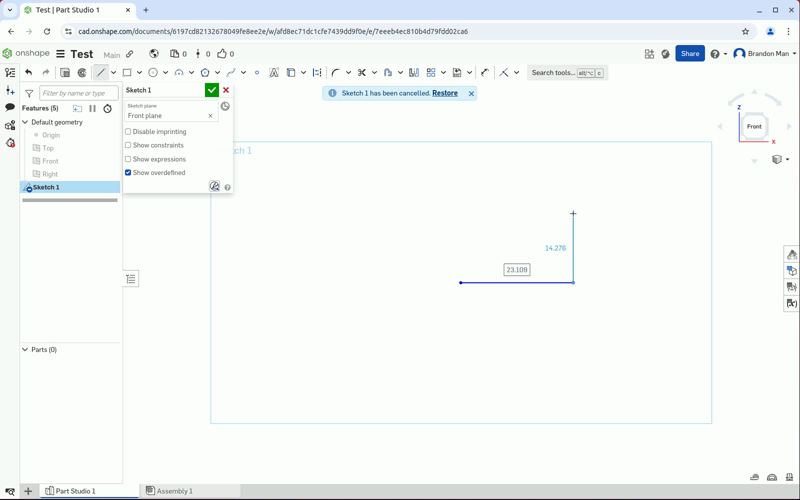
key_up(shift)
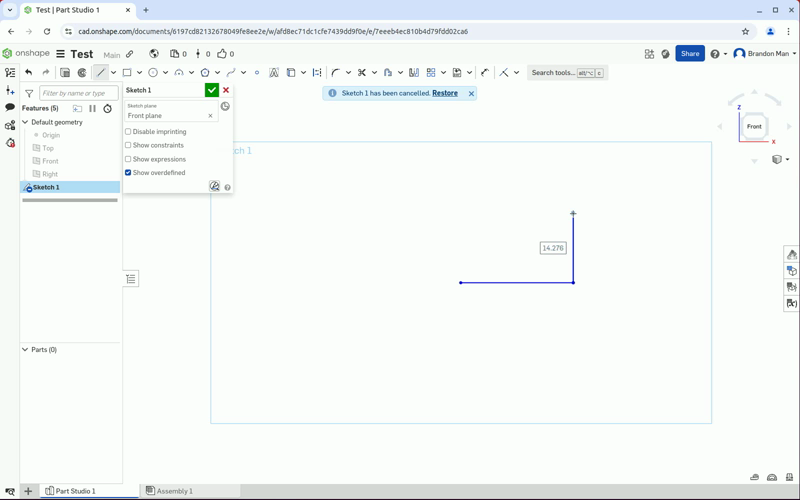
key_down(shift)
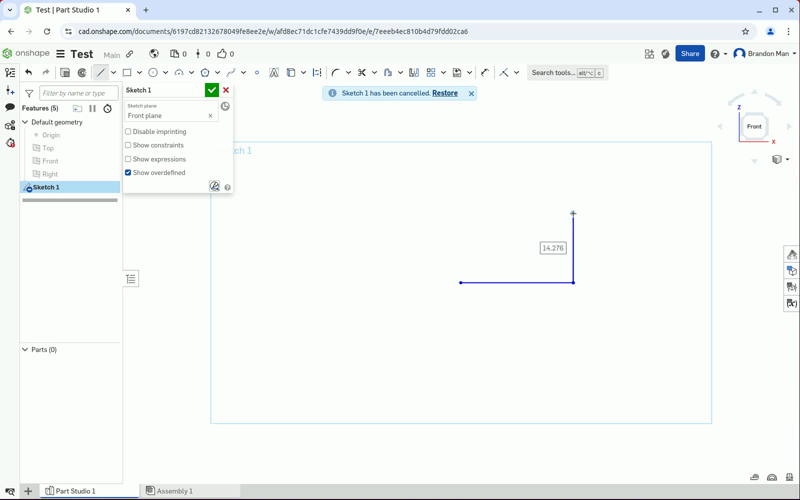
mouse_move(589, 213)
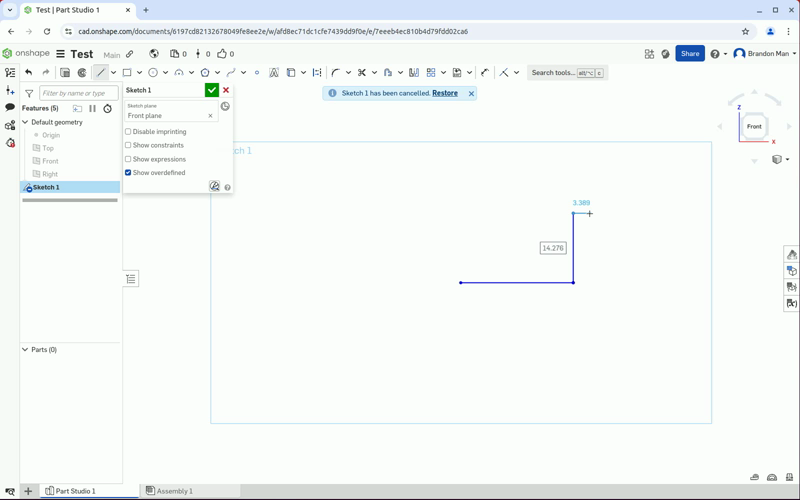
mouse_move(543, 213)
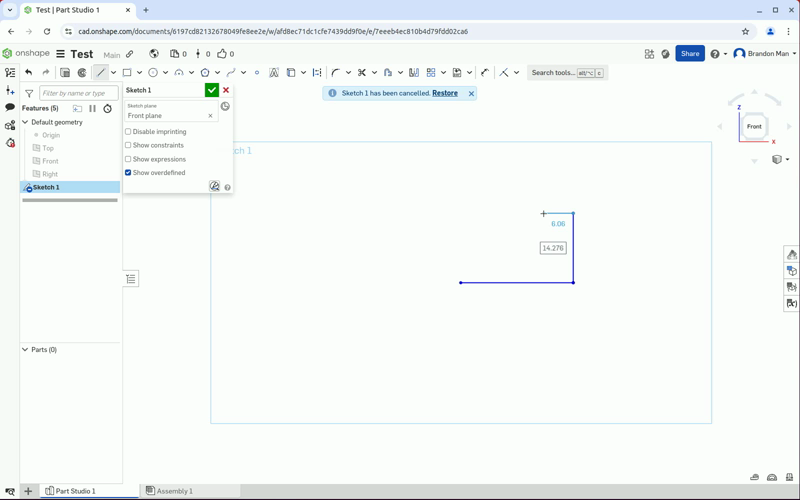
click(543, 213)
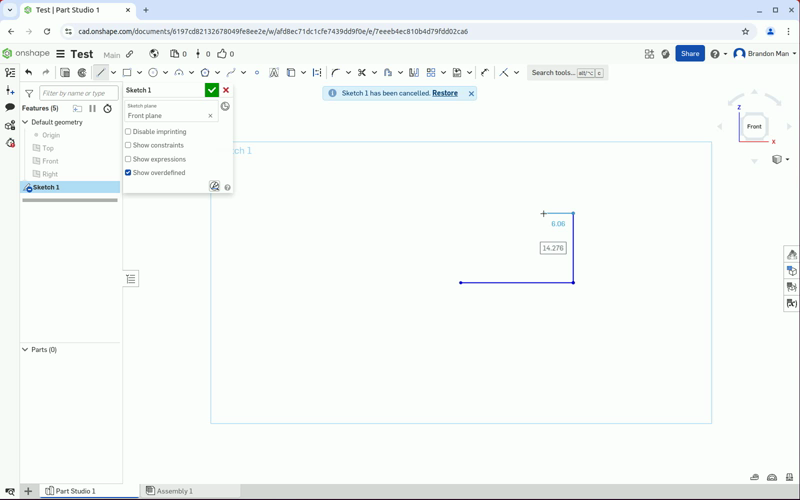
key_up(shift)
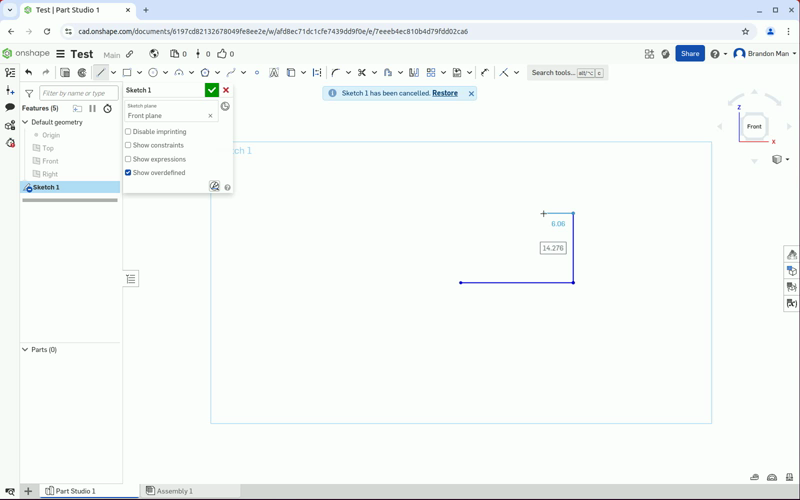
key_down(shift)
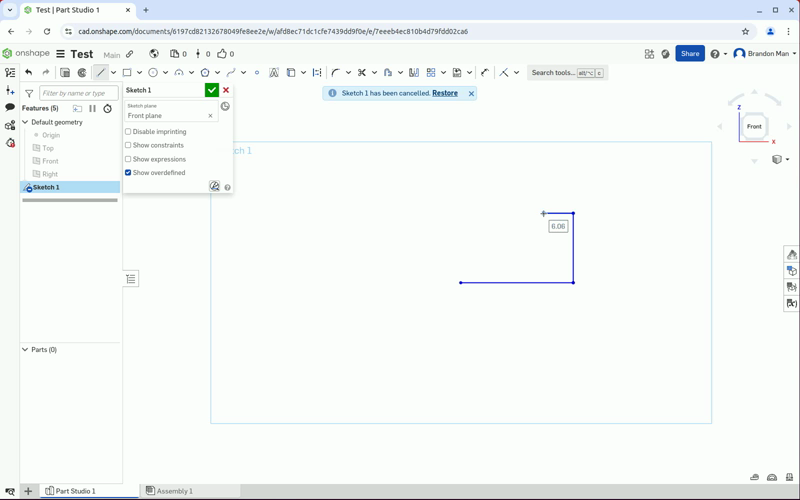
mouse_move(573, 213)
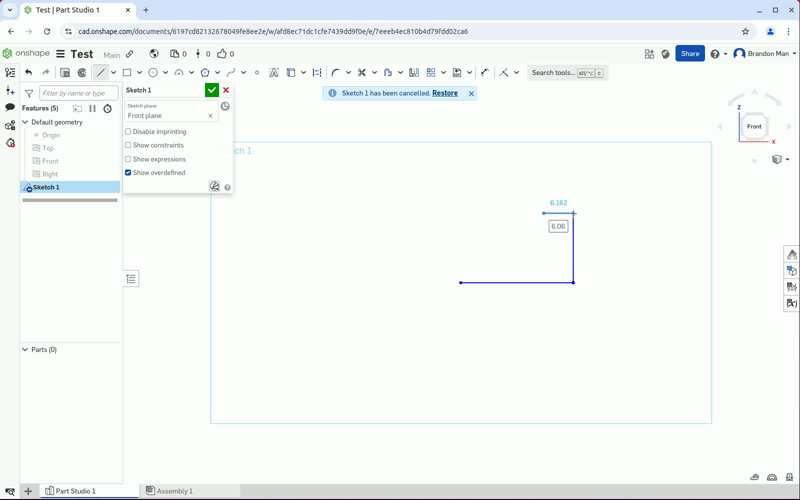
mouse_move(543, 246)
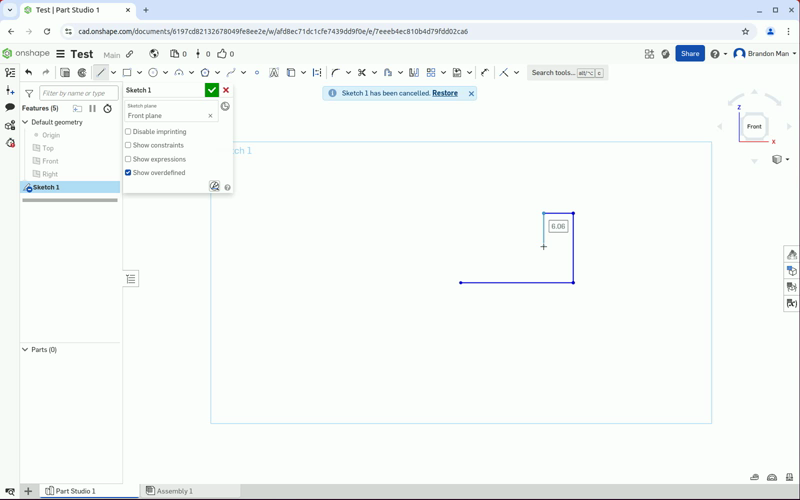
click(543, 246)
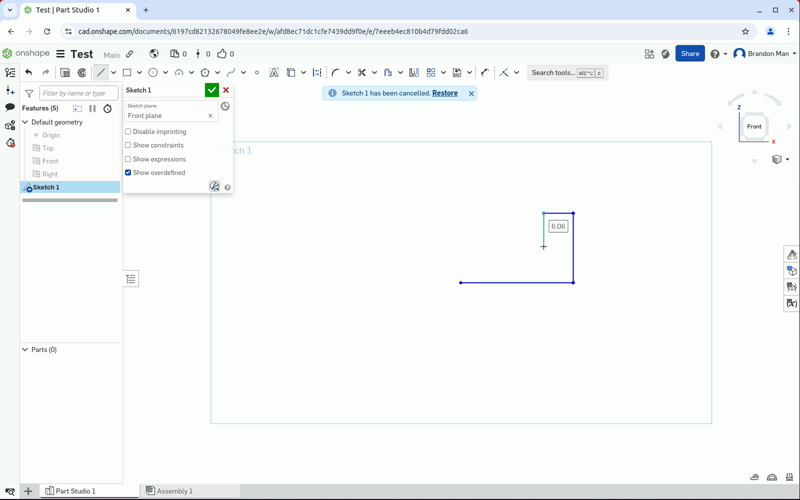
key_up(shift)
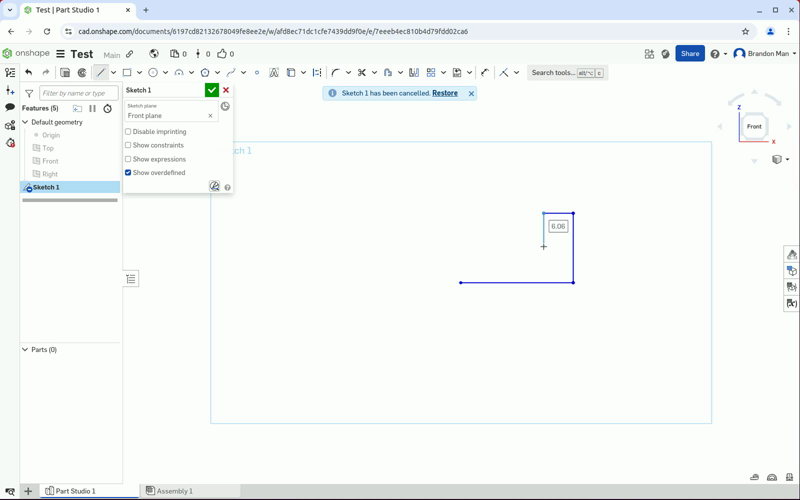
key_down(shift)
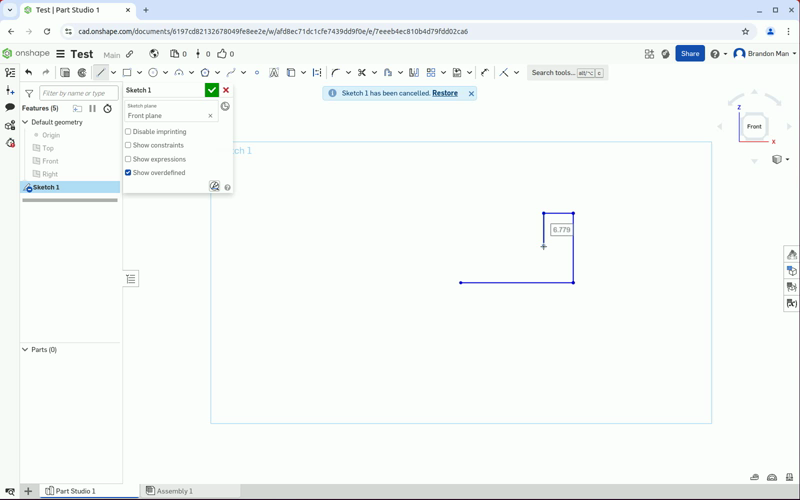
mouse_move(573, 246)
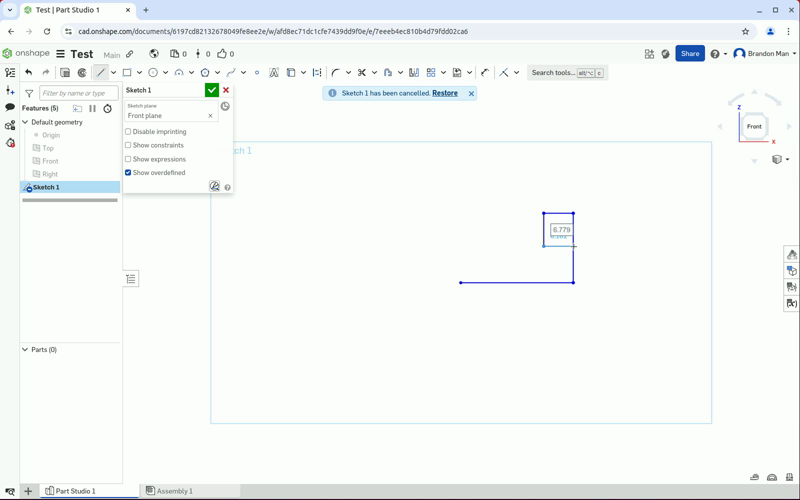
mouse_move(490, 246)
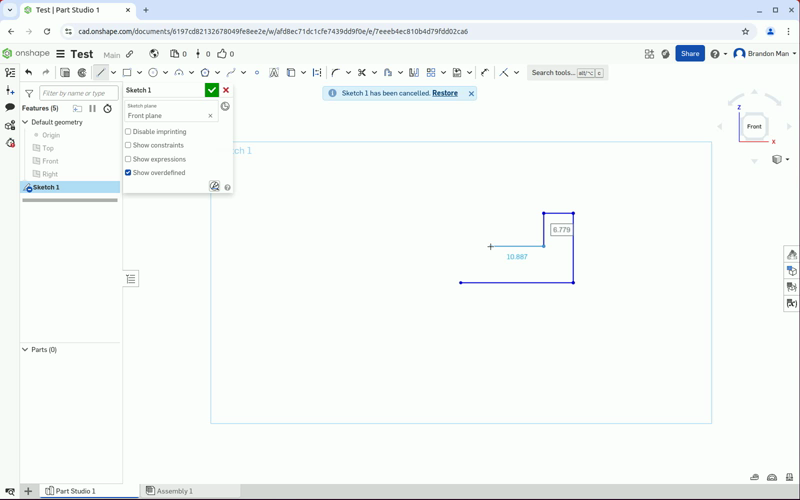
click(490, 246)
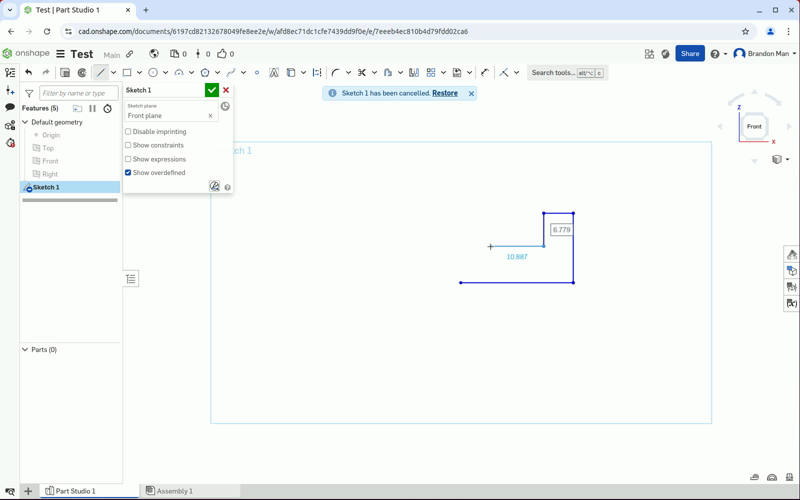
key_up(shift)
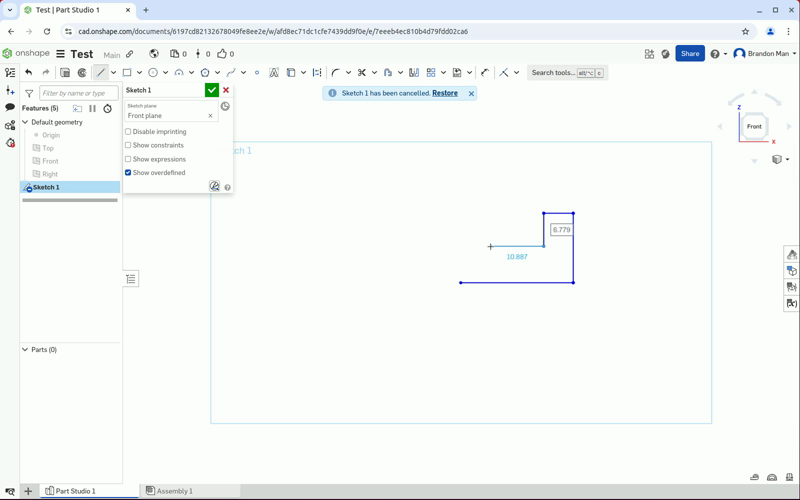
key_down(shift)
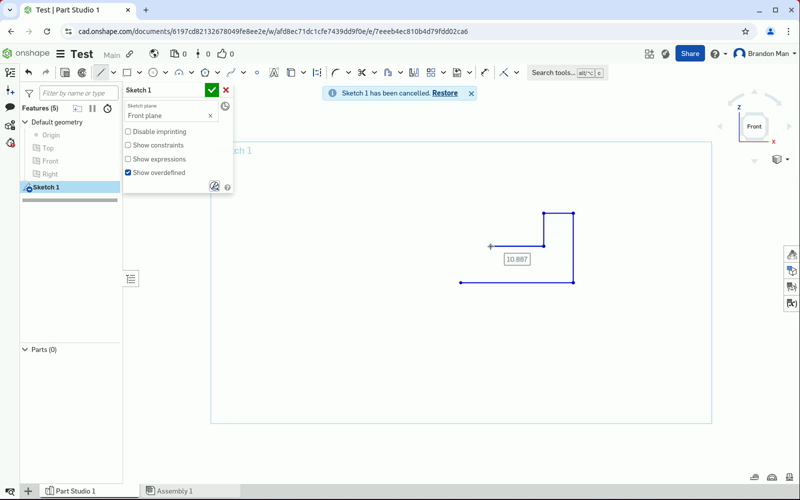
mouse_move(520, 246)
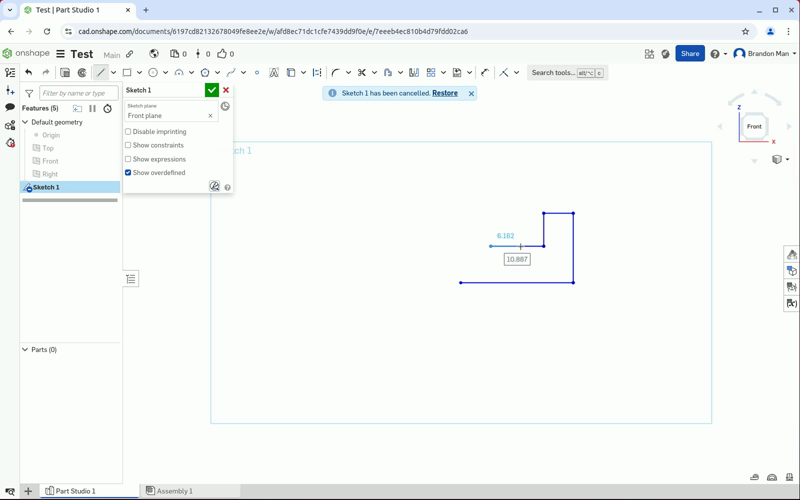
mouse_move(490, 213)
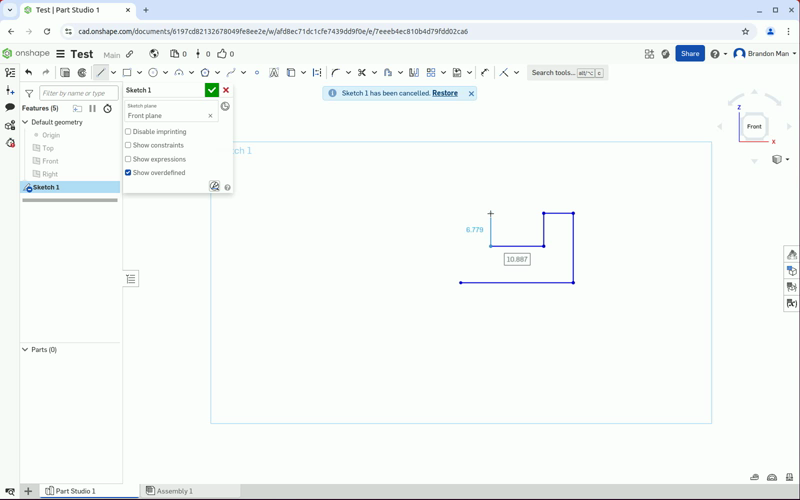
click(490, 213)
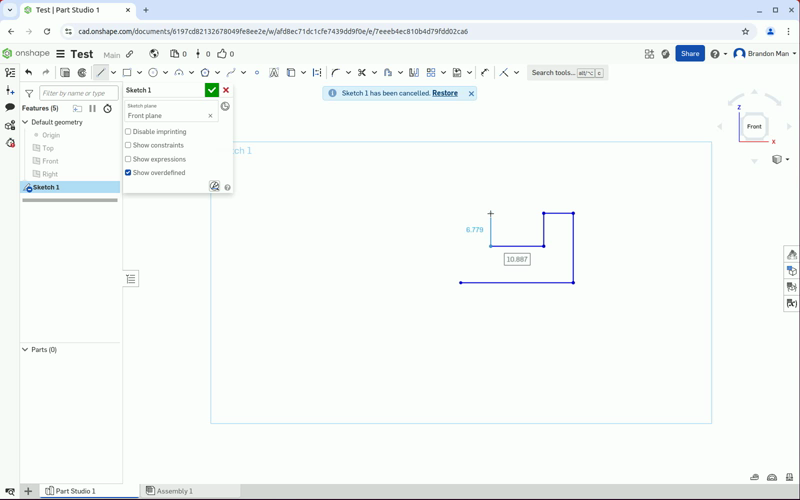
key_up(shift)
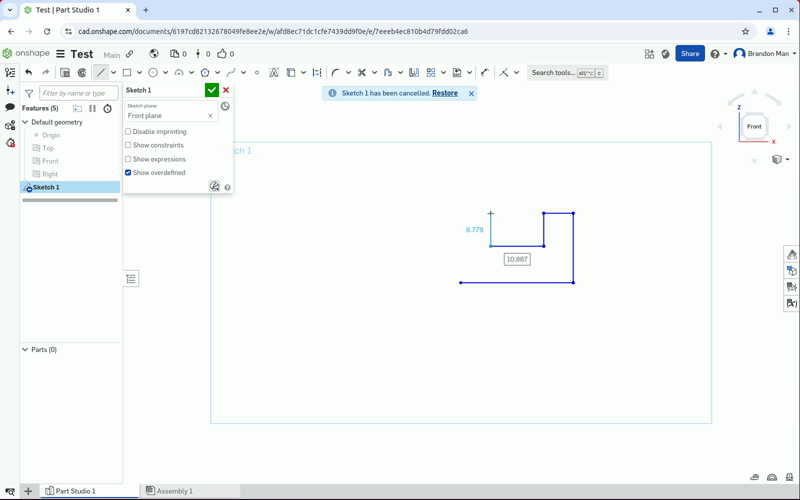
key_down(shift)
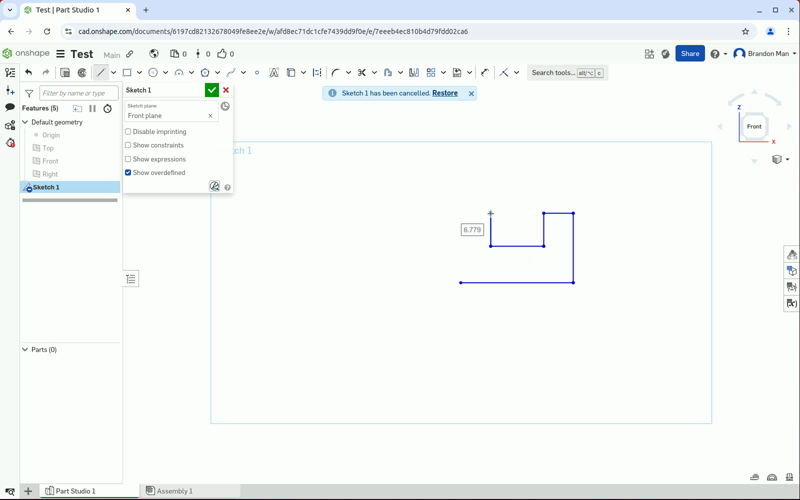
mouse_move(520, 213)
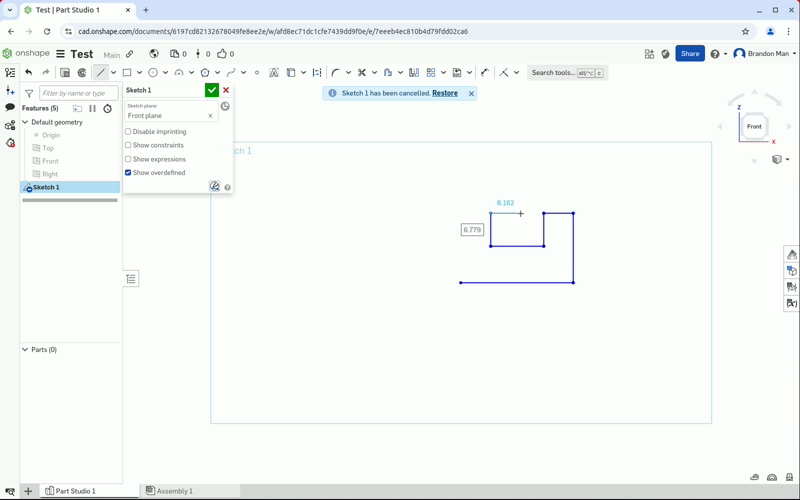
mouse_move(460, 213)
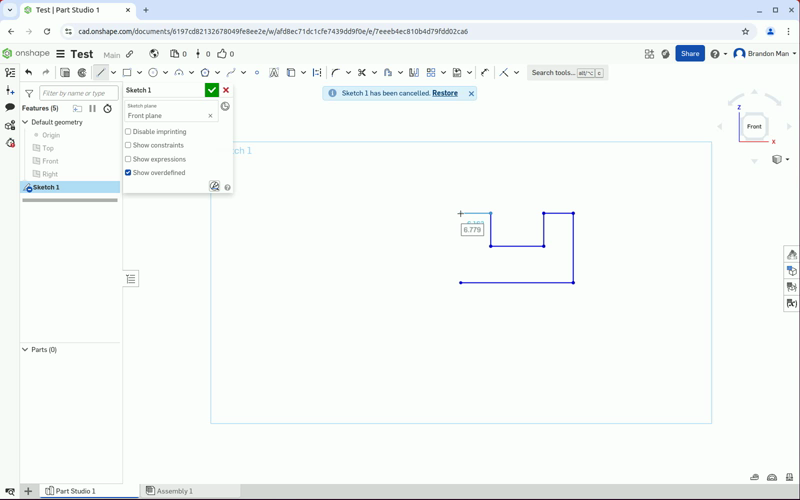
click(460, 213)
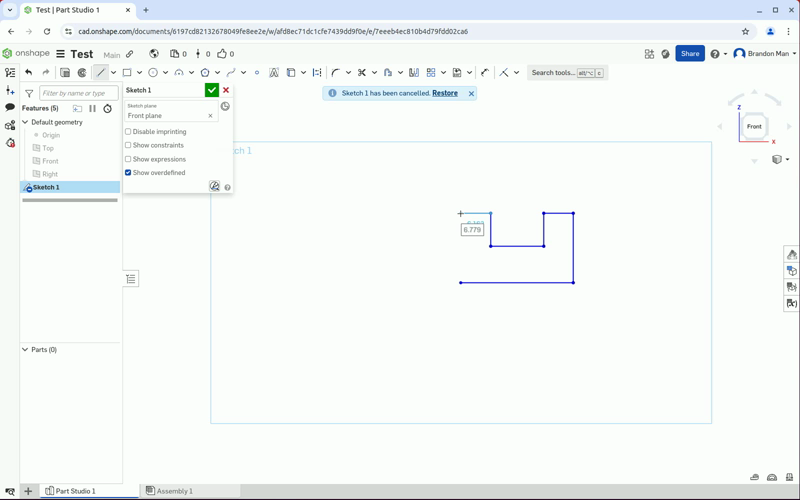
key_up(shift)
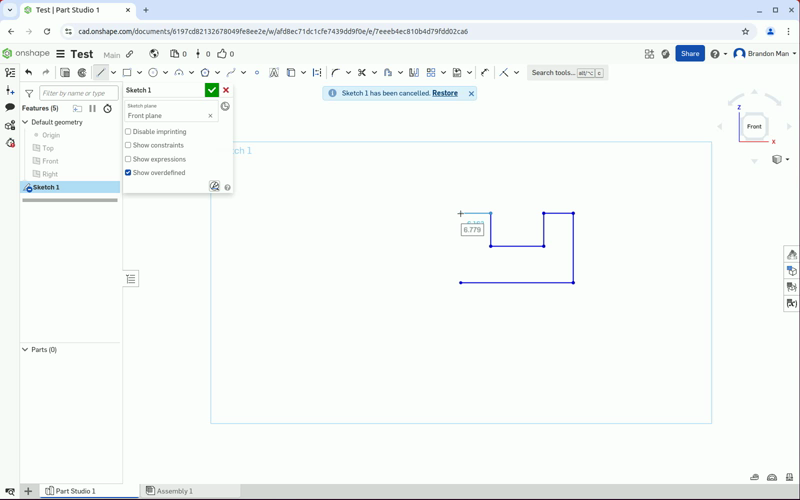
key_down(shift)
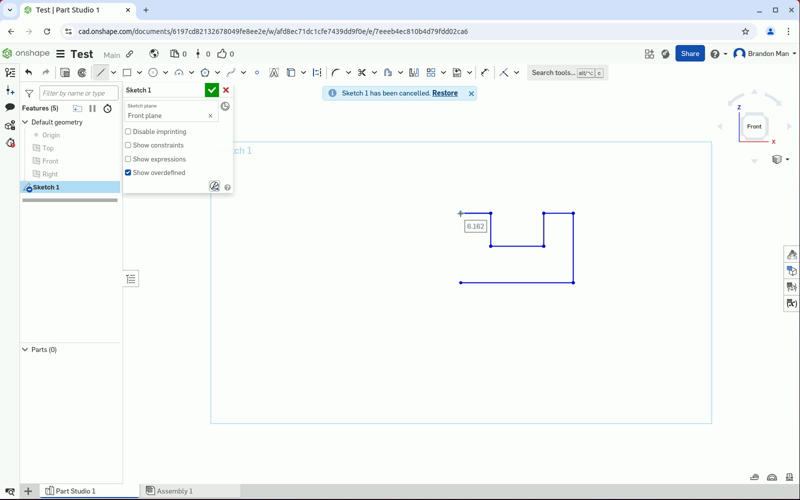
mouse_move(460, 282)
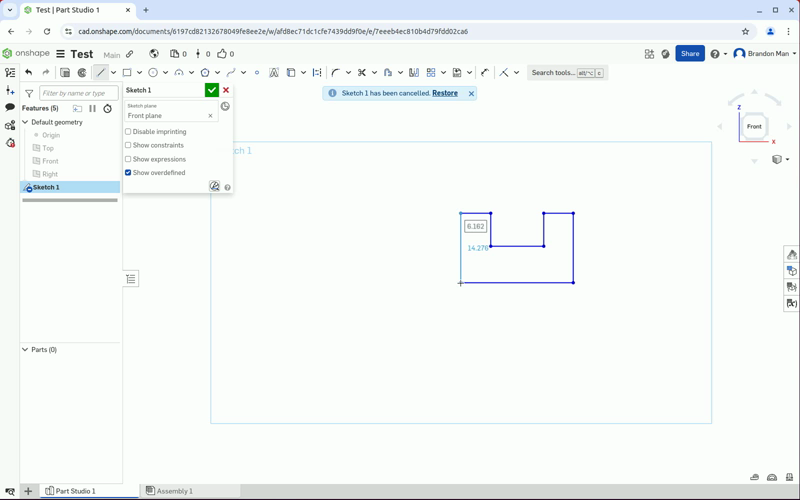
key_up(shift)
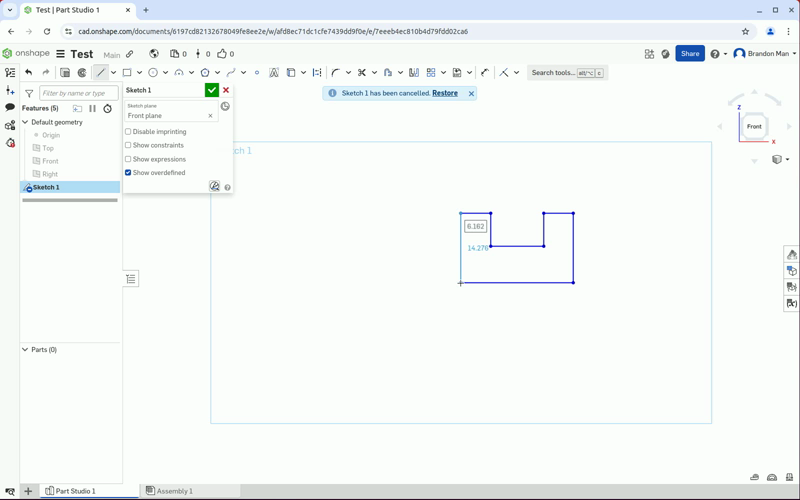
click(460, 282)
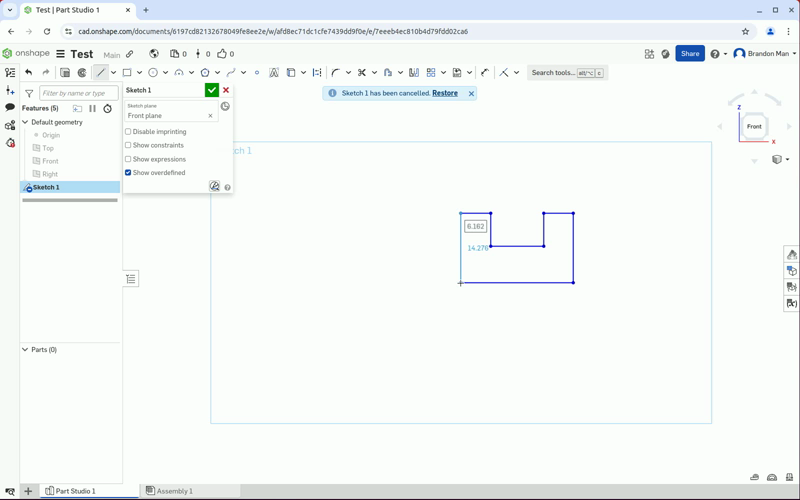
key(esc)
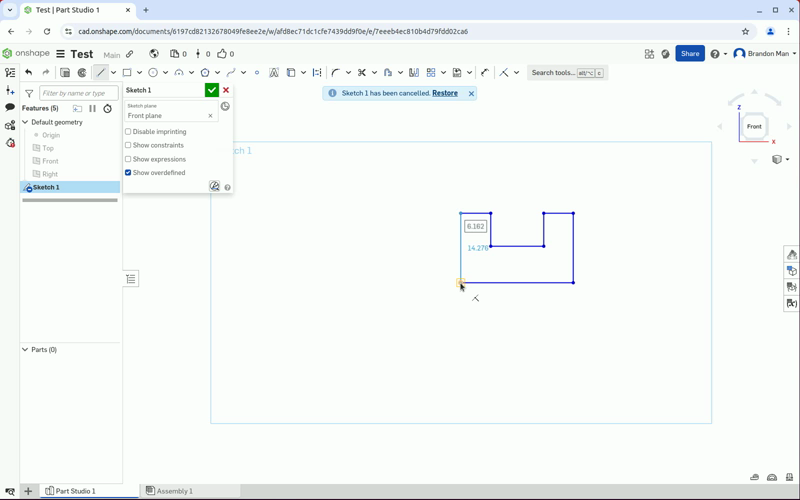
mouse_move(467, 259)
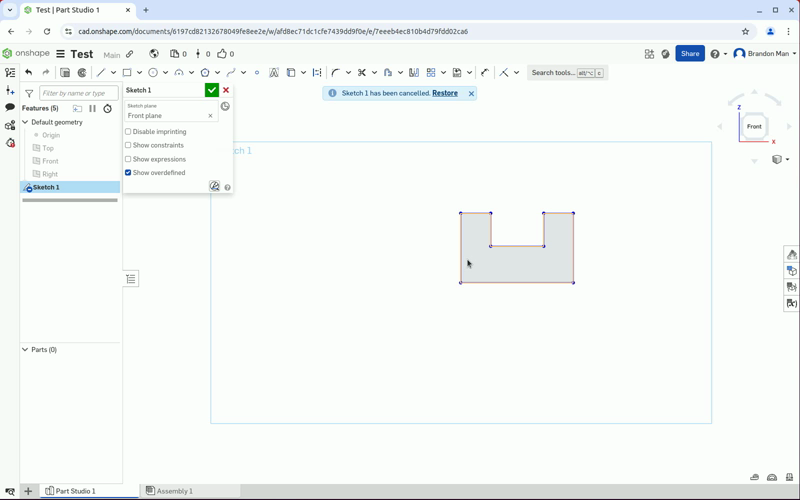
click(467, 259)
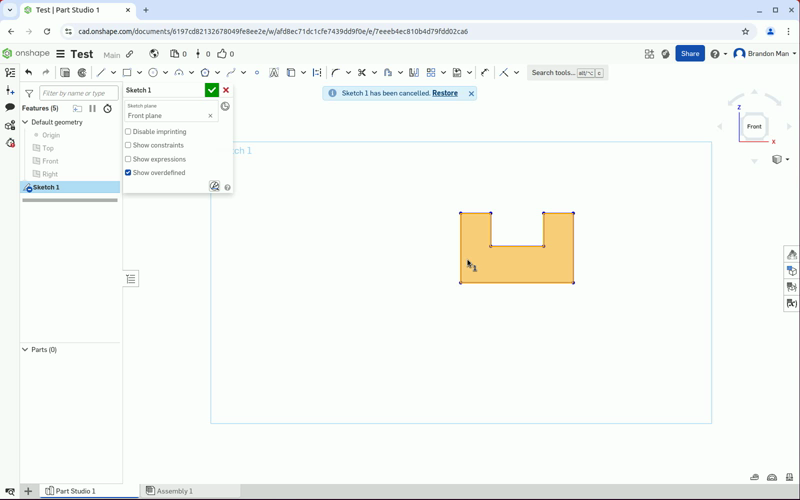
mouse_move(73, 352)
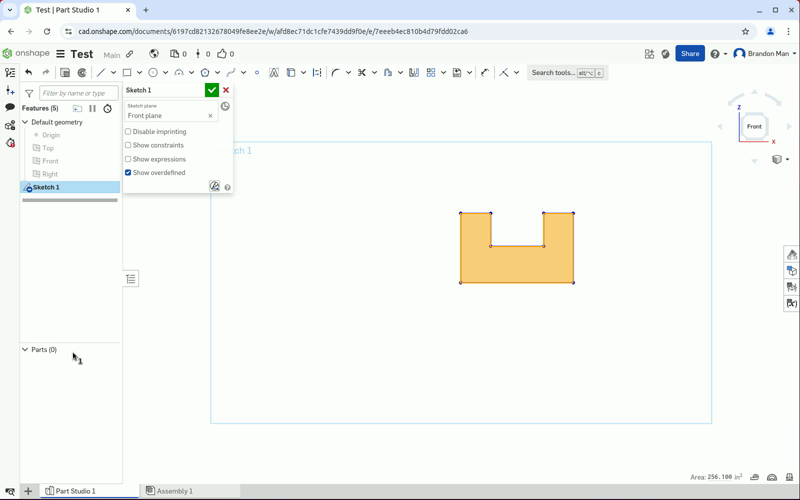
key(shift+y)
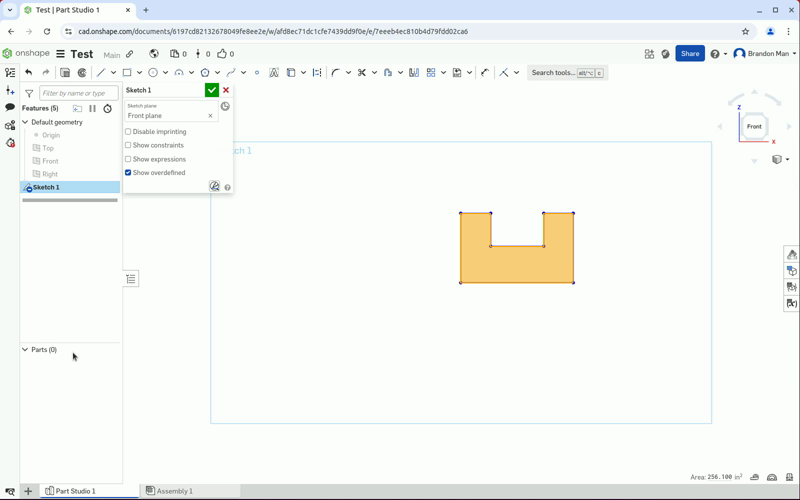
key(shift+e)
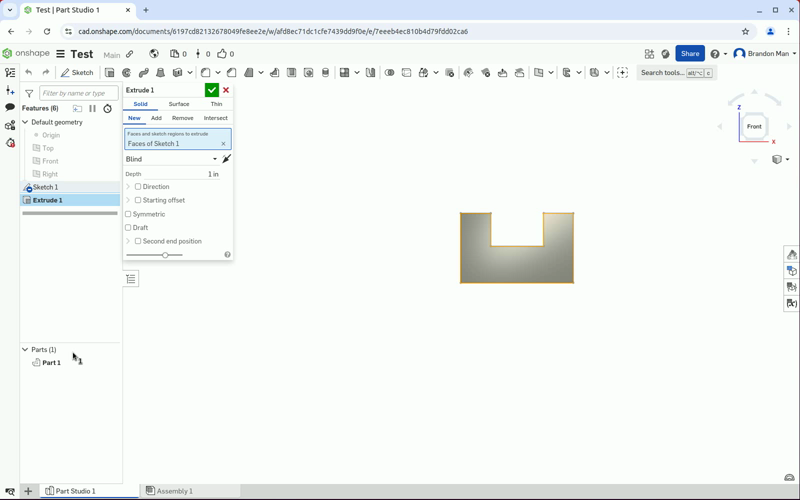
mouse_move(143, 106)
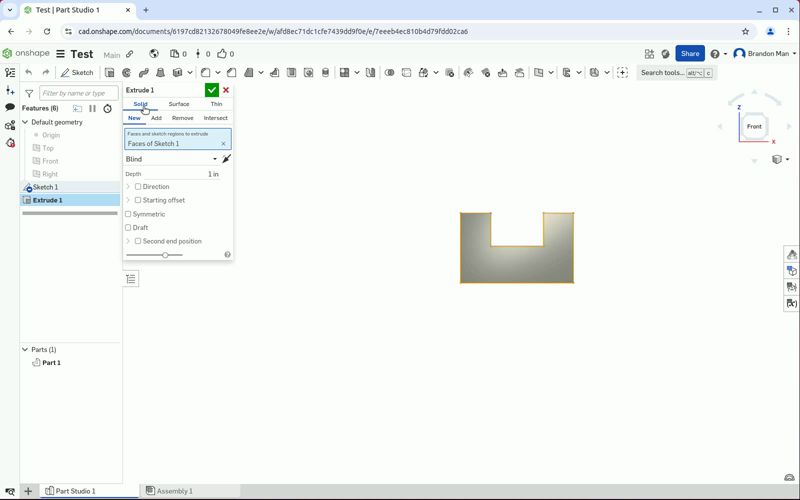
click(143, 106)
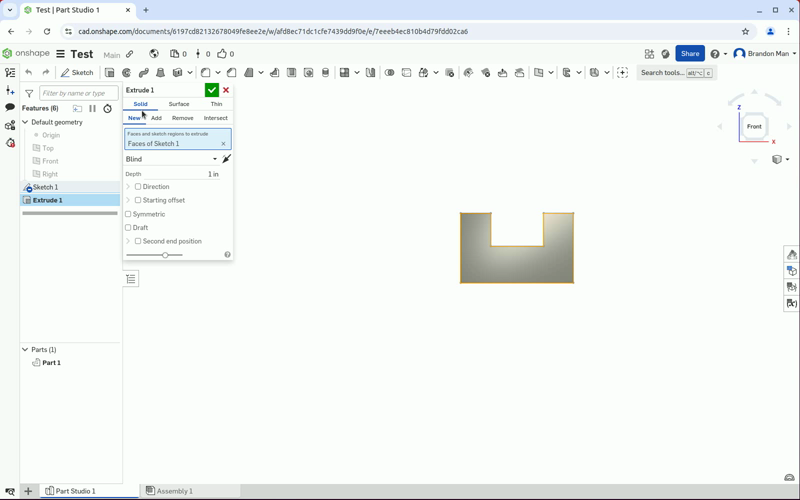
mouse_move(137, 120)
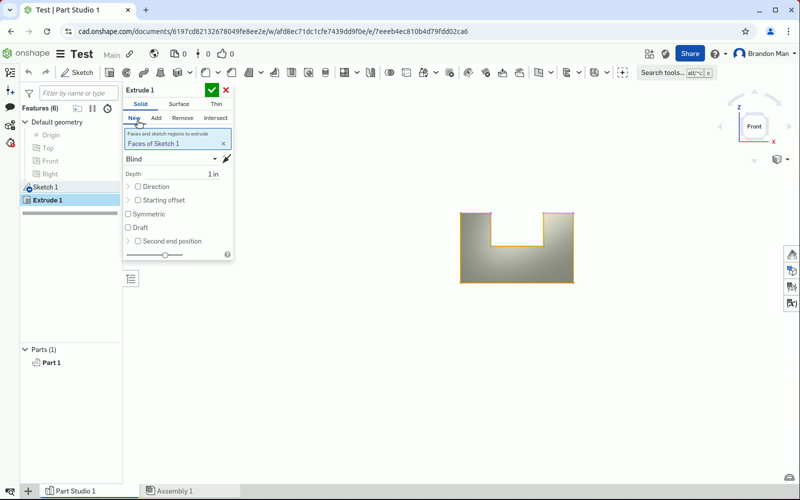
click(137, 120)
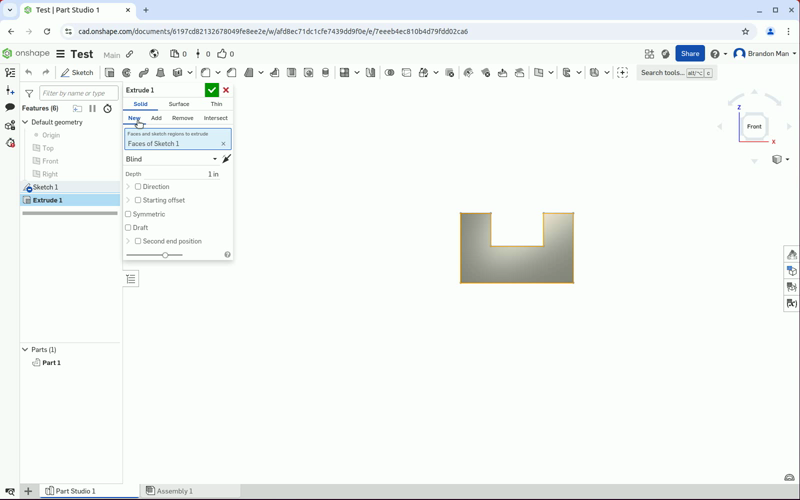
key(tab, 4)
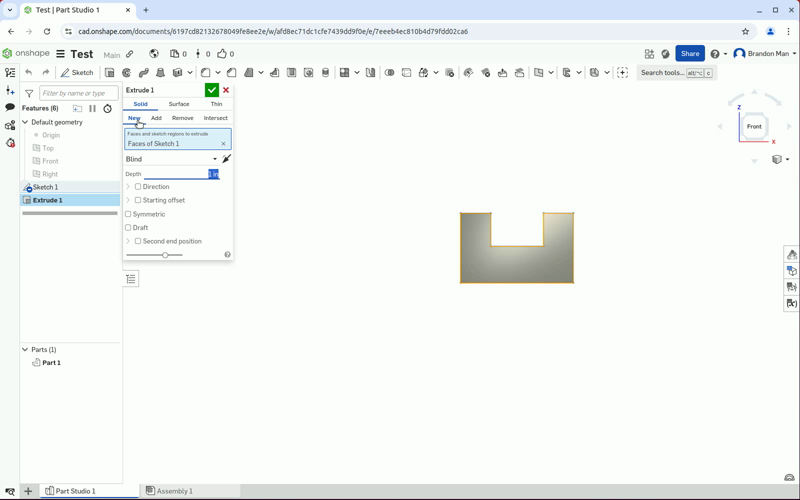
text(7.703)
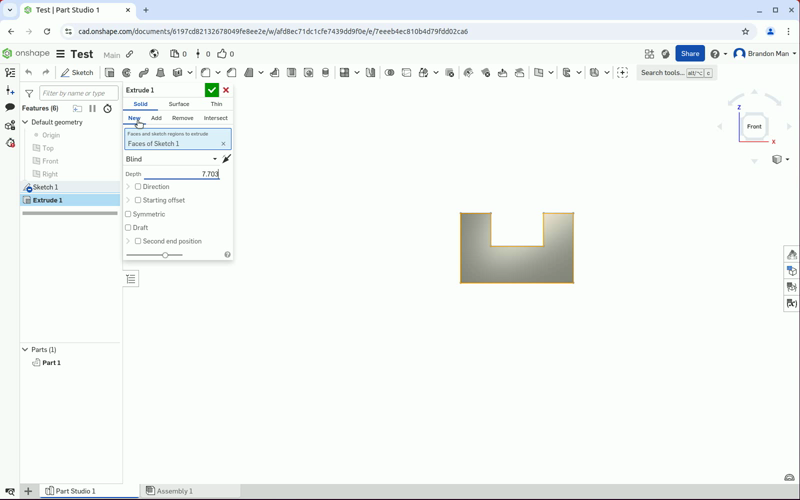
key(enter)
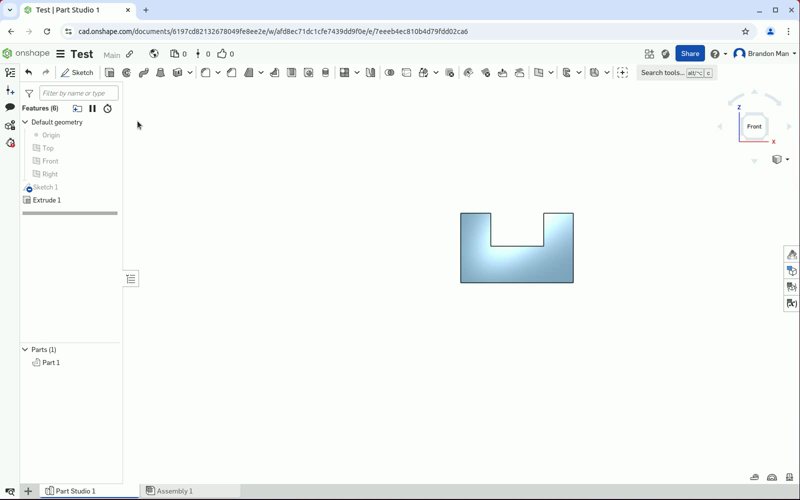
key(shift+h)
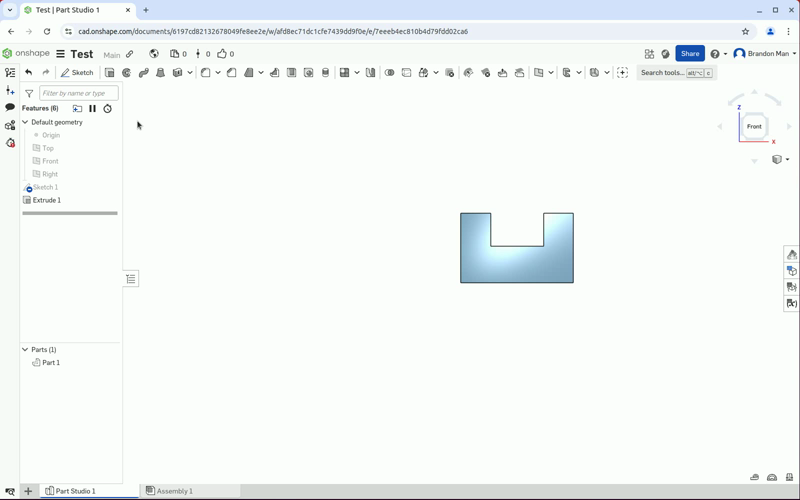
key(shift+h)
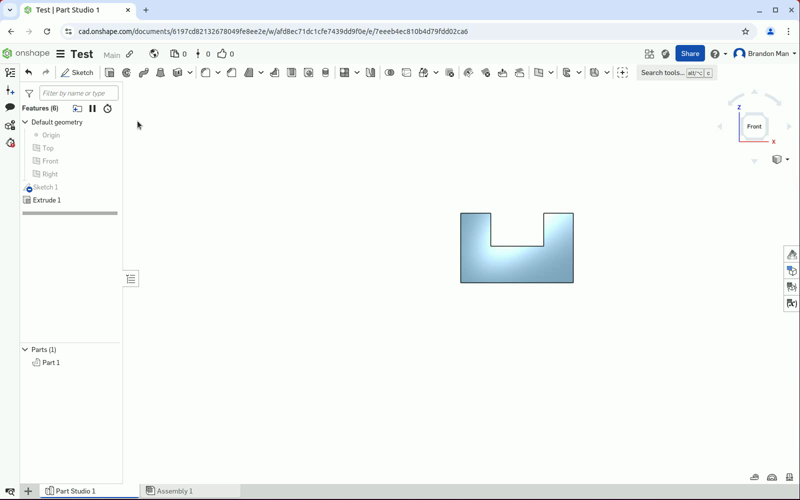
mouse_move(73, 189)
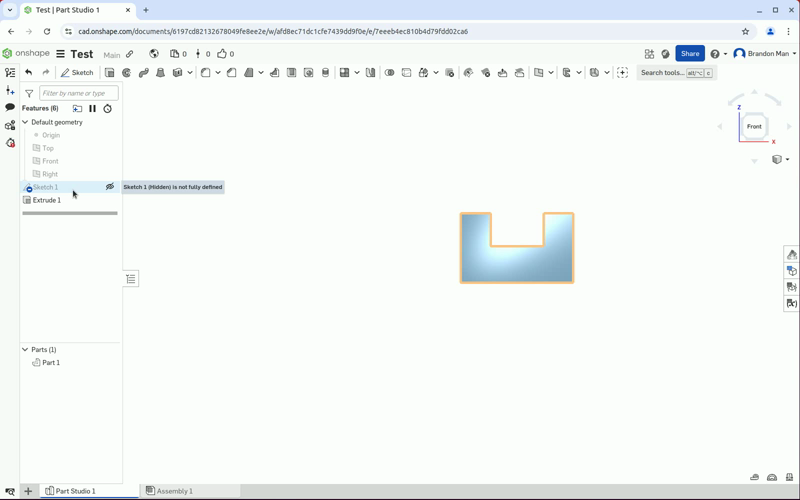
click(73, 189)
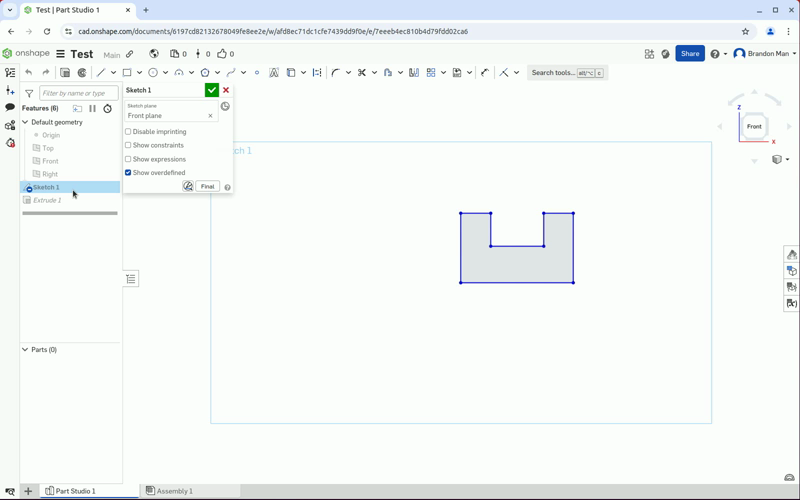
mouse_move(229, 92)
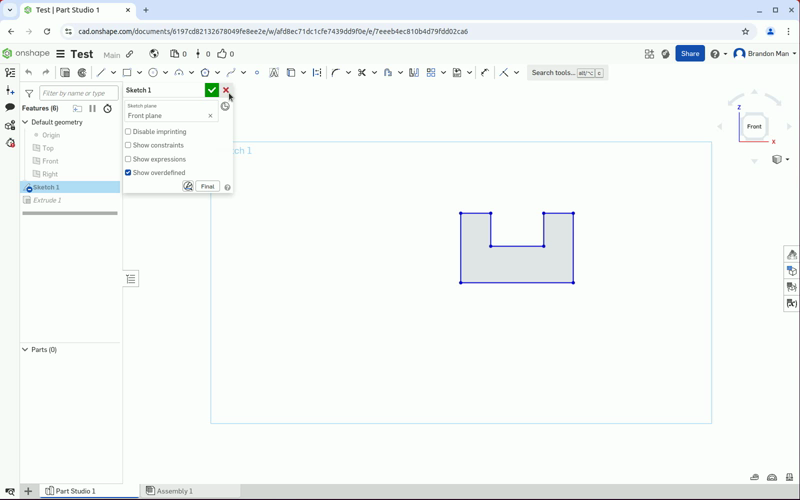
click(229, 92)
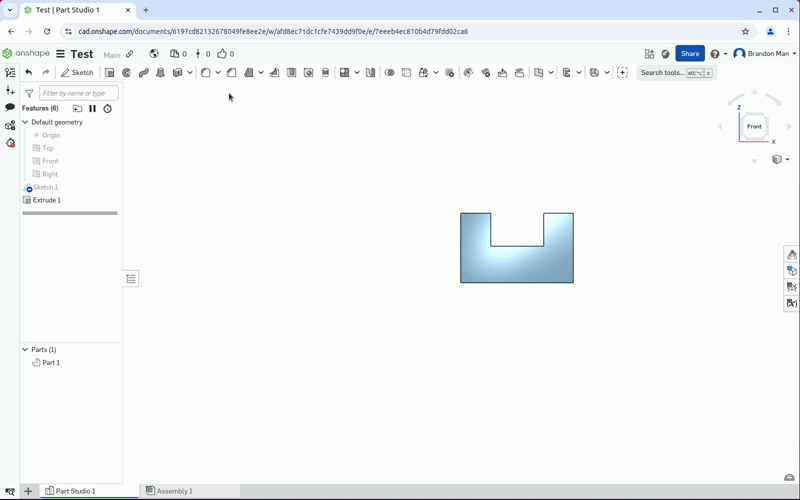
mouse_move(73, 352)
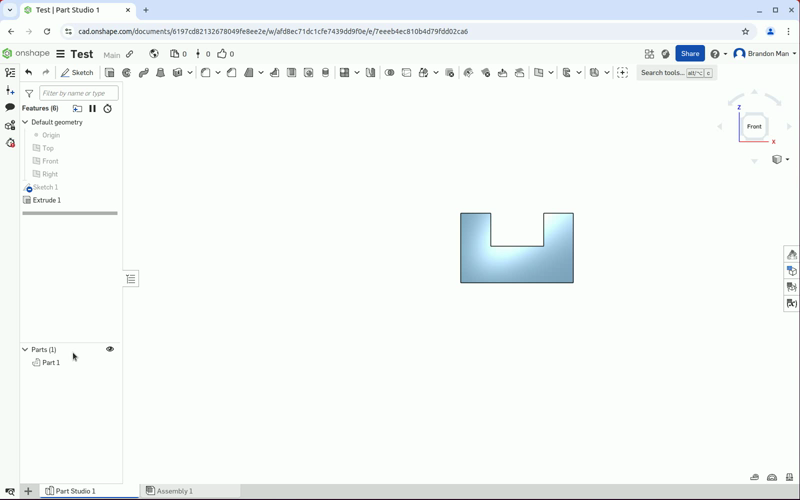
key(y)
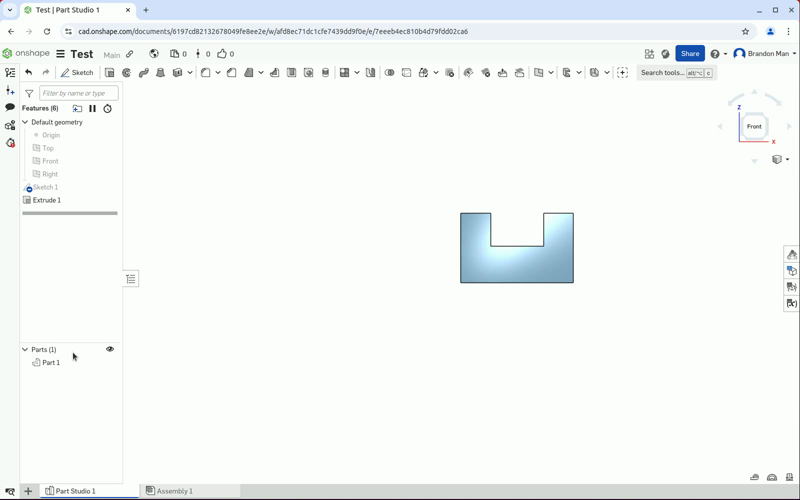
key(shift+p)
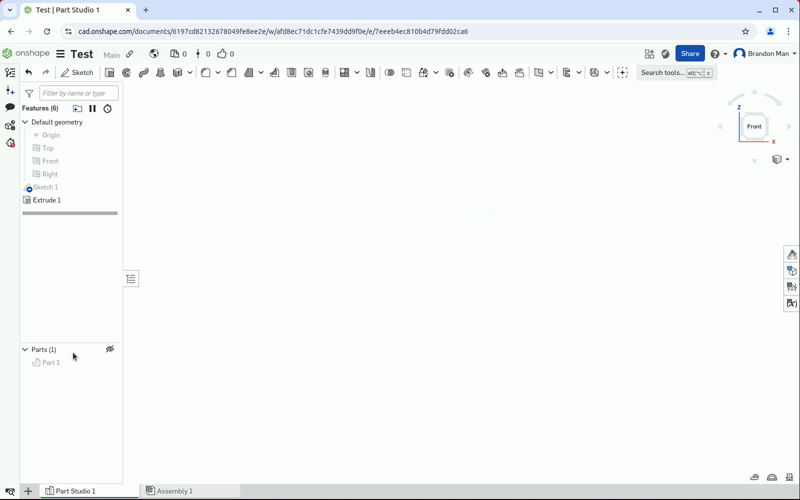
key(space)
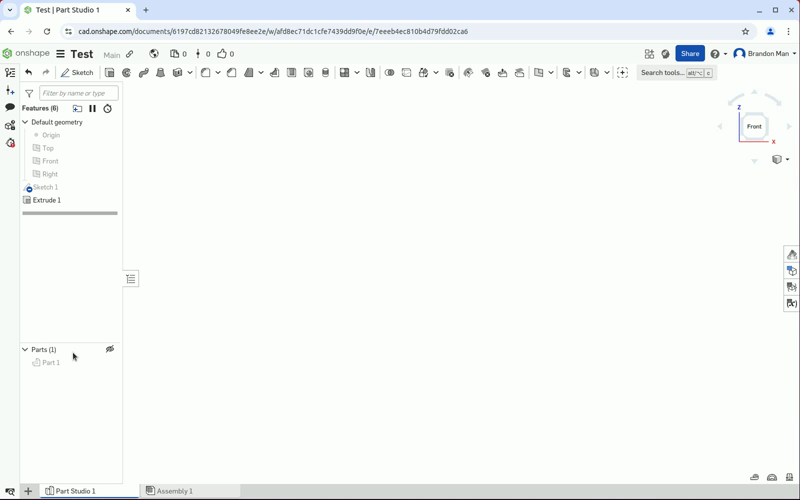
key_down(shift)
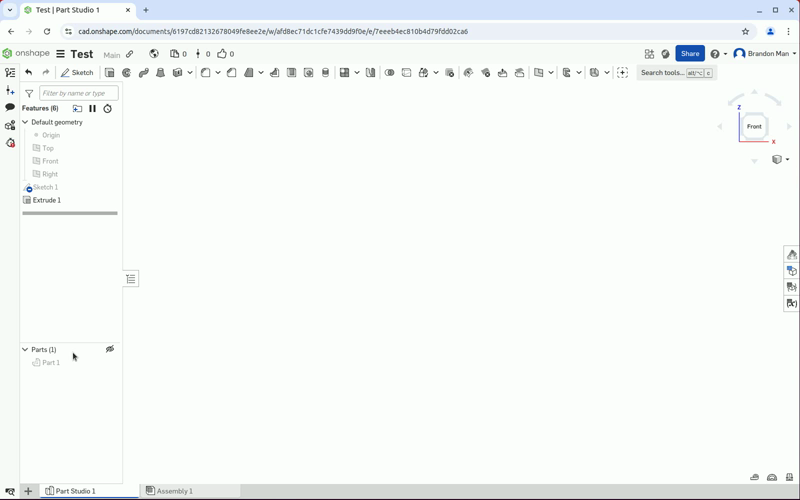
key(down)
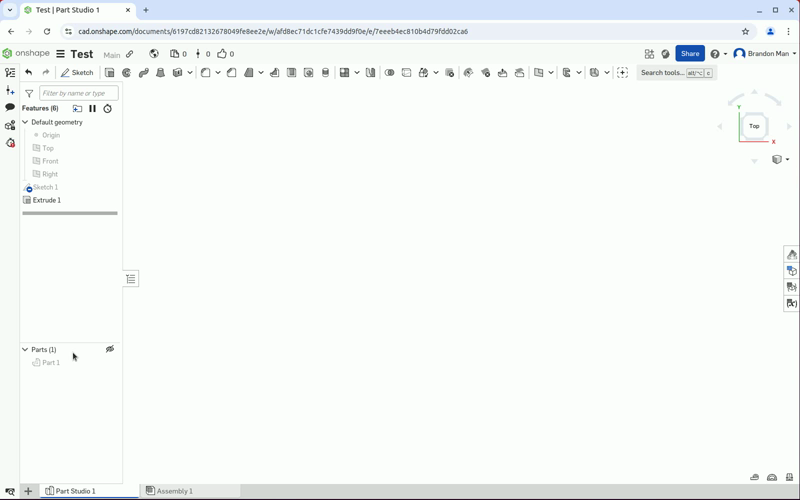
key_up(shift)
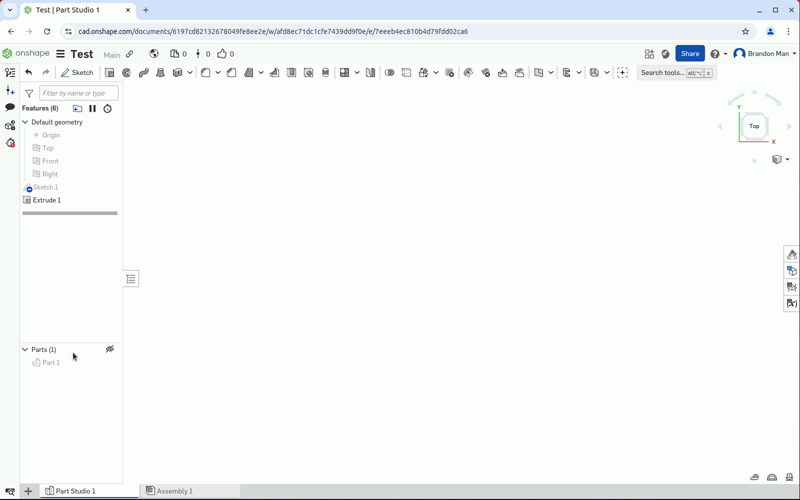
mouse_move(73, 352)
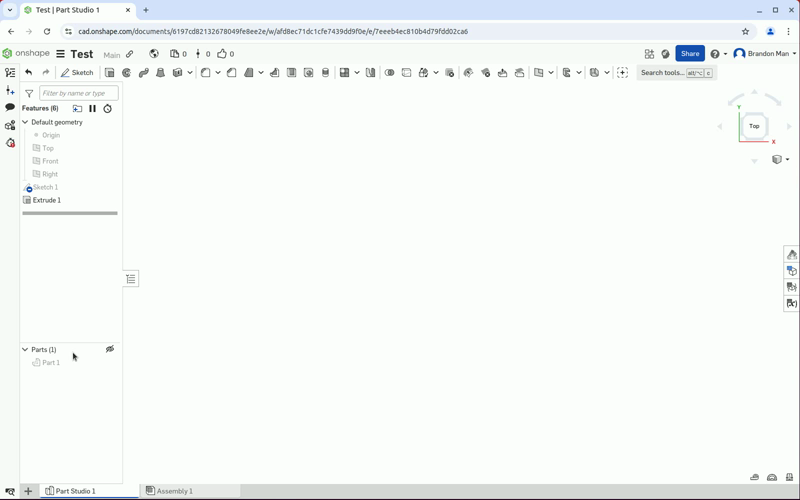
key(shift+y)
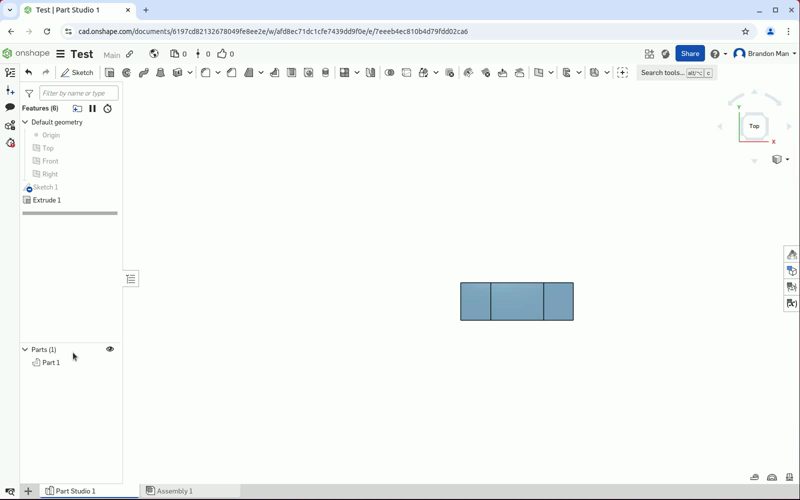
mouse_move(541, 75)
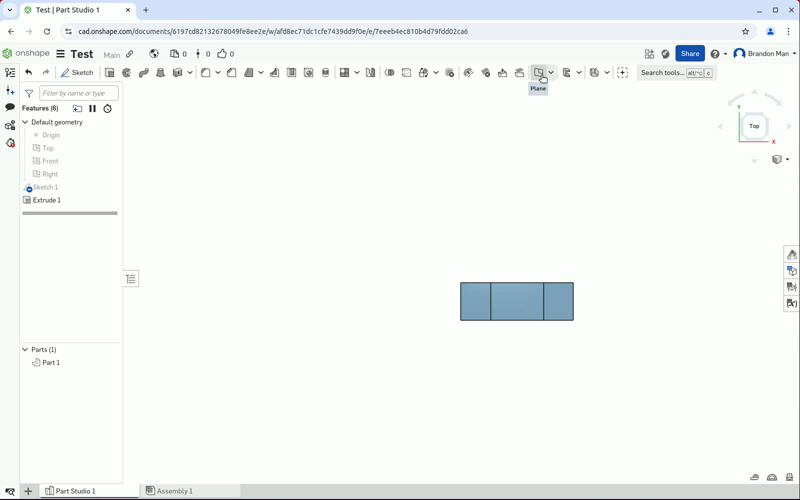
click(541, 75)
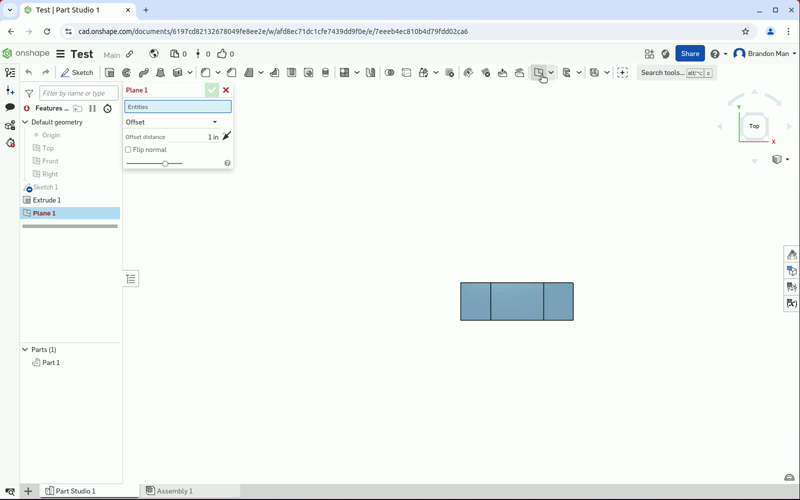
mouse_move(73, 150)
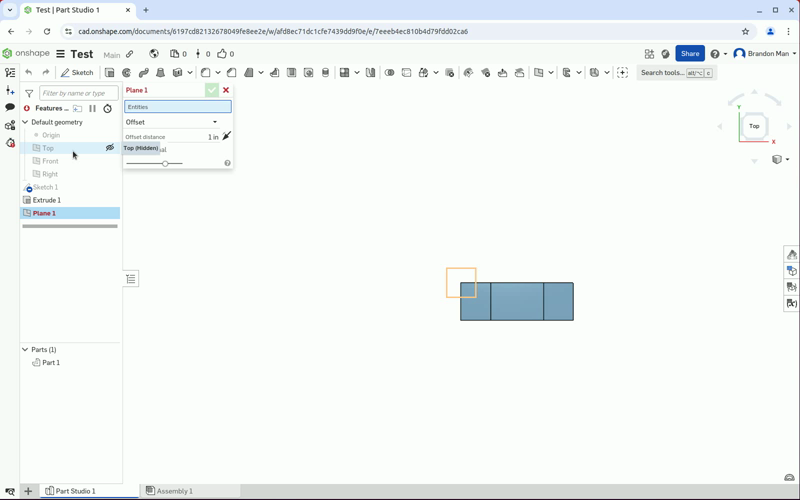
click(73, 150)
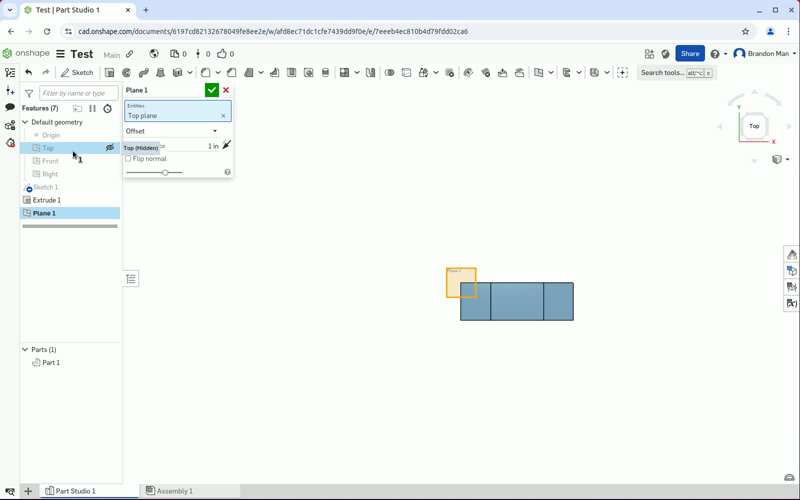
key(tab, 2)
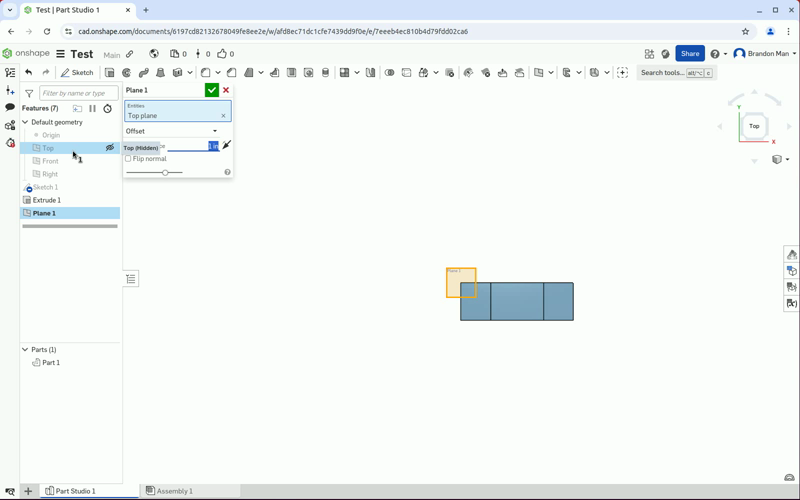
text(14.45)
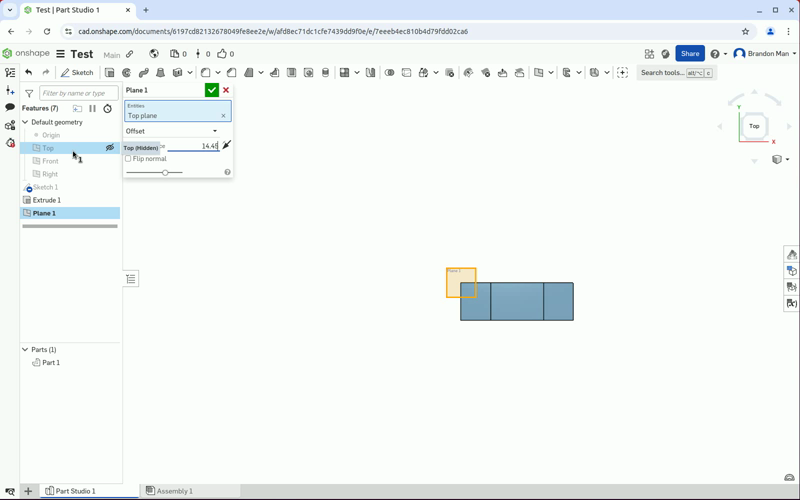
key(enter, 2)
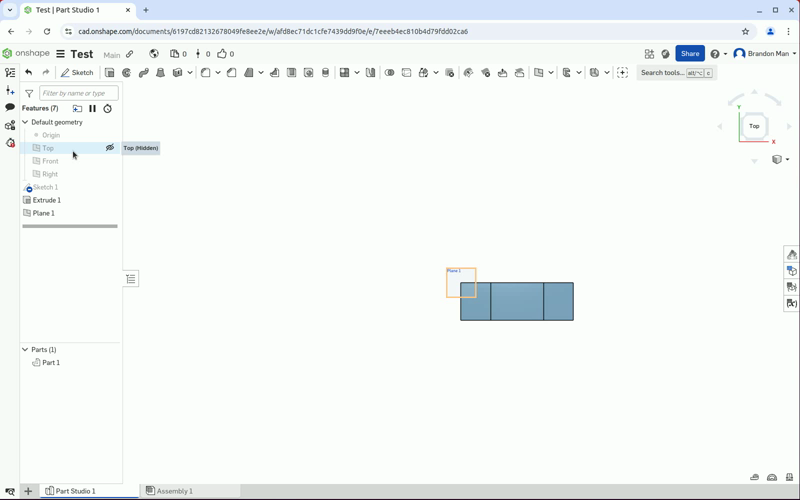
key(shift+s)
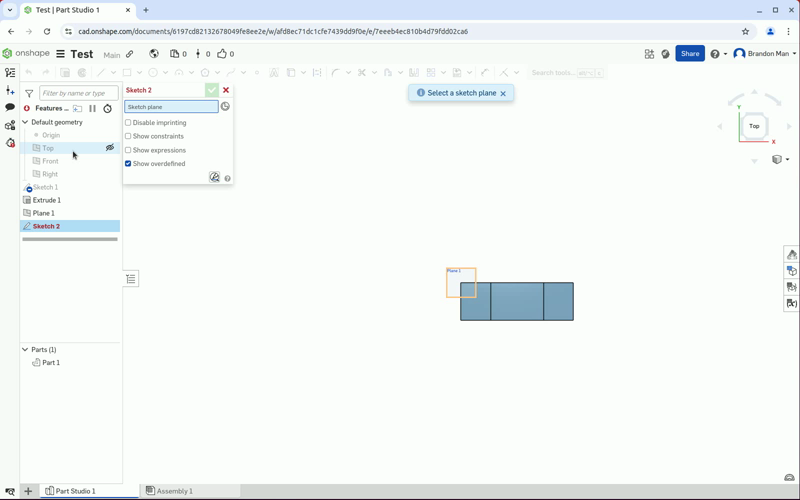
mouse_move(73, 215)
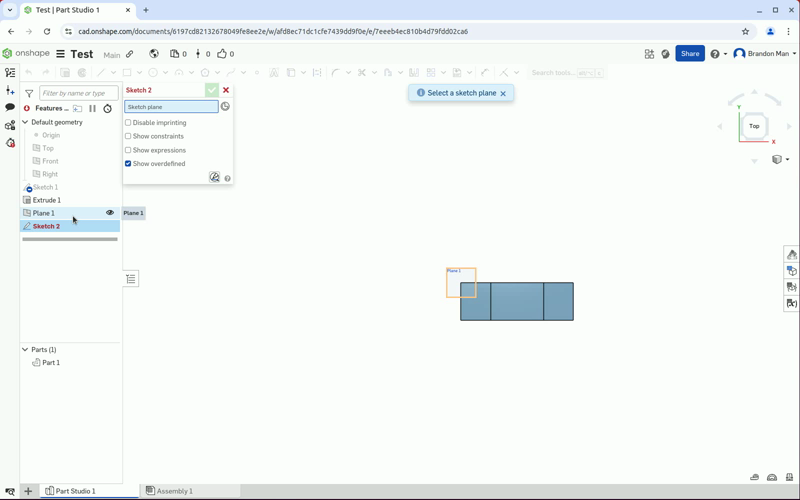
click(73, 215)
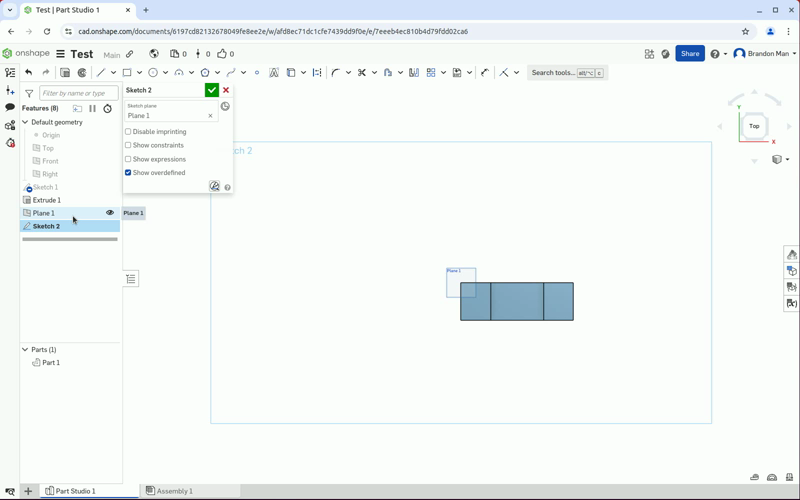
mouse_move(73, 352)
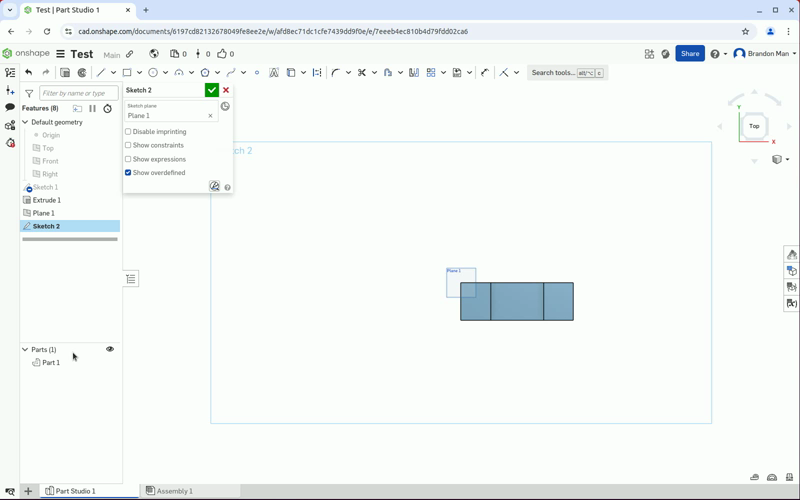
key(y)
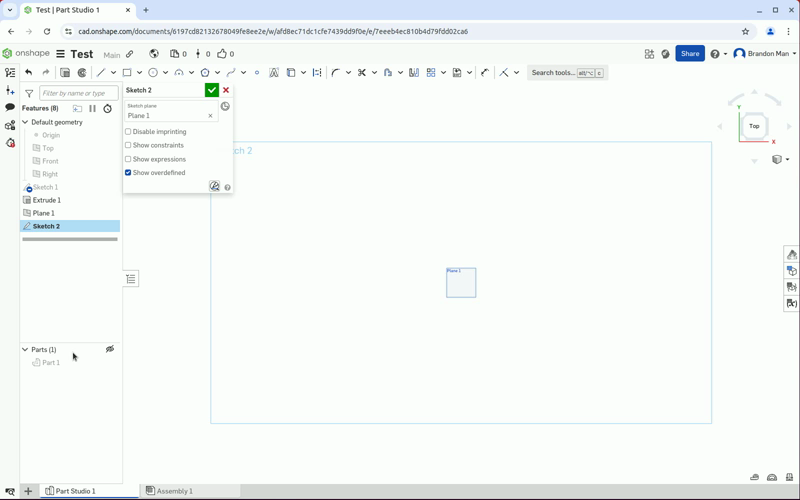
key(l)
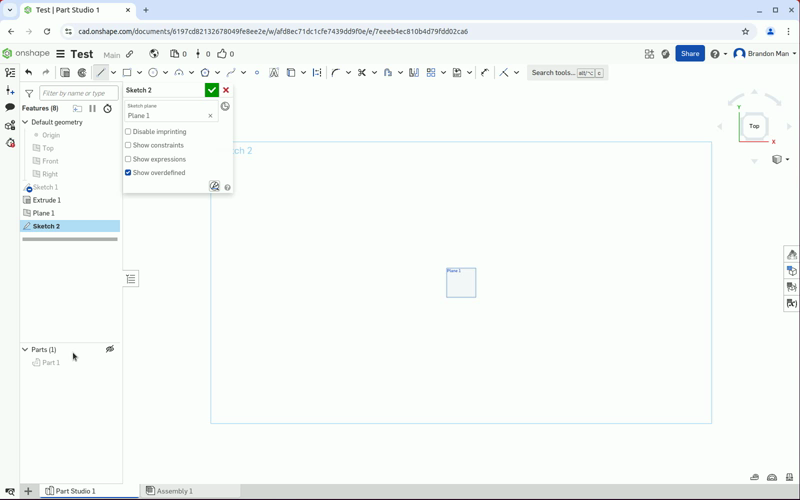
key_down(shift)
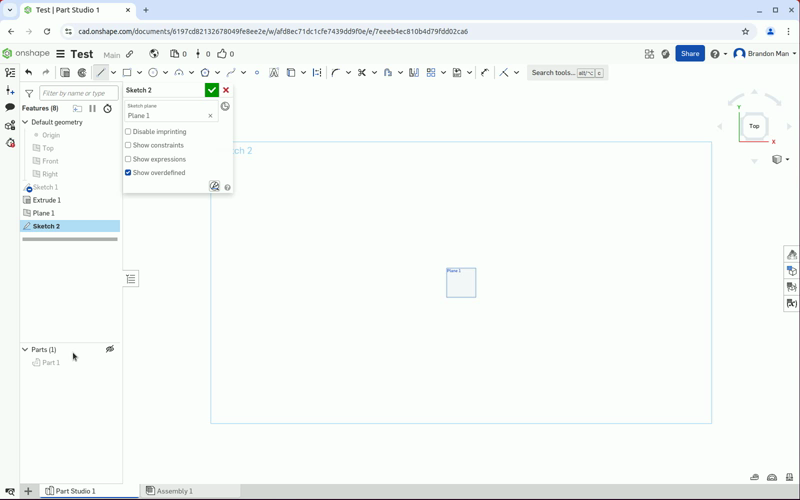
mouse_move(542, 311)
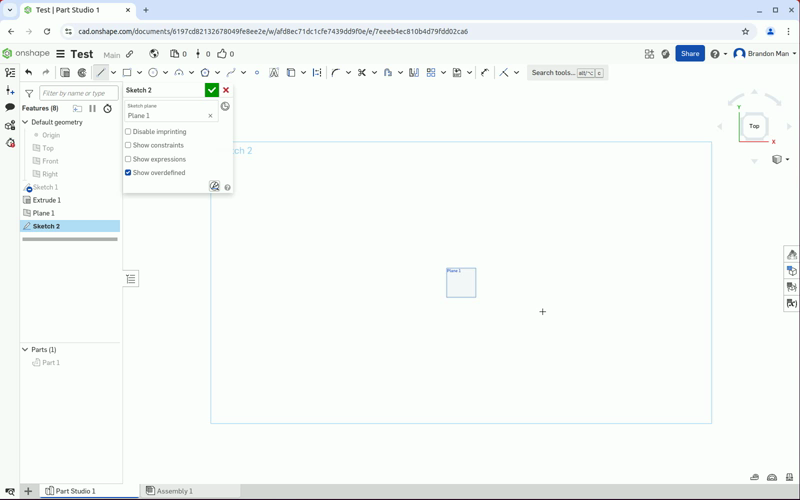
click(542, 311)
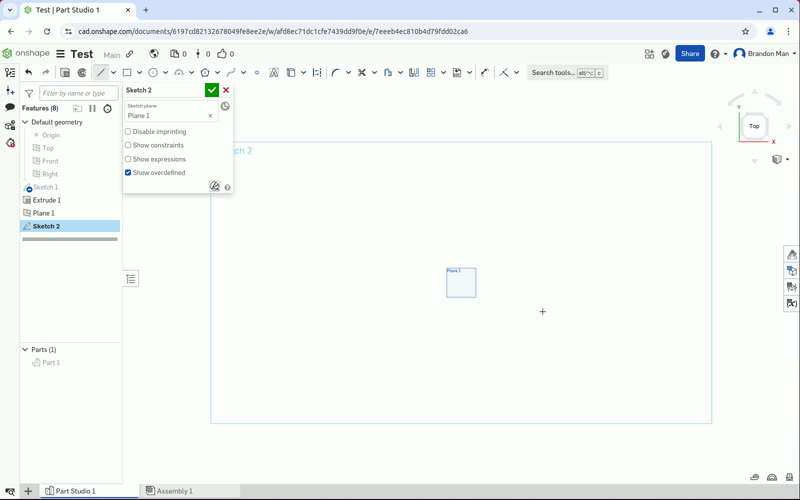
key_up(shift)
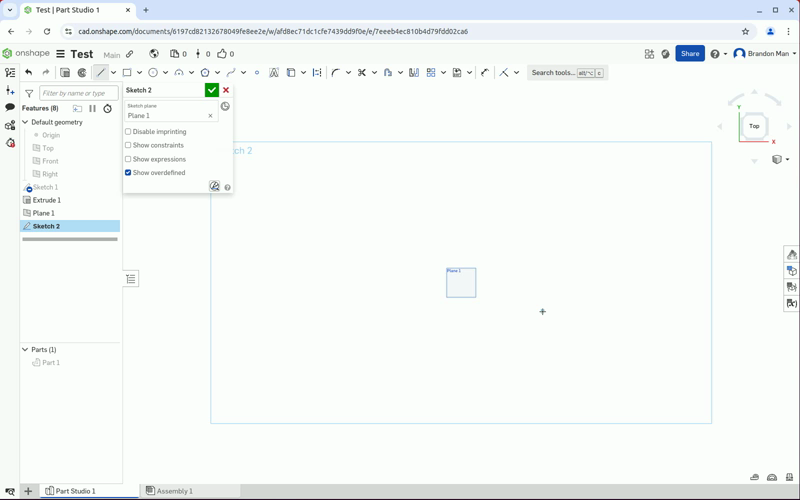
key_down(shift)
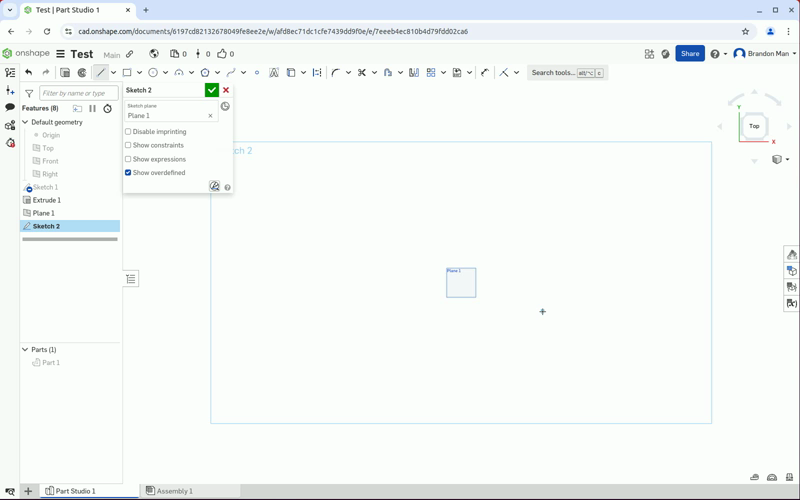
mouse_move(572, 311)
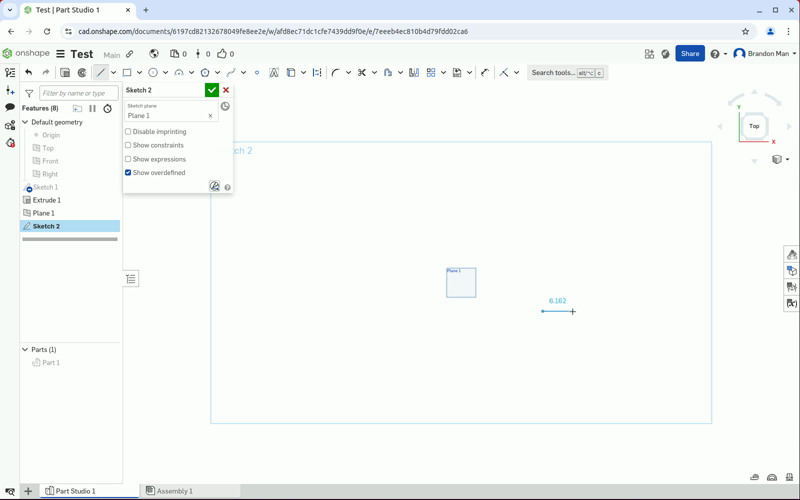
mouse_move(574, 311)
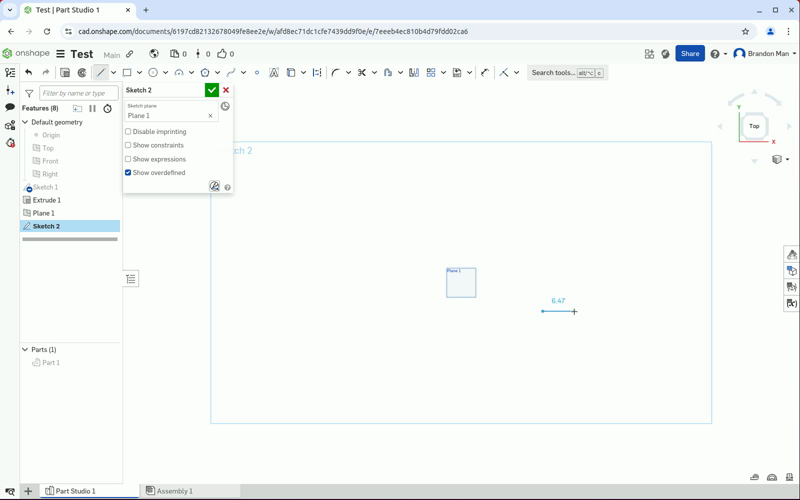
click(574, 311)
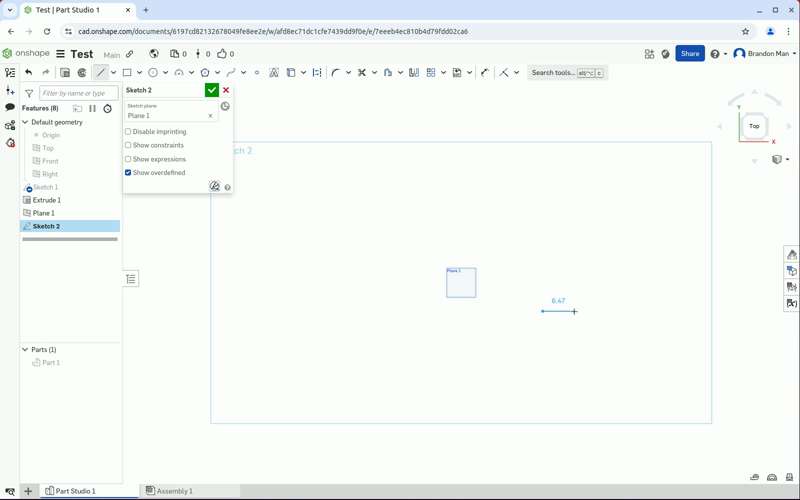
key_up(shift)
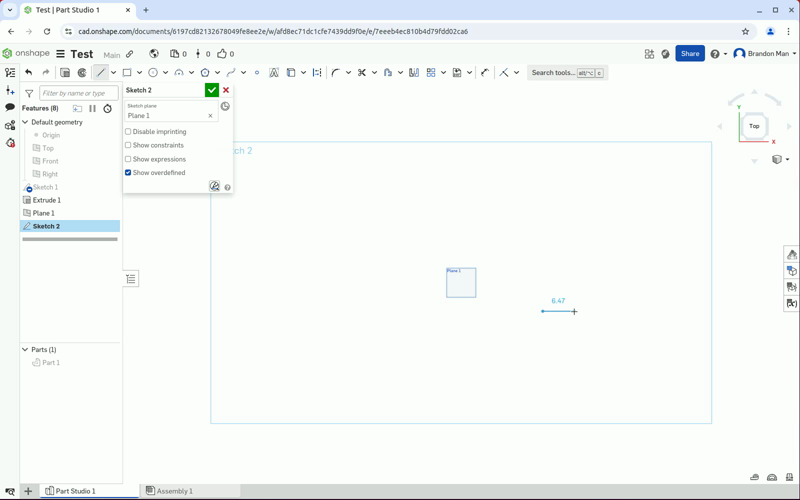
key_down(shift)
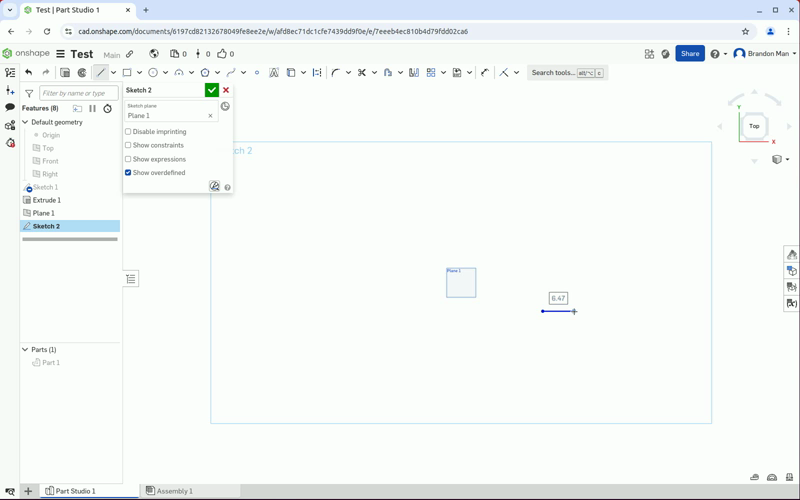
mouse_move(589, 311)
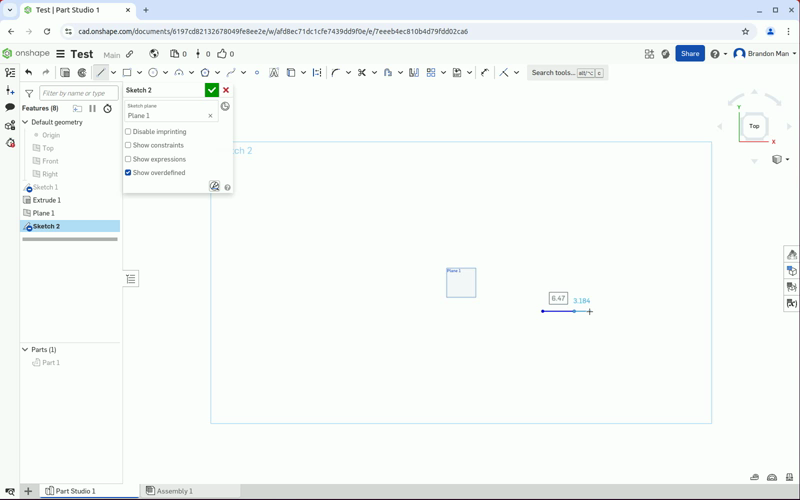
mouse_move(574, 296)
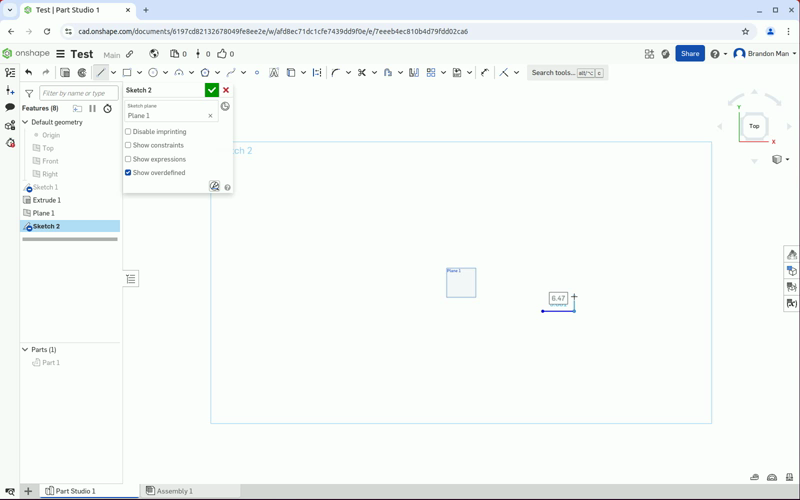
click(574, 296)
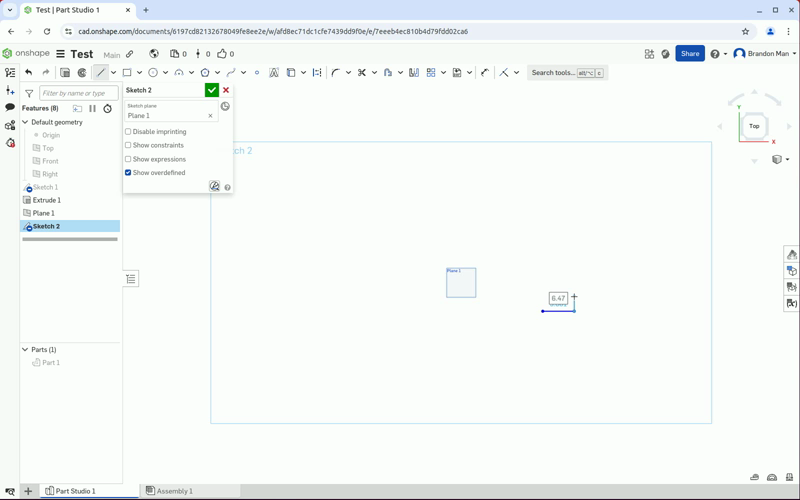
key_up(shift)
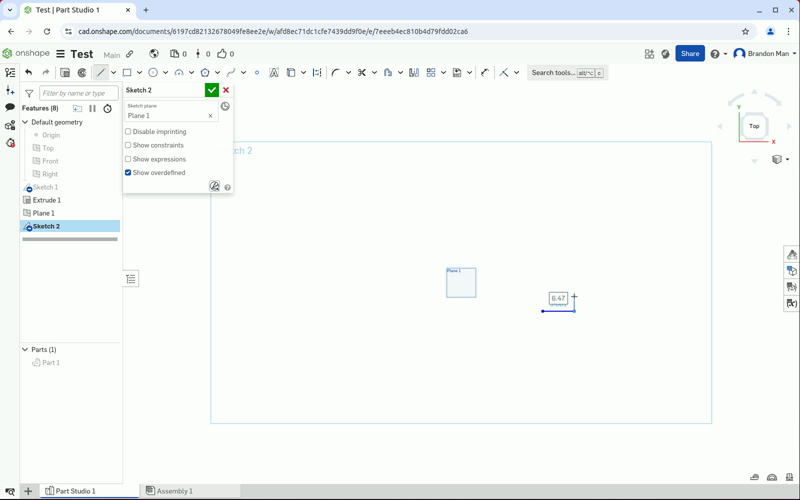
key_down(shift)
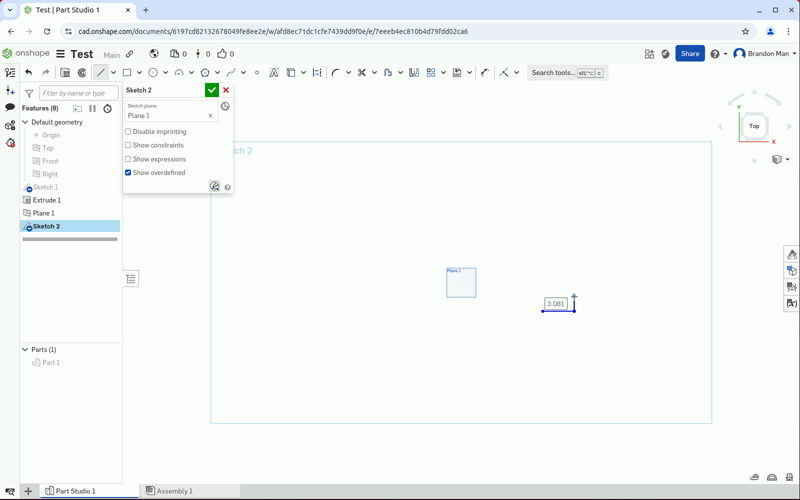
mouse_move(589, 296)
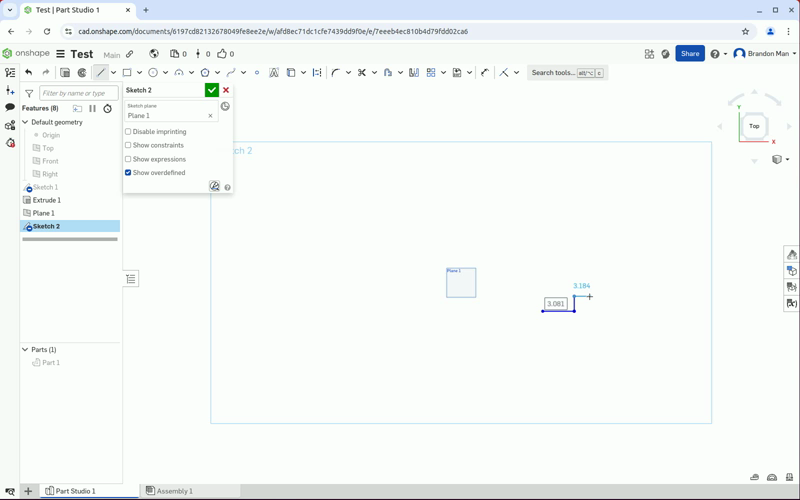
mouse_move(542, 296)
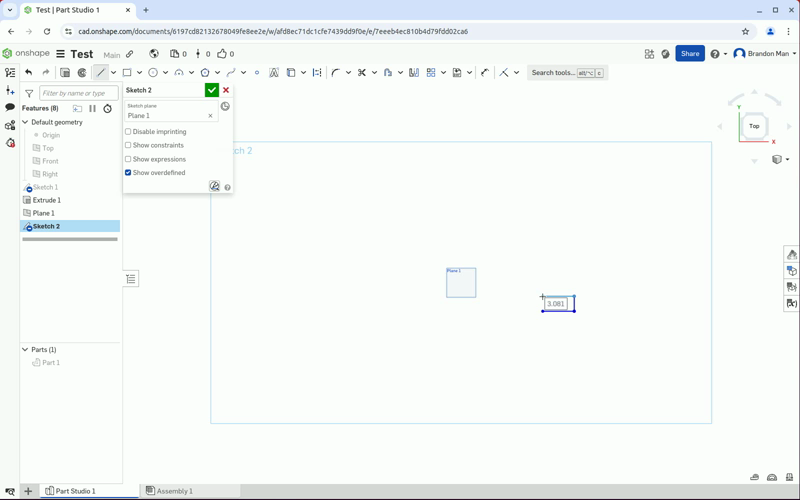
click(542, 296)
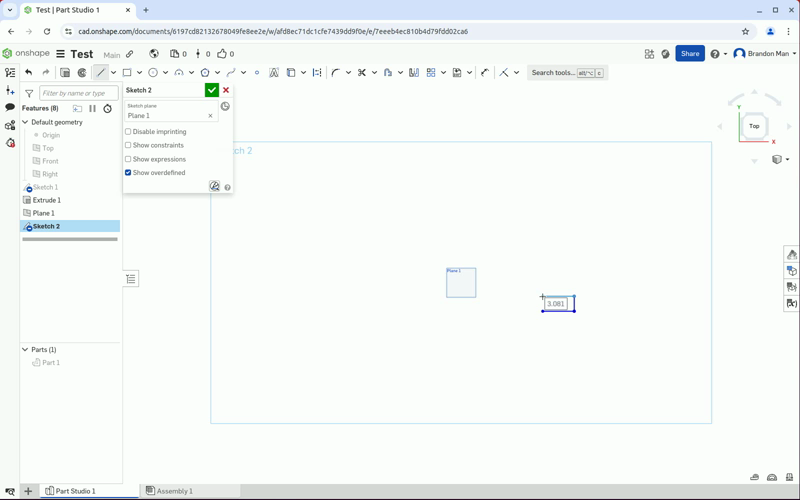
key_up(shift)
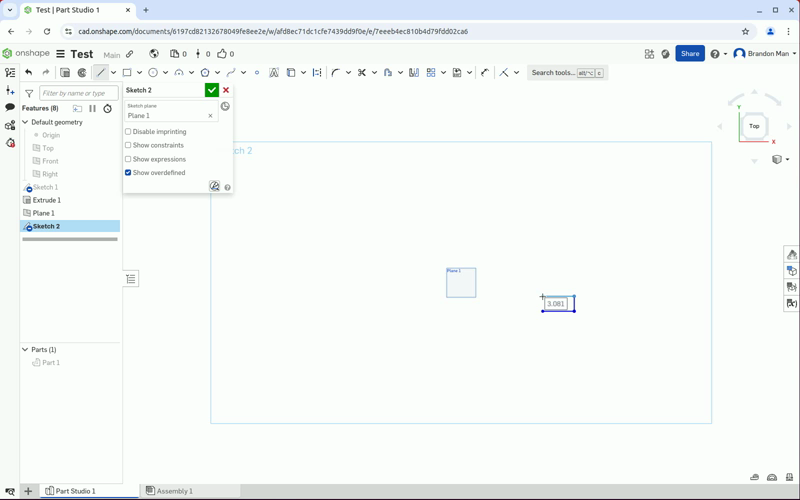
mouse_move(572, 296)
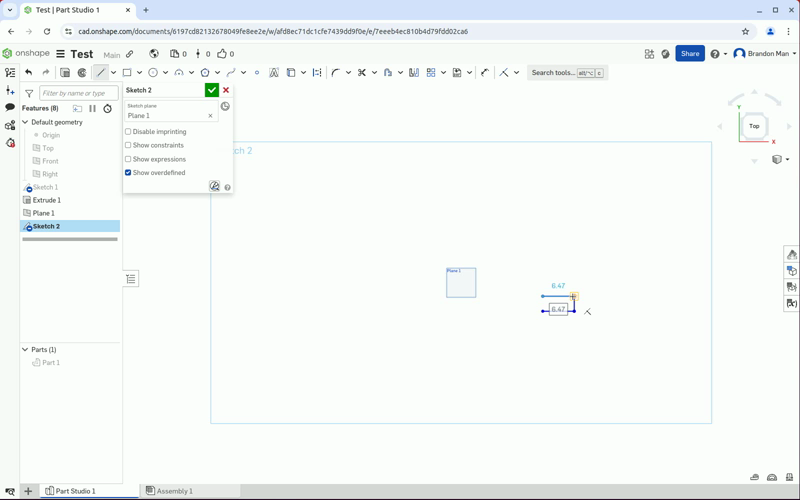
key_down(shift)
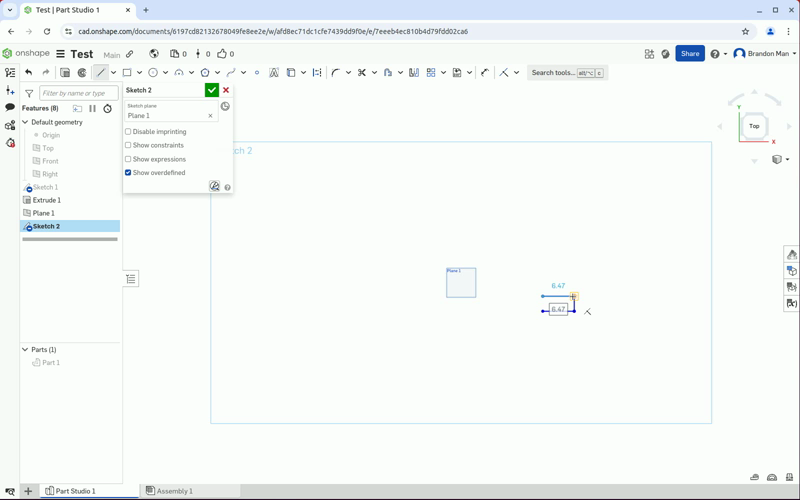
mouse_move(542, 311)
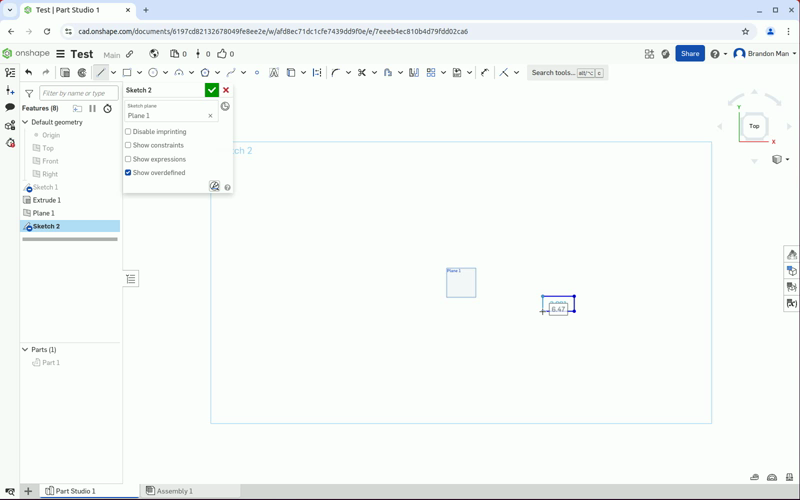
key_up(shift)
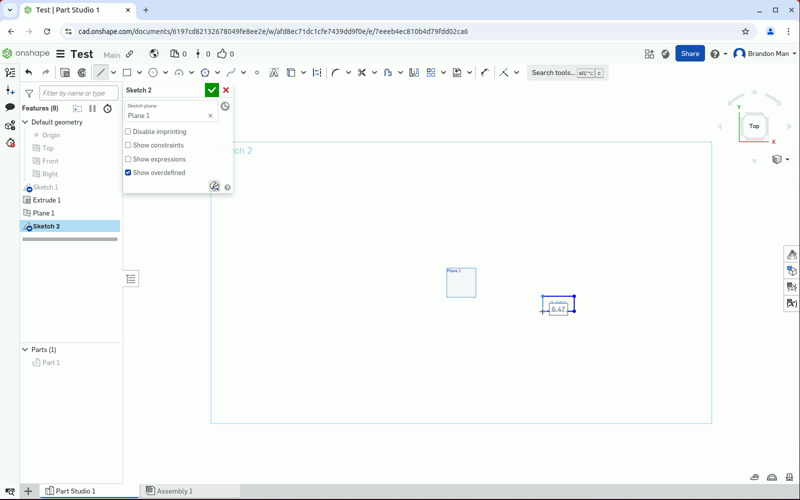
click(542, 311)
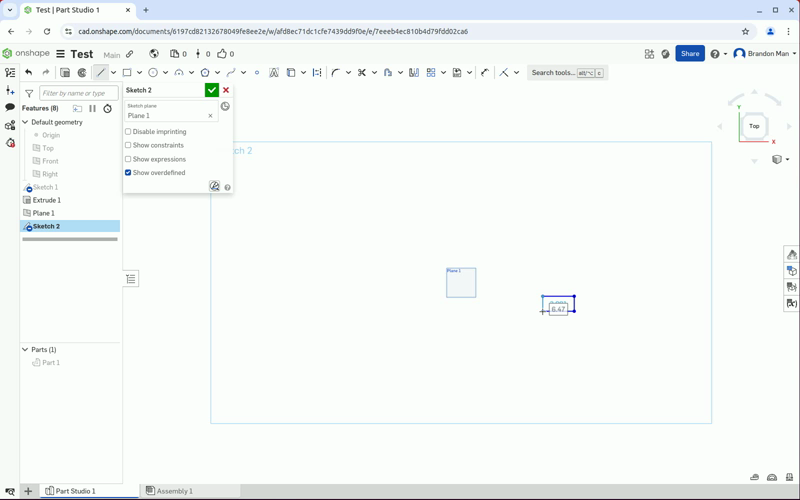
key(esc)
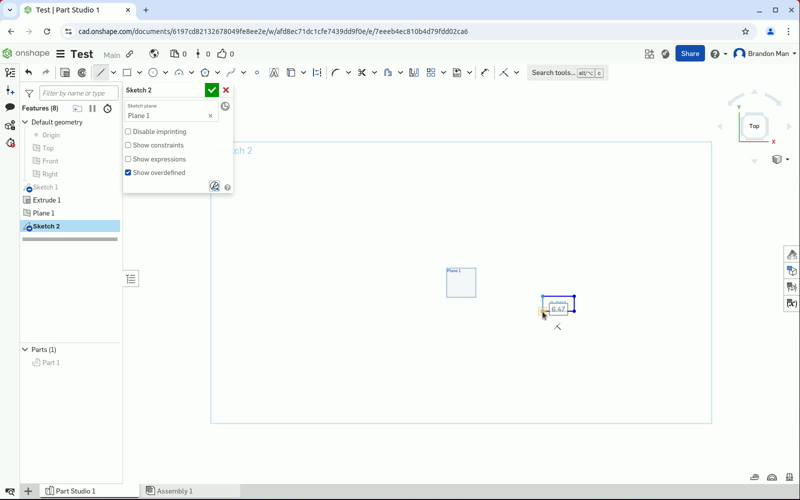
mouse_move(555, 300)
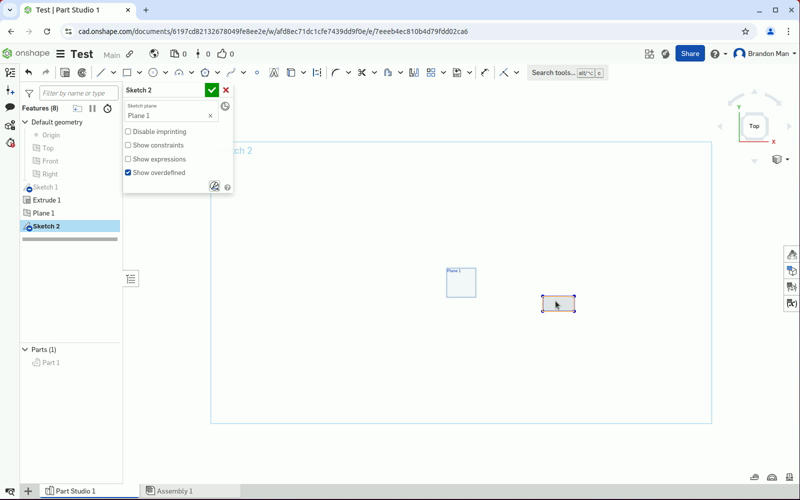
scroll(6)
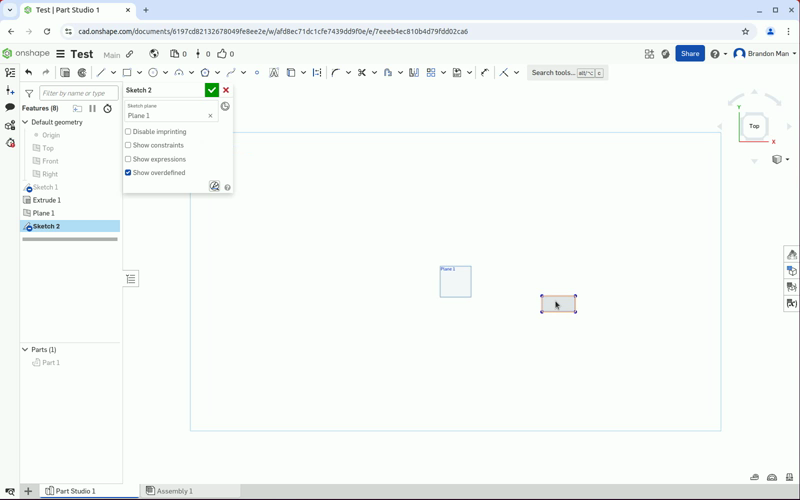
scroll(6)
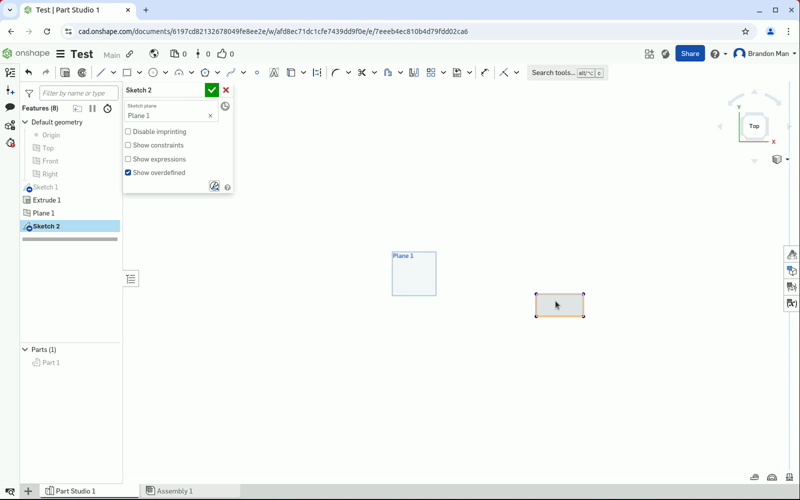
scroll(6)
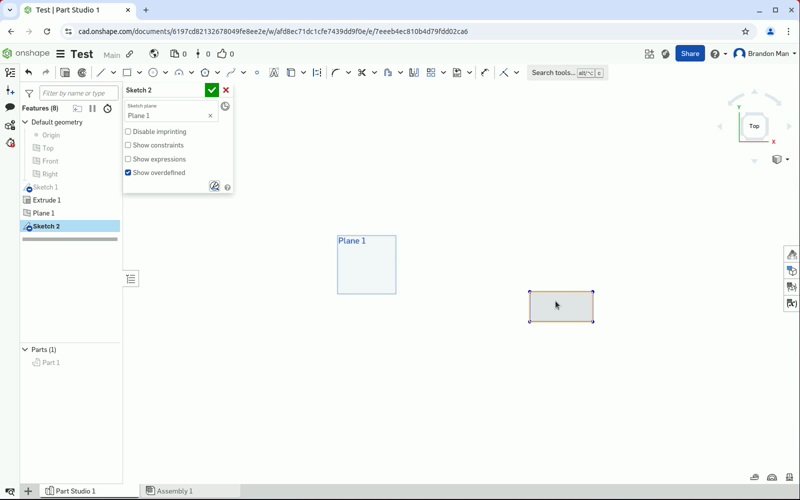
scroll(6)
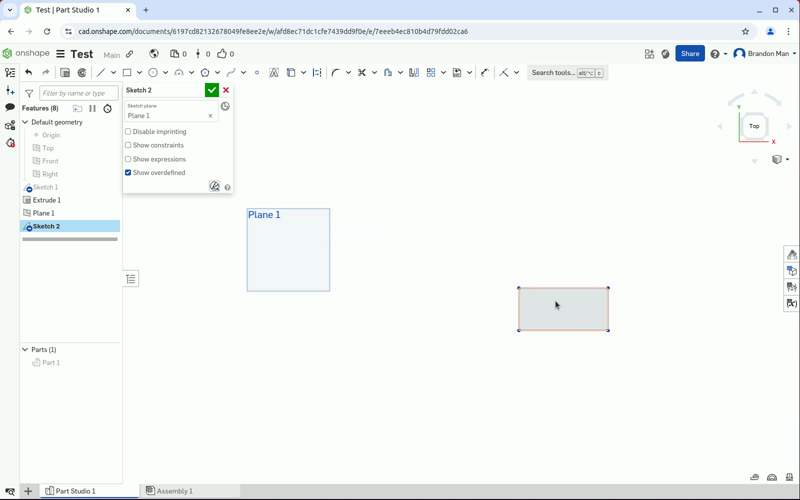
scroll(6)
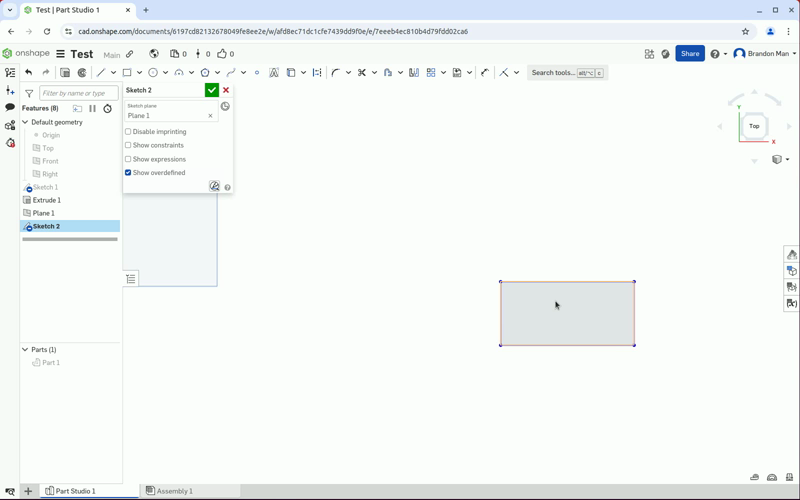
scroll(6)
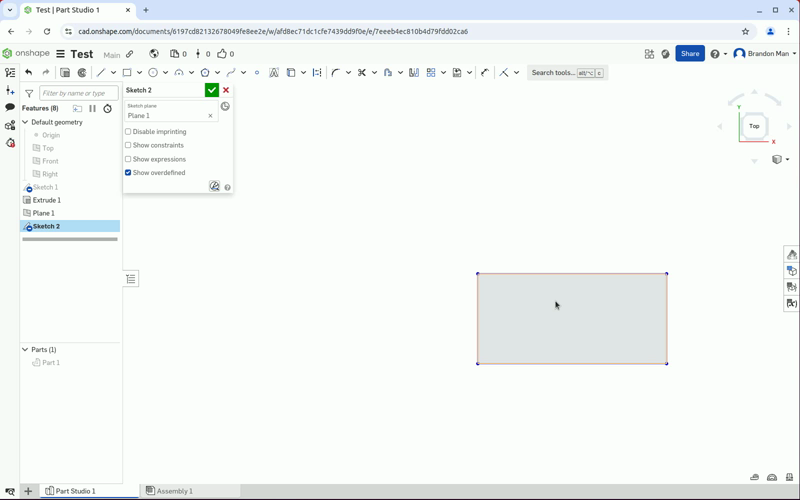
scroll(6)
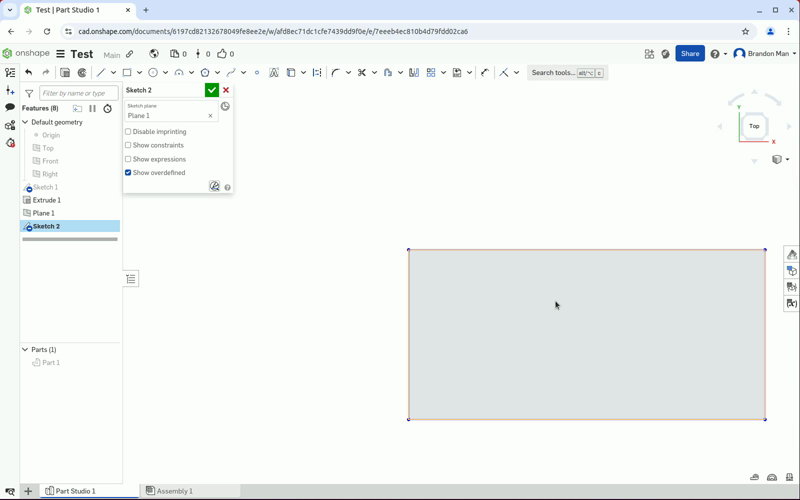
click(555, 300)
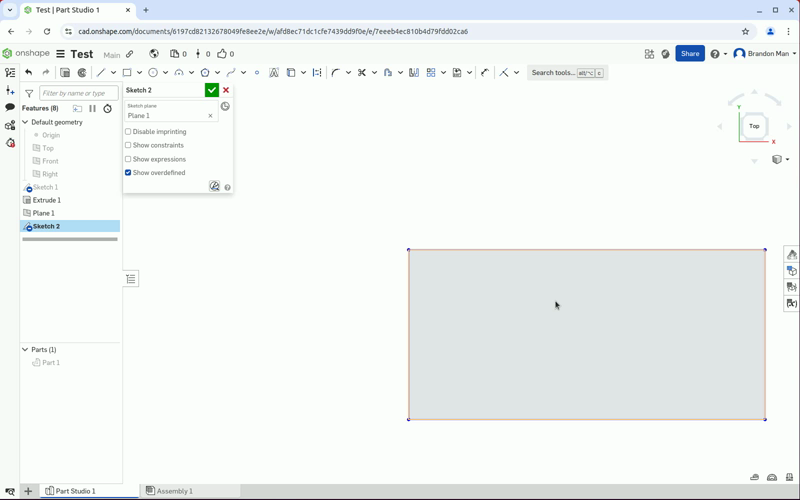
scroll(-6)
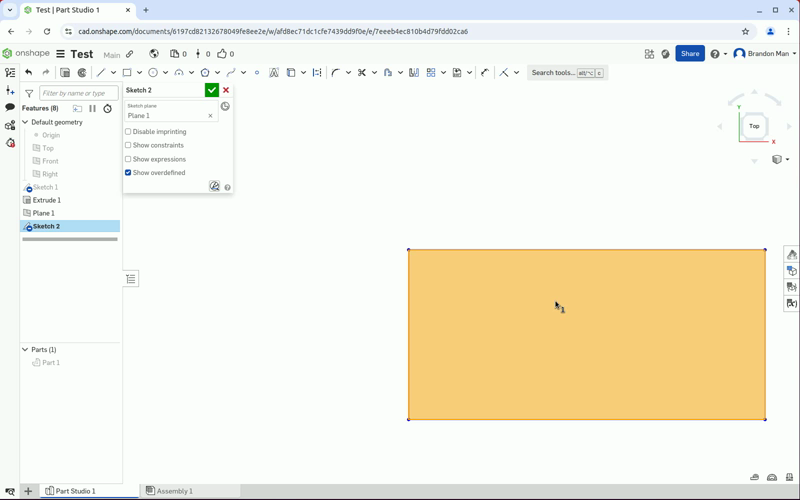
scroll(-6)
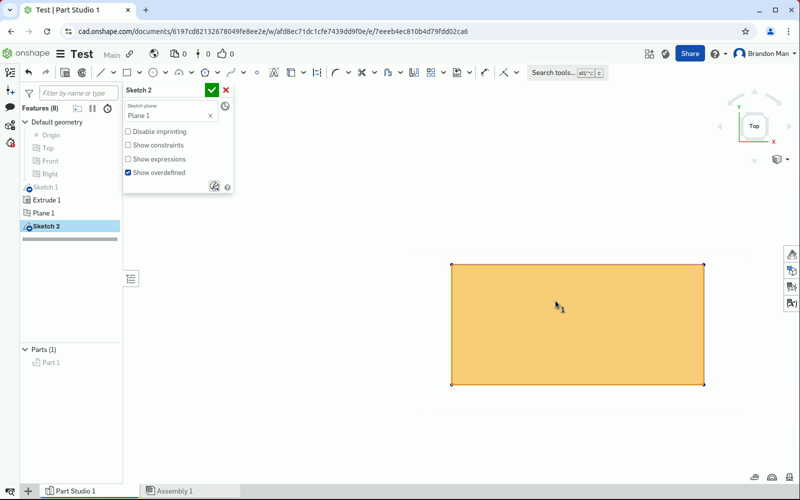
scroll(-6)
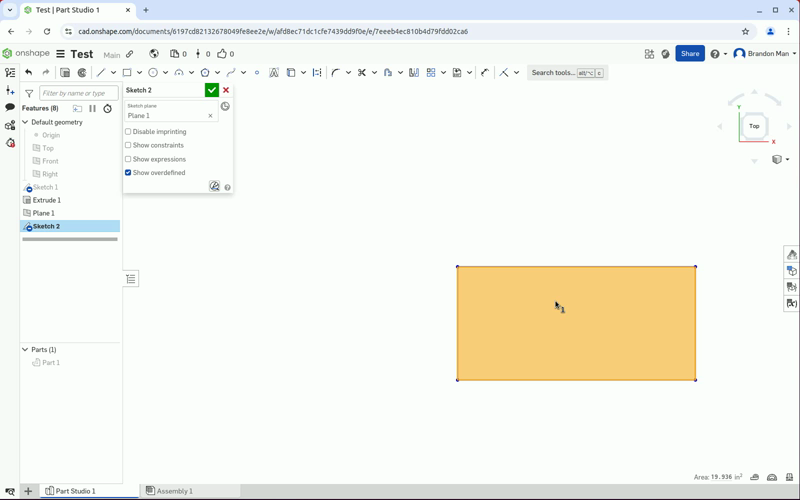
scroll(-6)
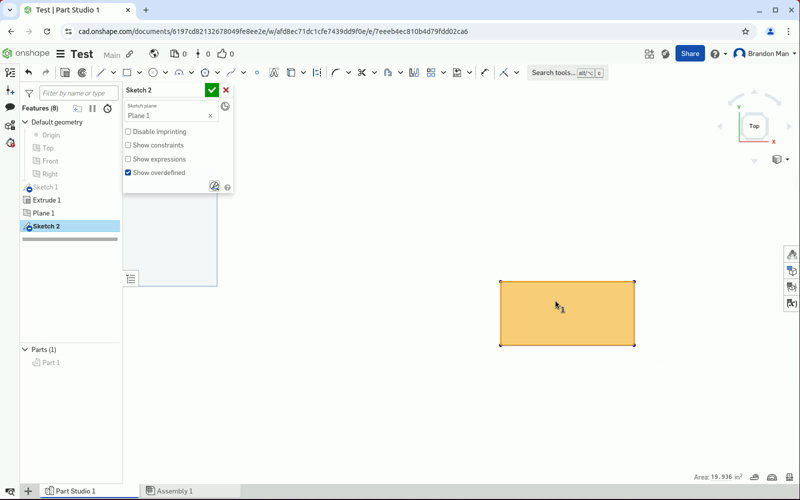
scroll(-6)
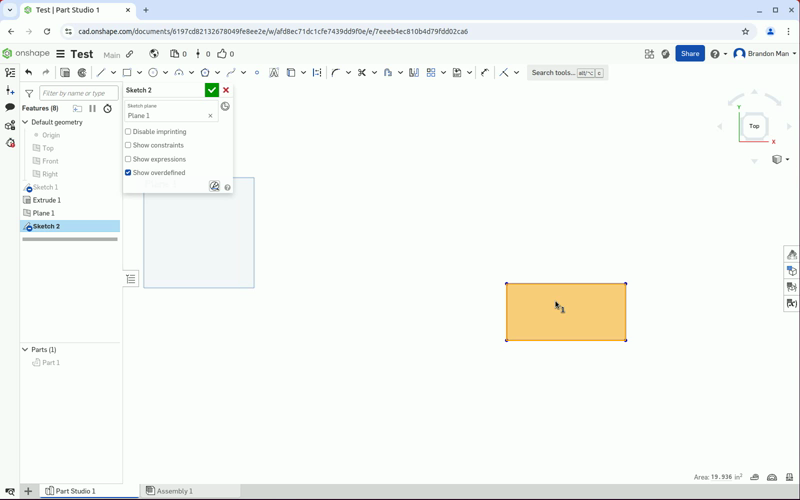
scroll(-6)
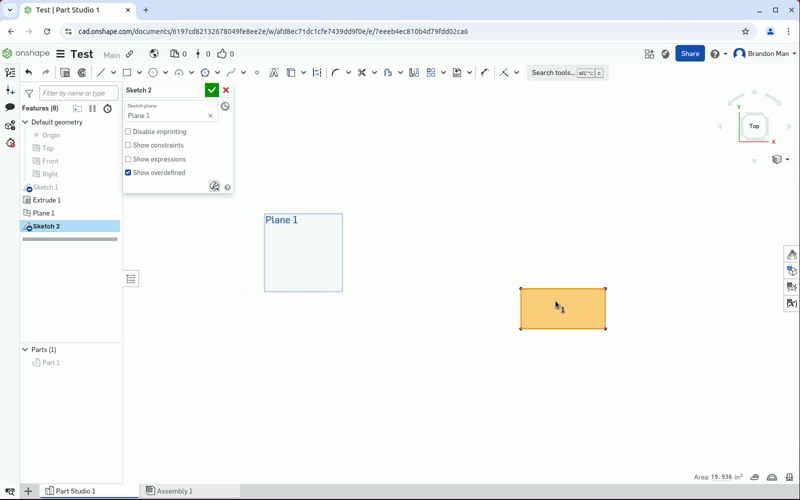
scroll(-6)
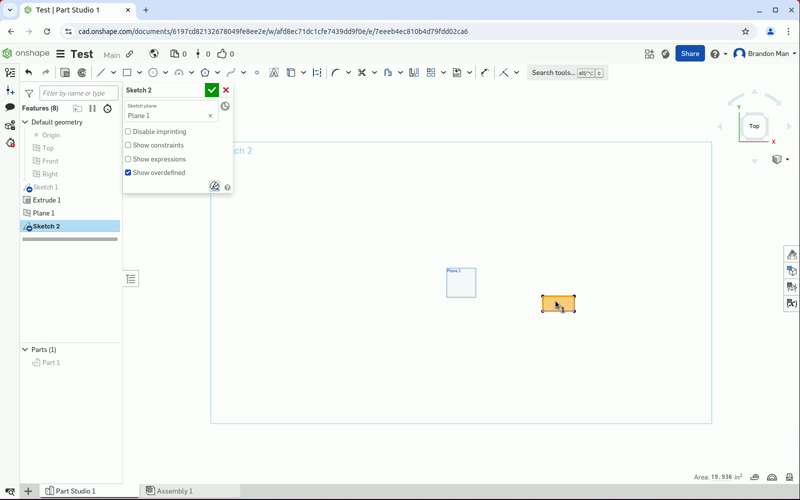
mouse_move(73, 352)
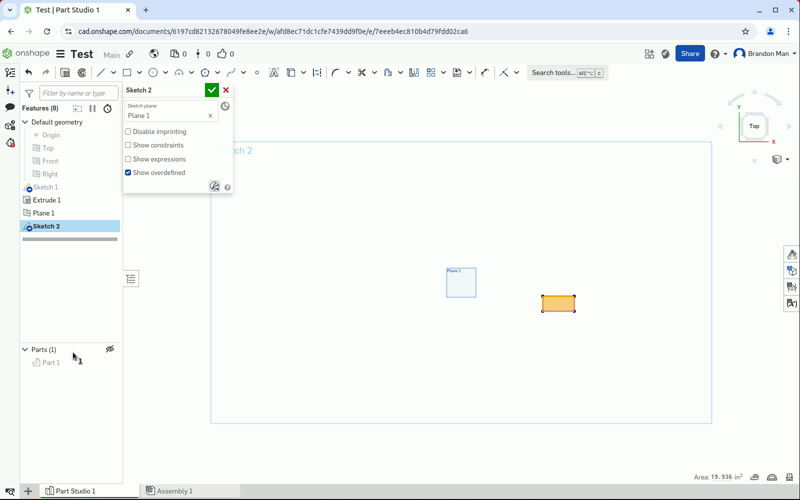
key(shift+y)
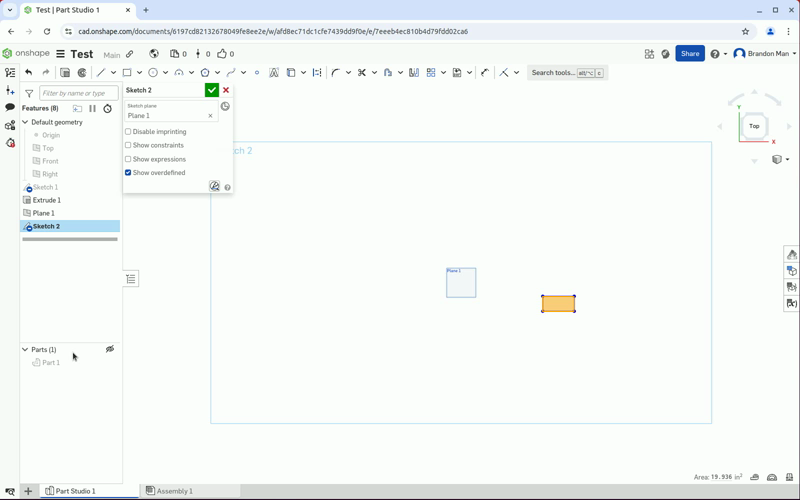
key(shift+e)
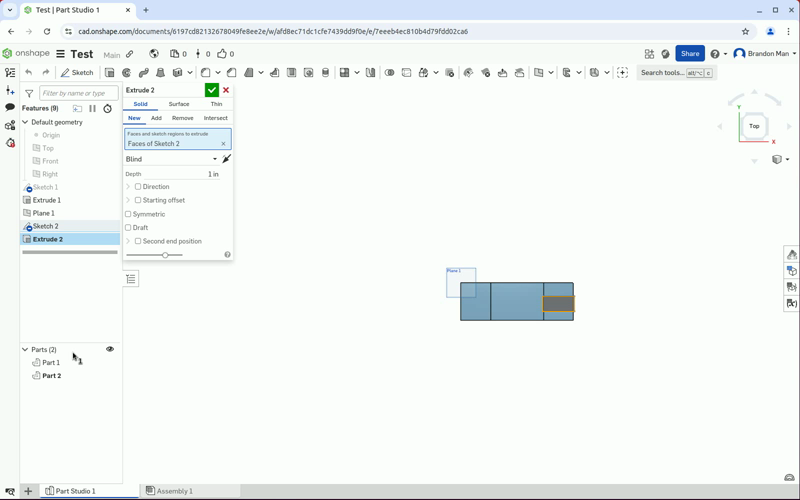
mouse_move(143, 106)
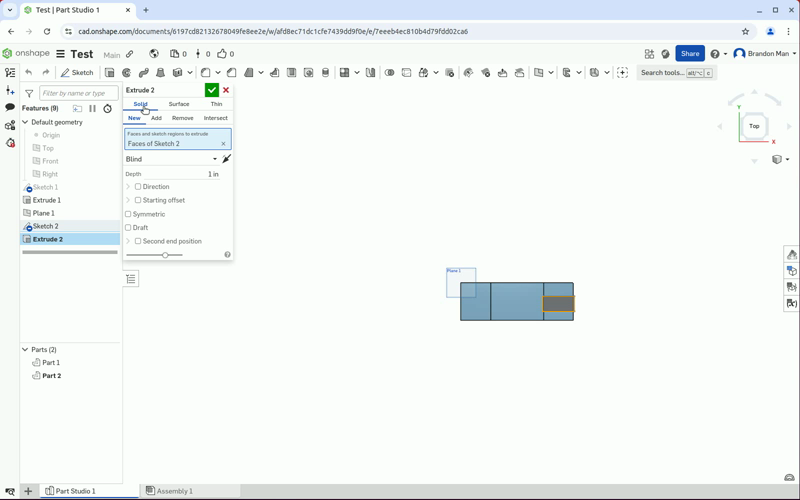
click(143, 106)
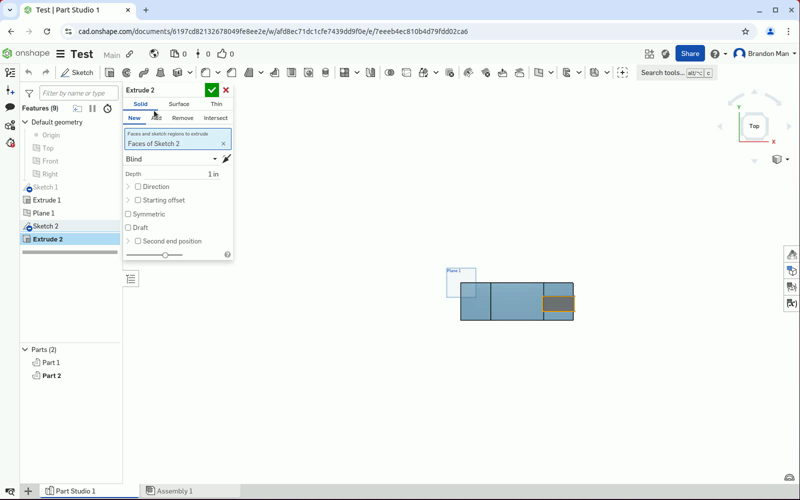
mouse_move(186, 120)
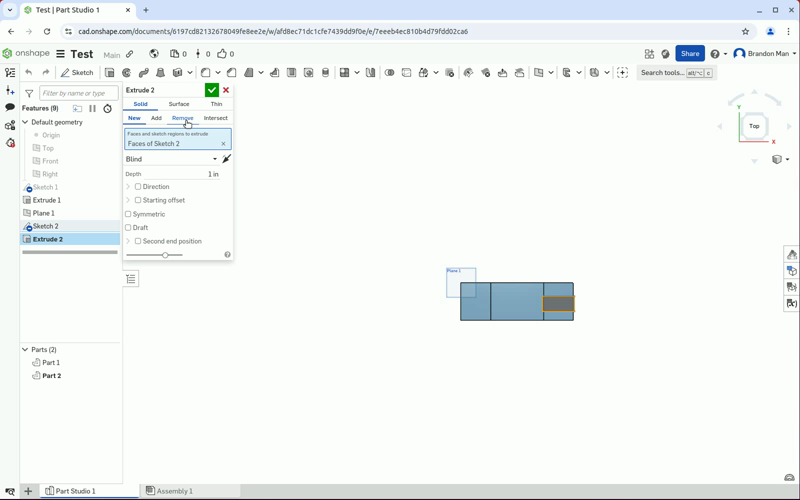
click(186, 120)
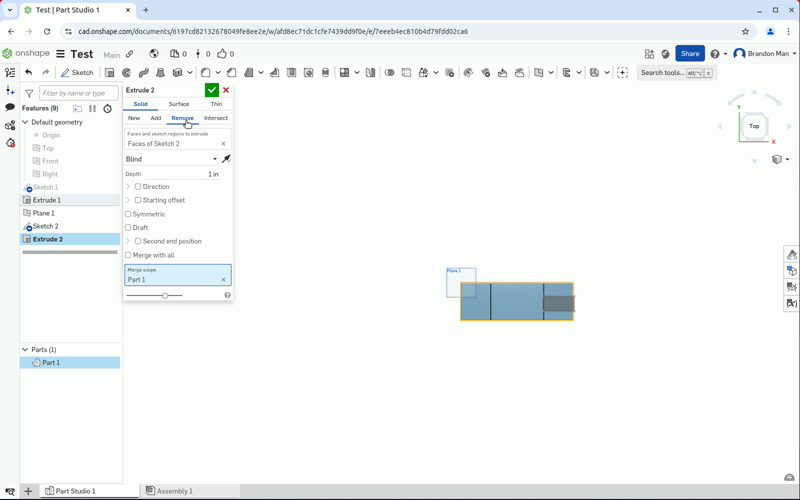
key(tab, 4)
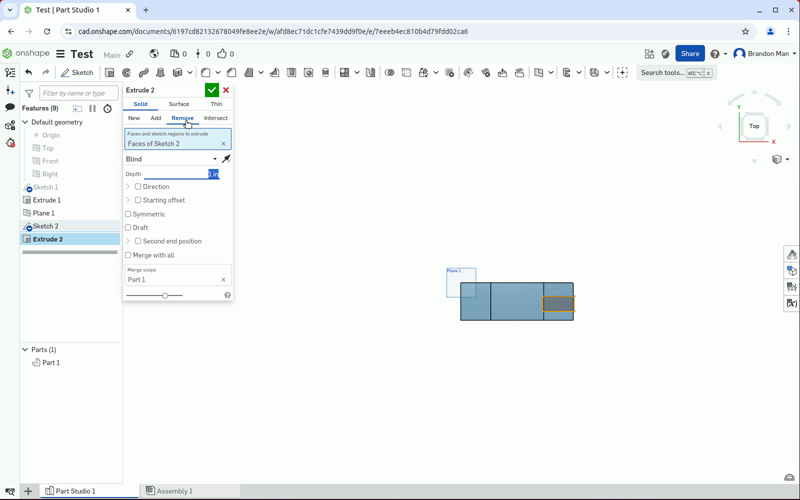
text(-7.703)
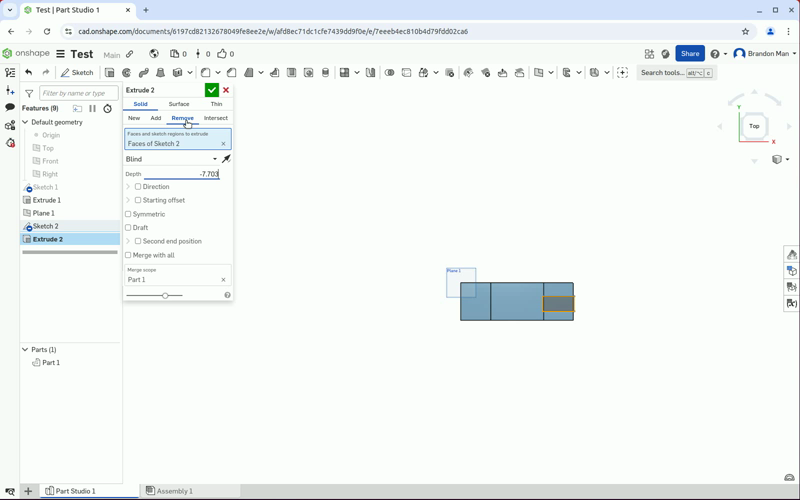
key(tab, 6)
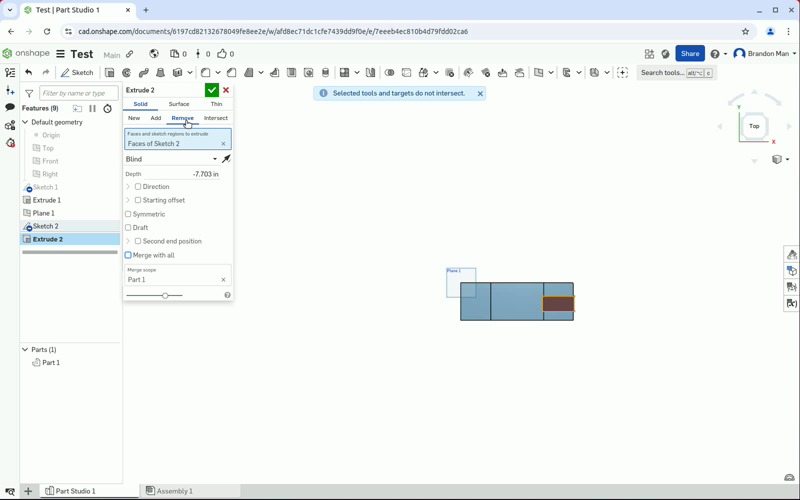
key(space)
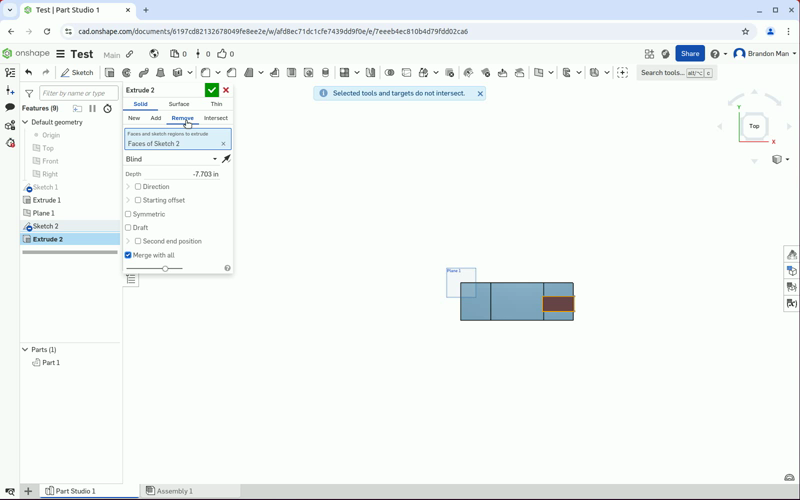
key(enter)
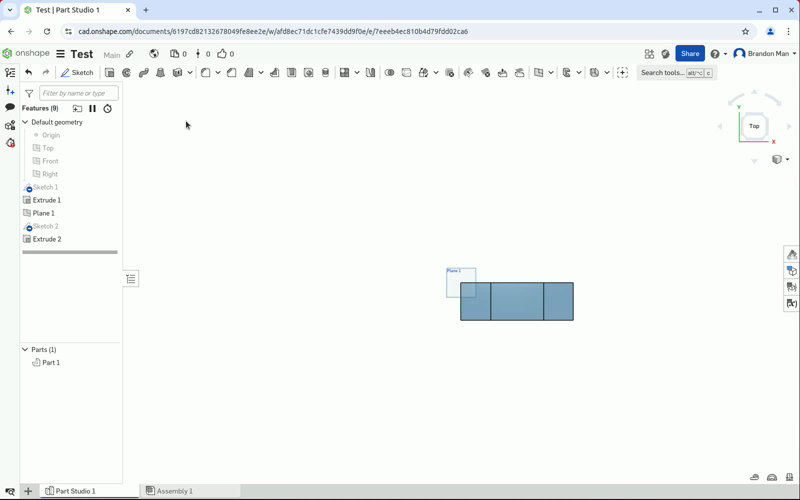
key(shift+h)
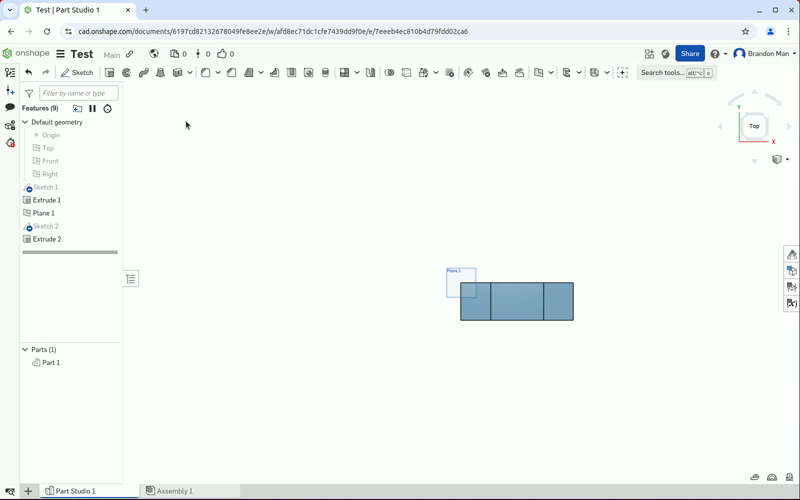
key(shift+h)
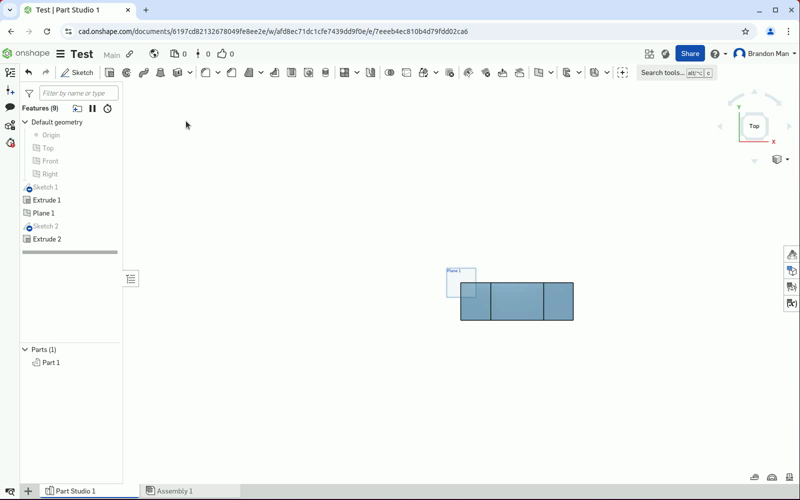
mouse_move(73, 189)
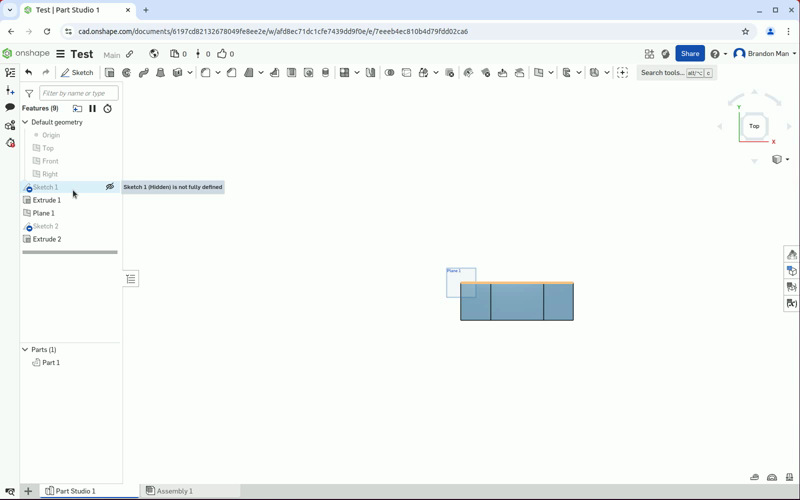
click(73, 189)
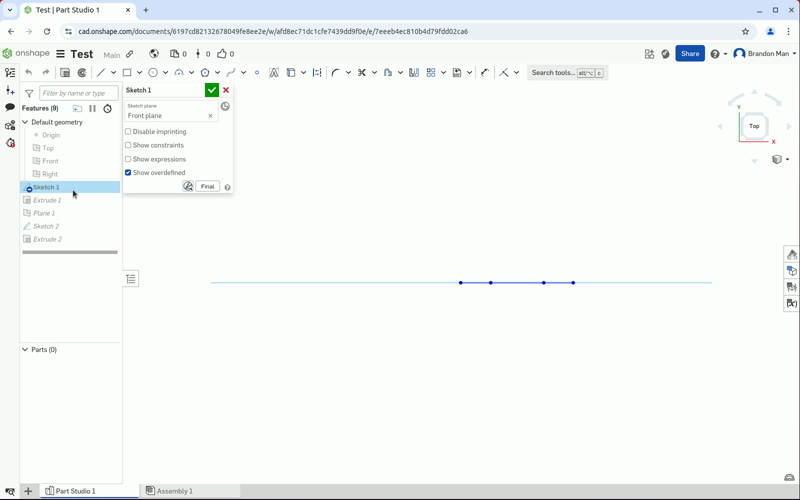
mouse_move(229, 92)
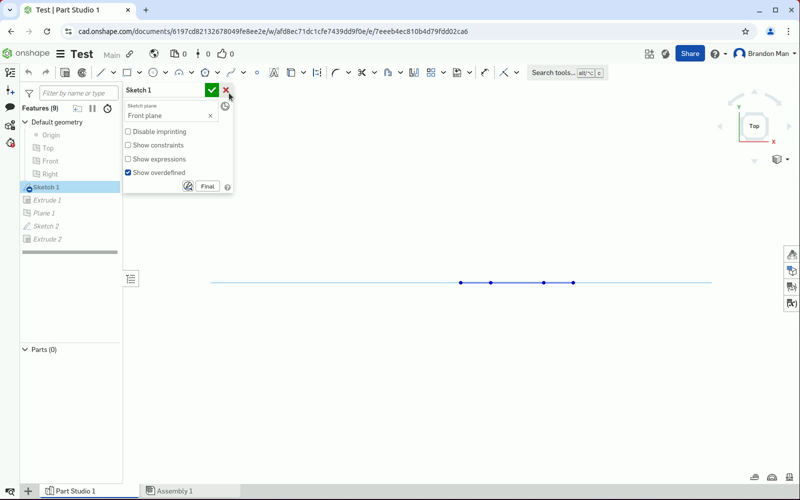
click(229, 92)
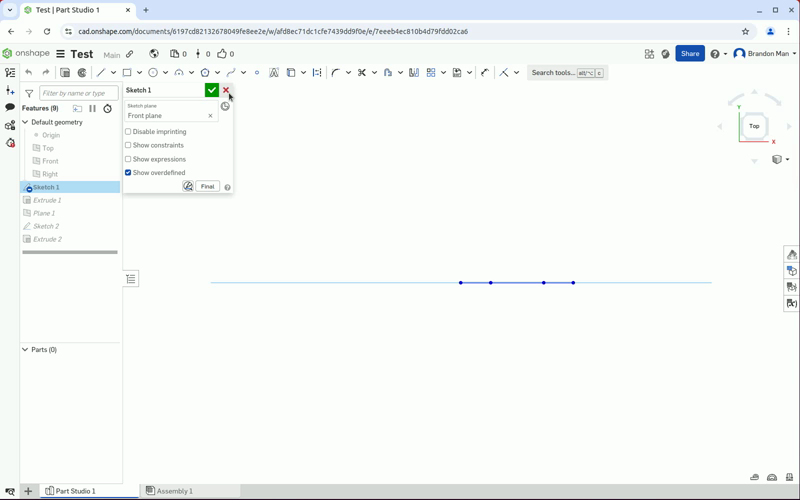
key(shift+s)
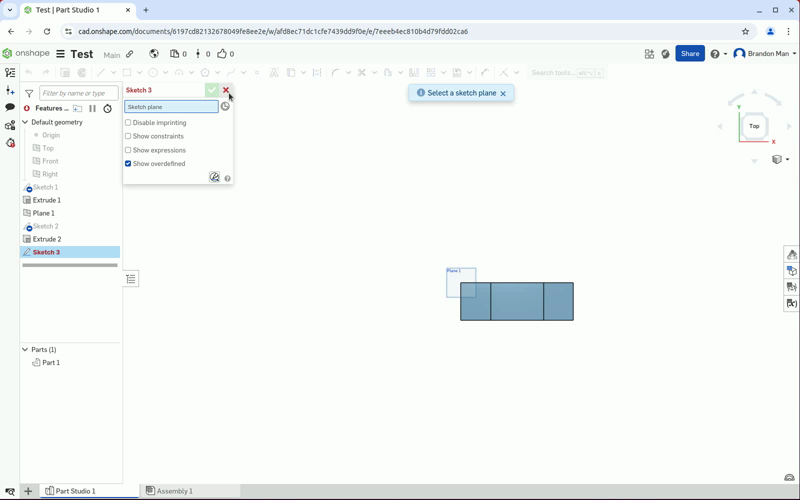
mouse_move(73, 215)
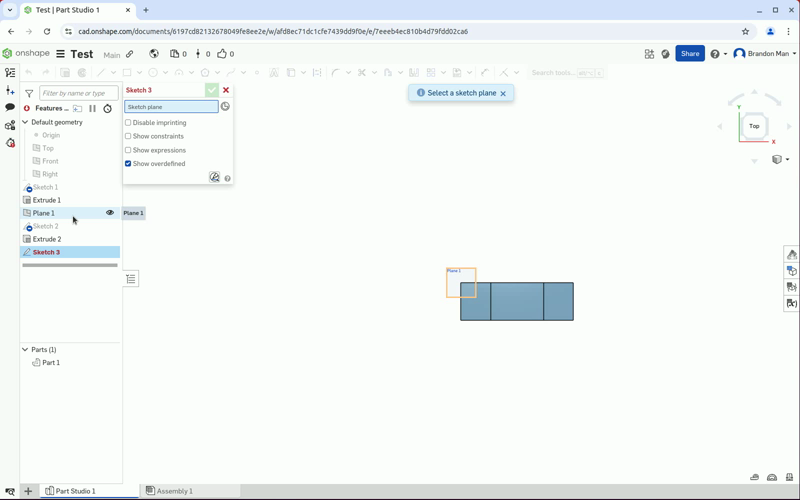
click(73, 215)
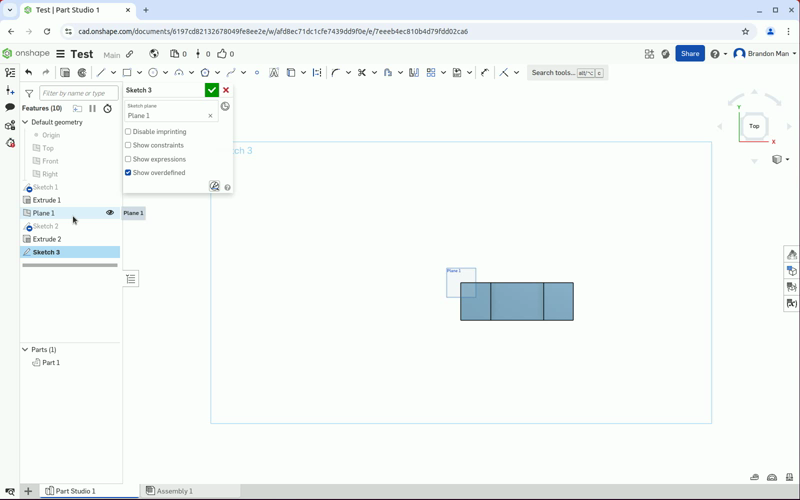
mouse_move(73, 352)
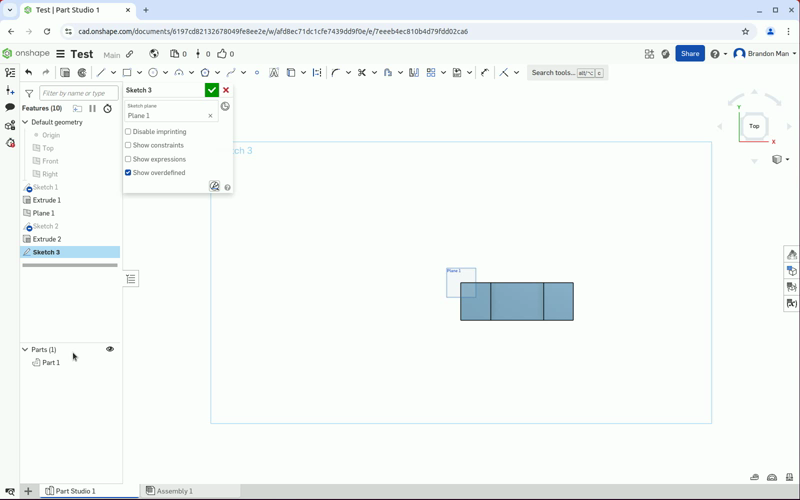
key(y)
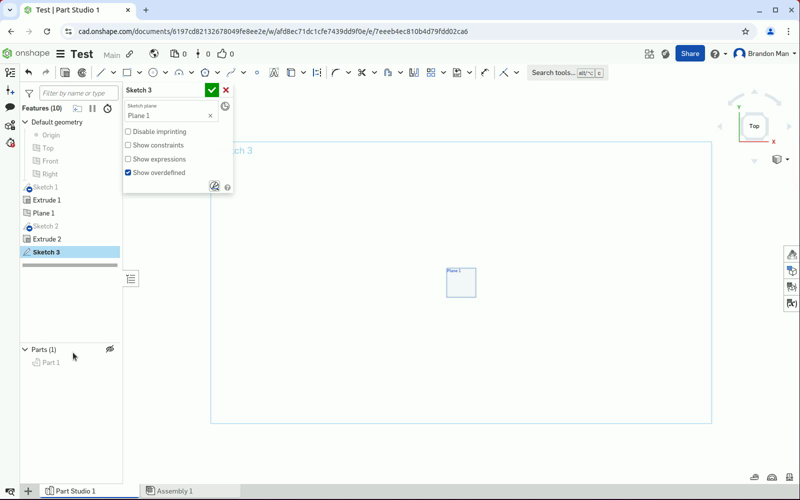
key(l)
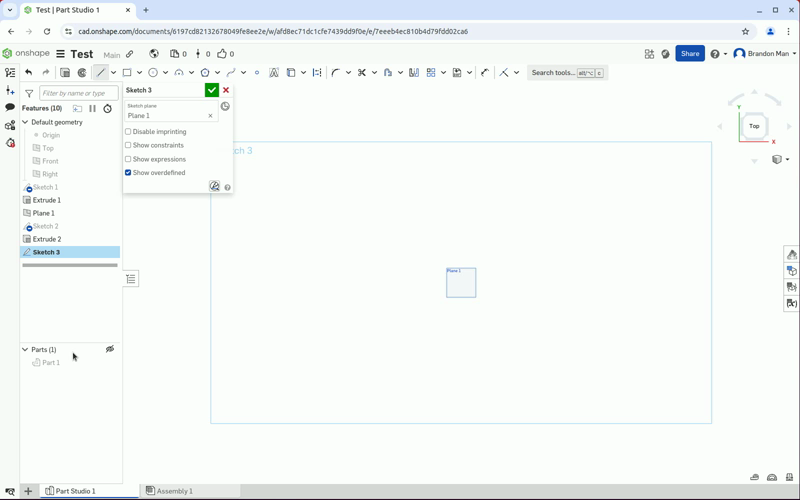
key_down(shift)
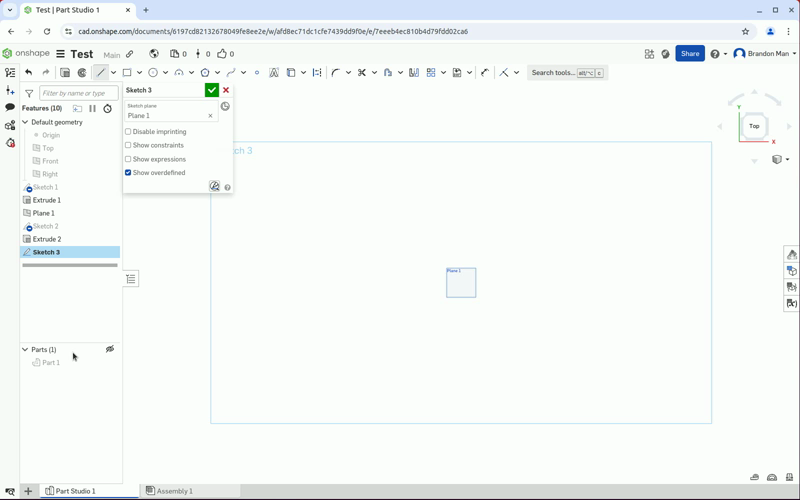
mouse_move(552, 320)
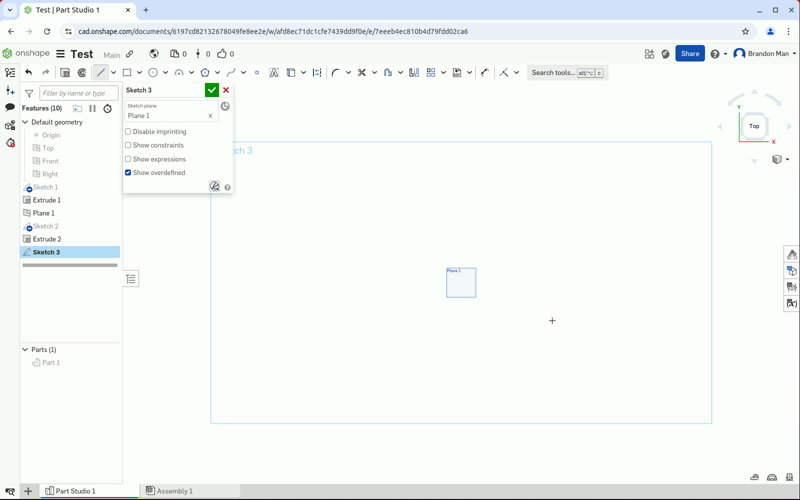
click(552, 320)
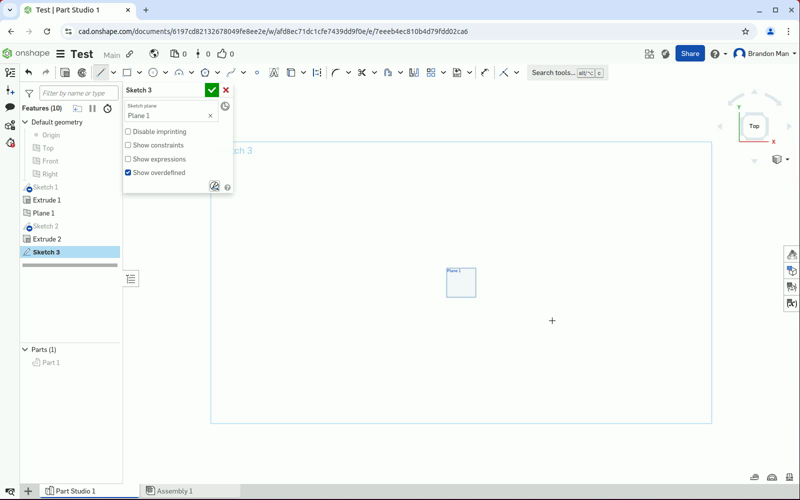
key_up(shift)
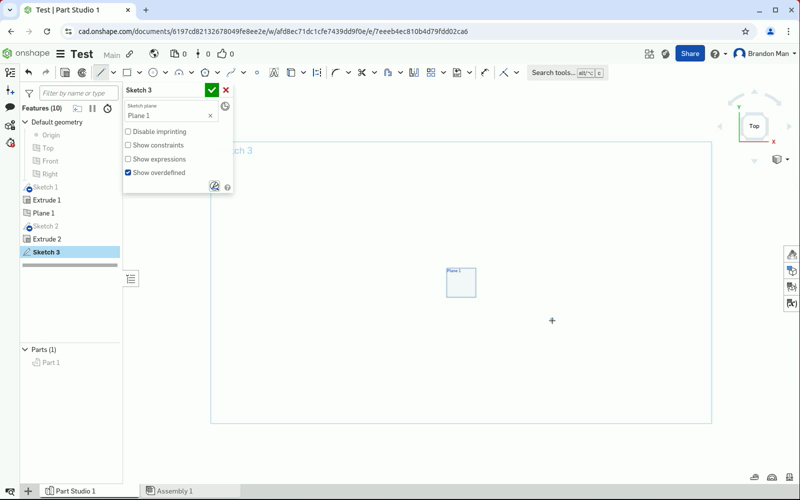
key_down(shift)
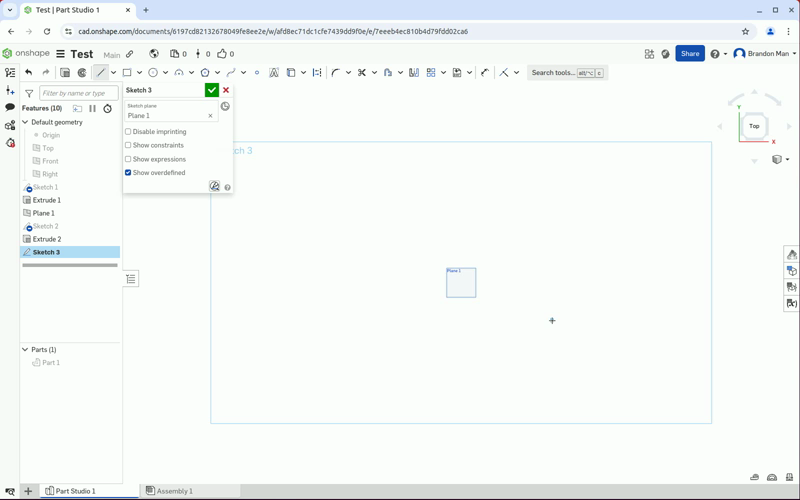
mouse_move(582, 320)
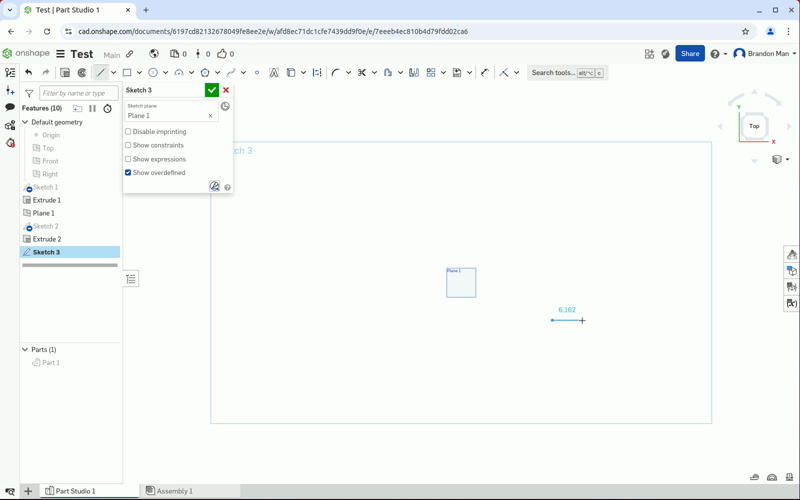
mouse_move(565, 320)
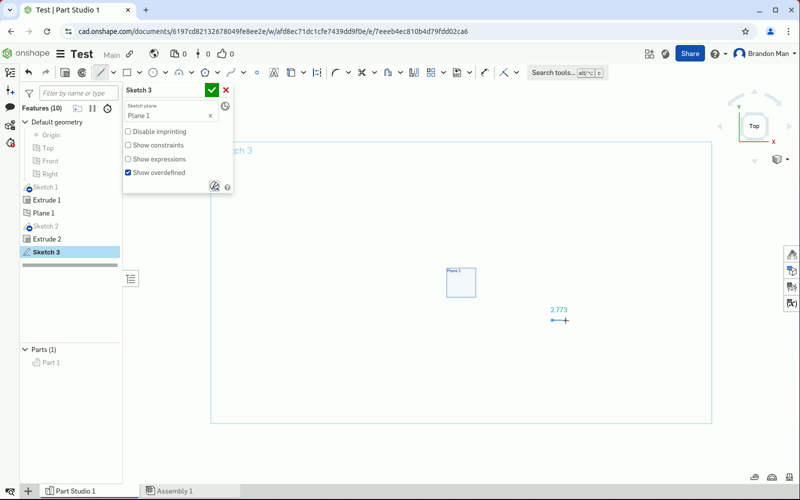
click(565, 320)
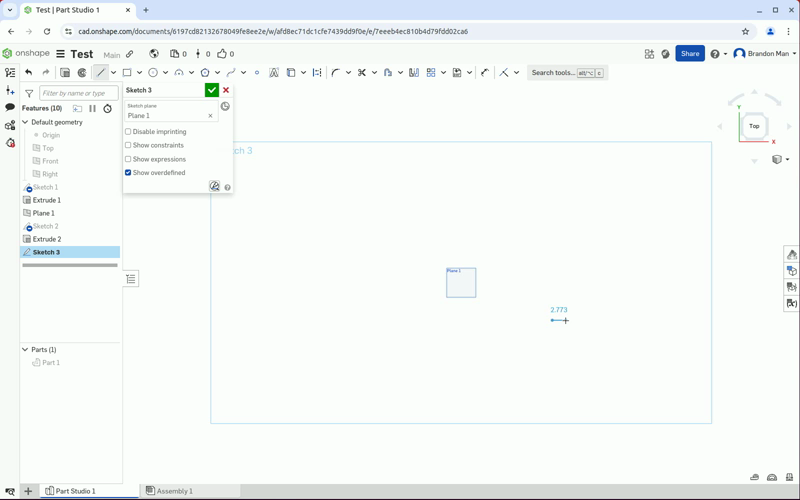
key_up(shift)
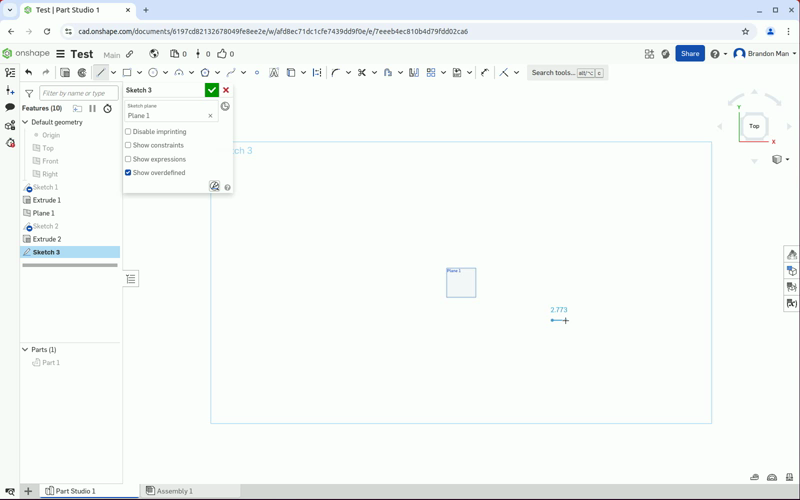
key_down(shift)
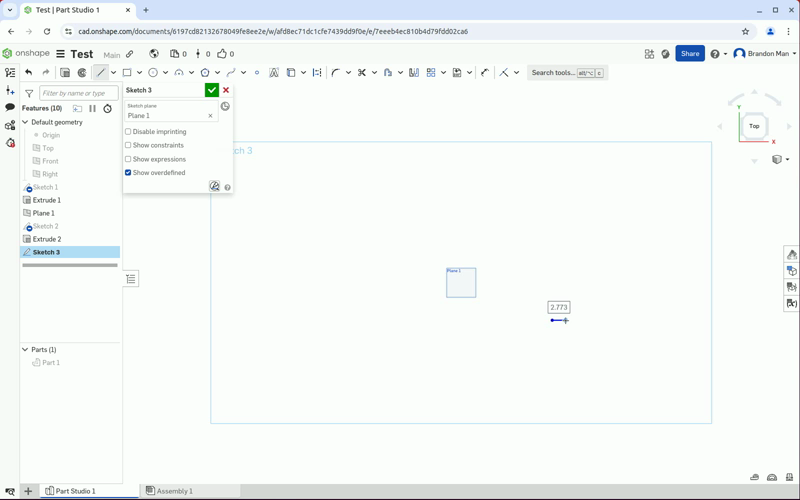
mouse_move(589, 320)
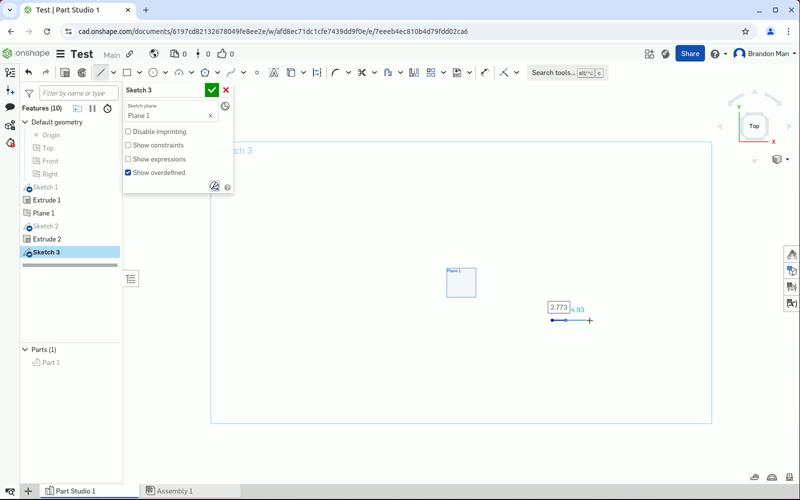
mouse_move(565, 288)
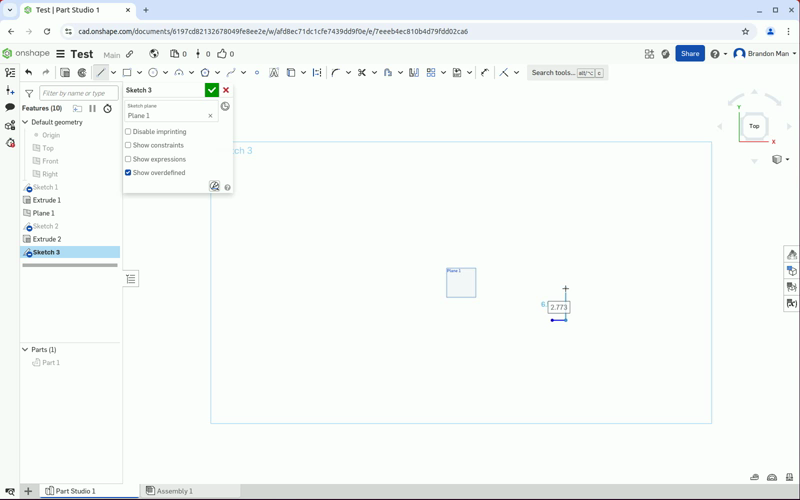
click(565, 288)
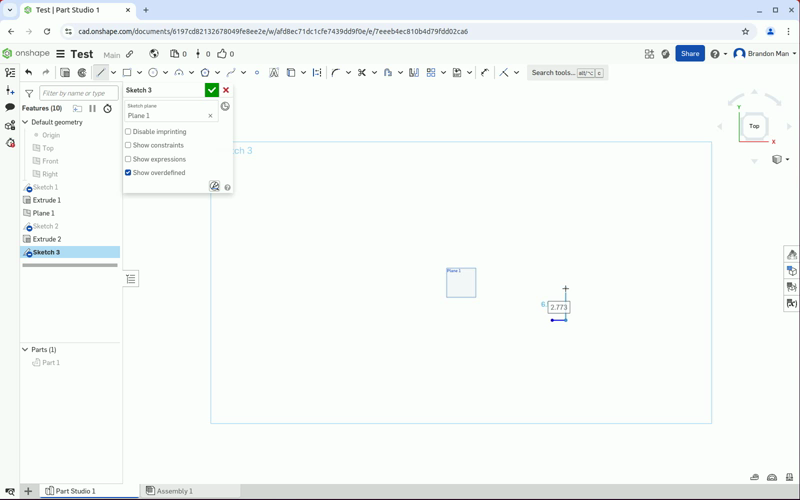
key_up(shift)
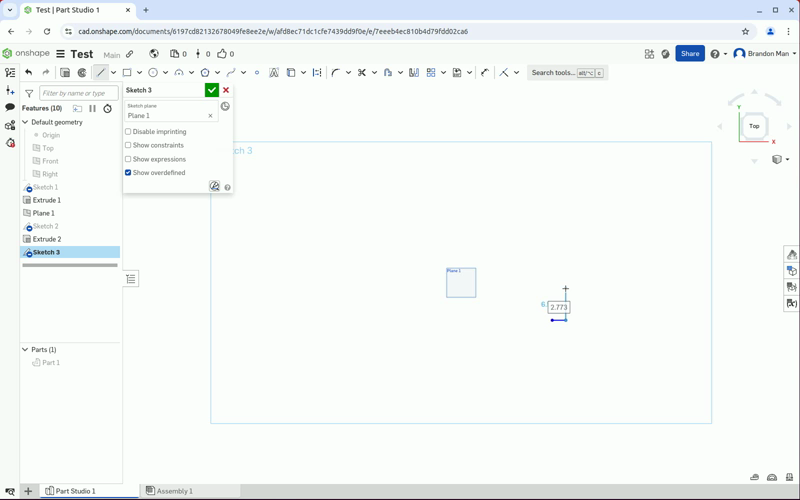
key_down(shift)
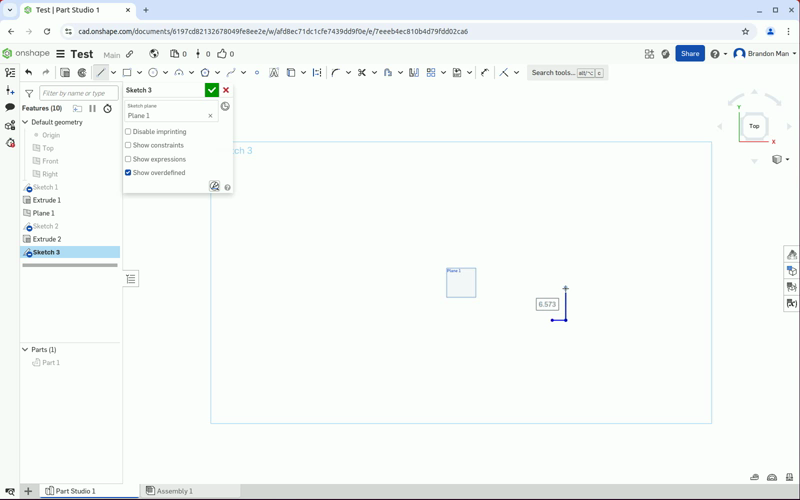
mouse_move(589, 288)
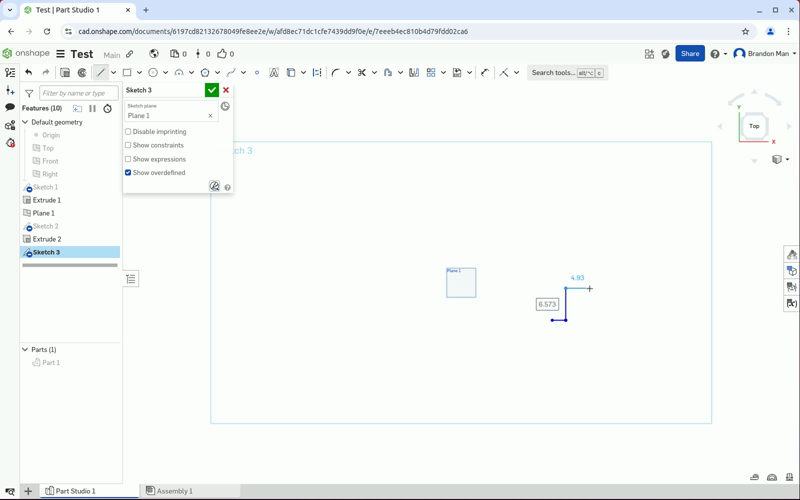
mouse_move(552, 288)
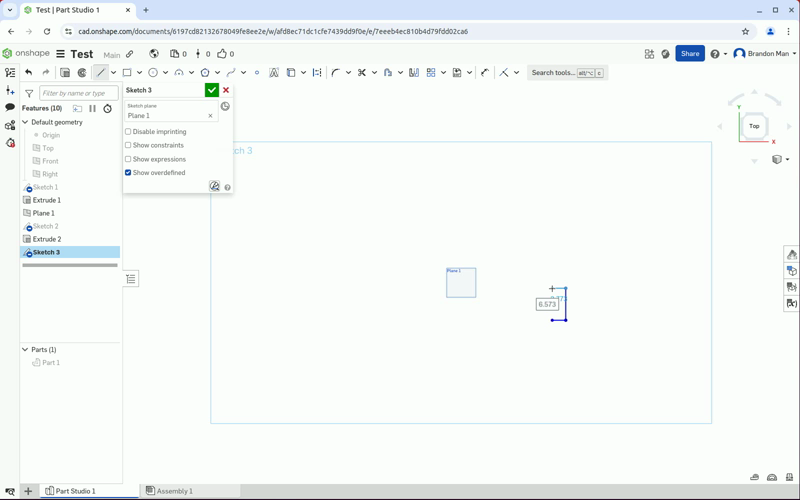
click(552, 288)
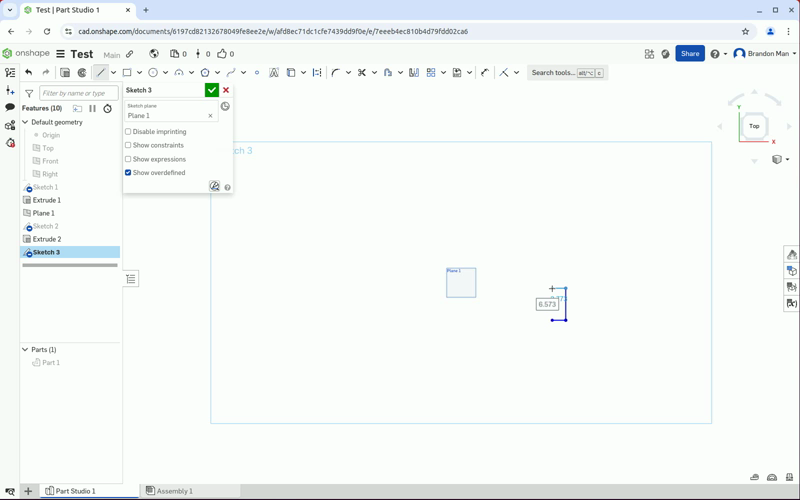
key_up(shift)
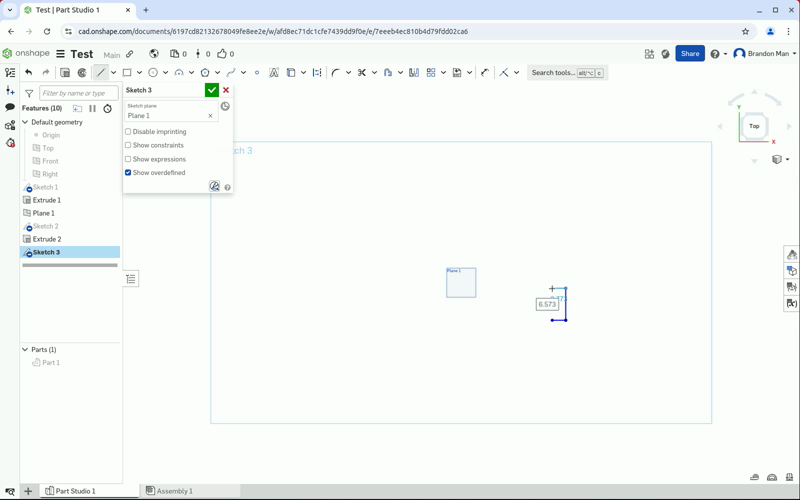
mouse_move(582, 288)
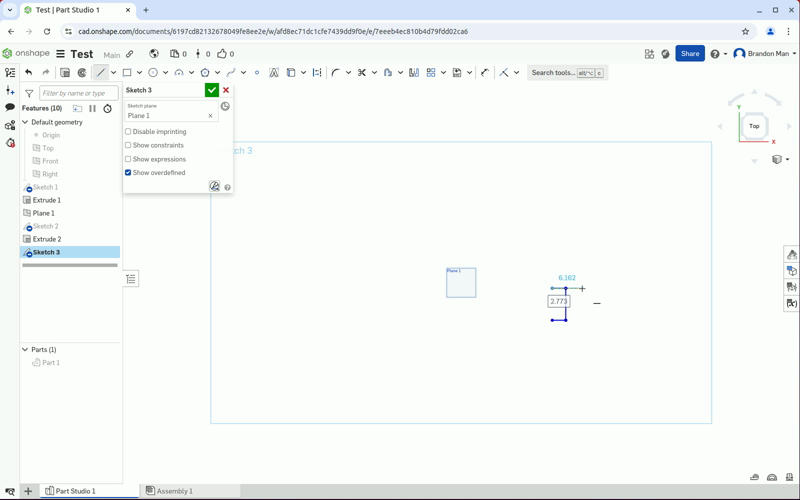
key_down(shift)
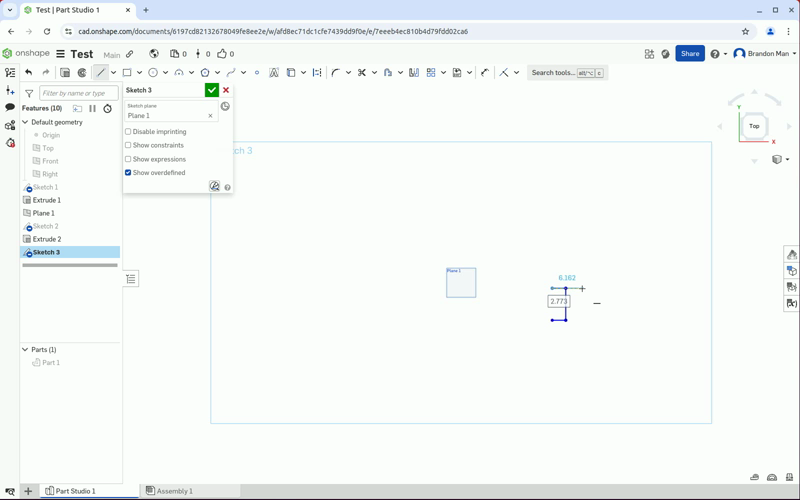
mouse_move(552, 320)
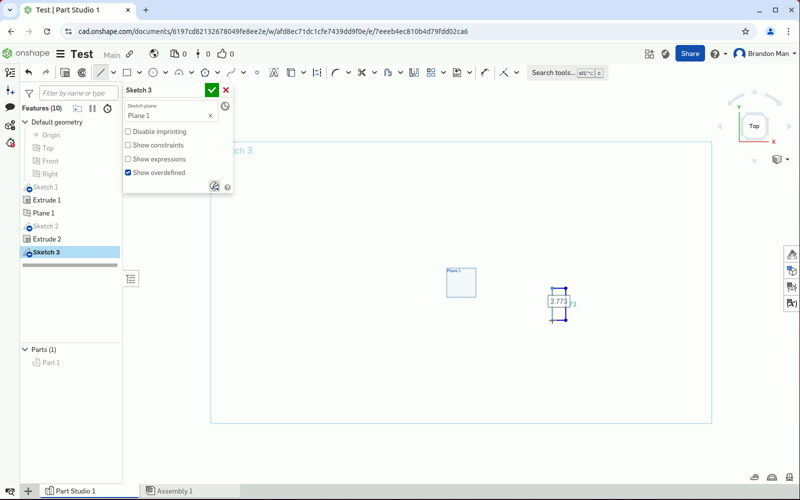
key_up(shift)
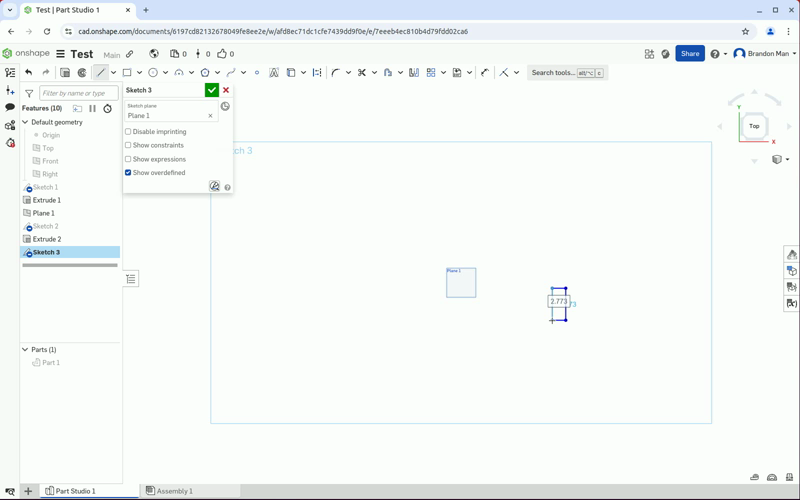
click(552, 320)
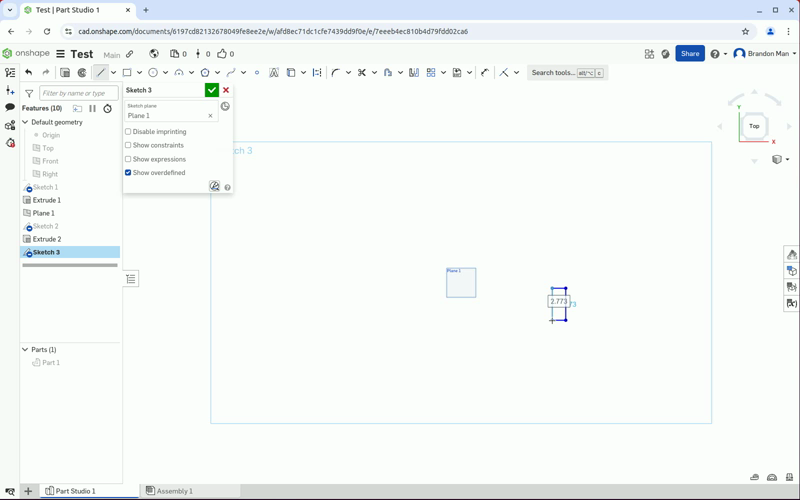
key(esc)
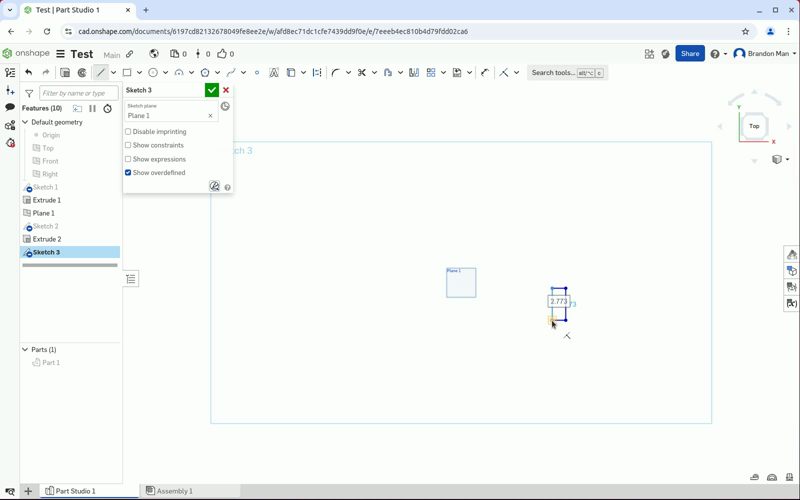
mouse_move(561, 298)
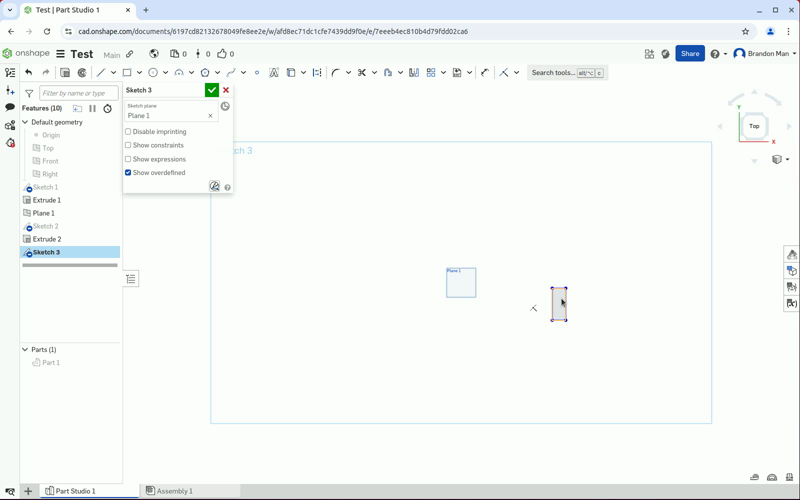
scroll(6)
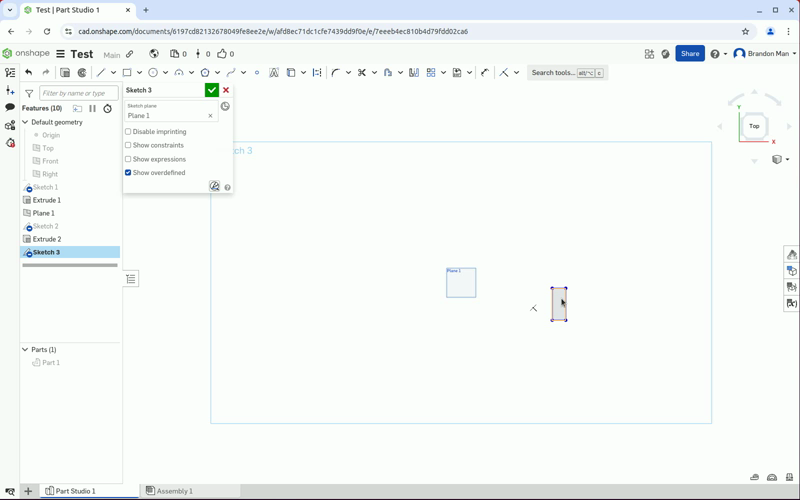
scroll(6)
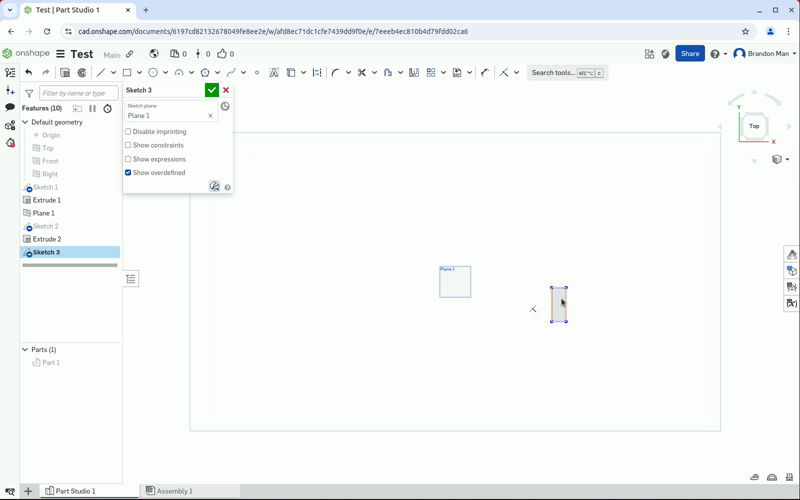
scroll(6)
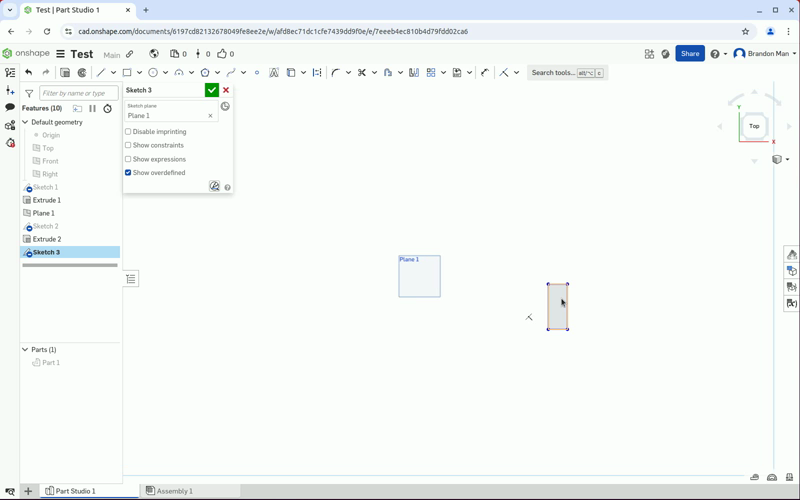
scroll(6)
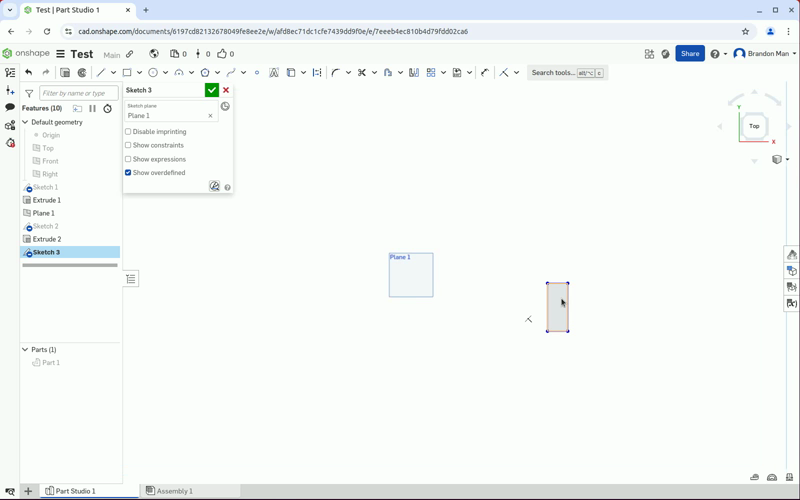
scroll(6)
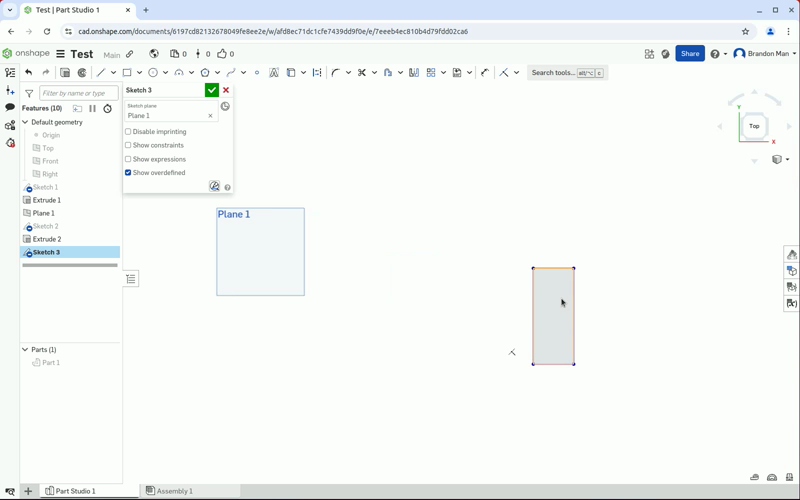
scroll(6)
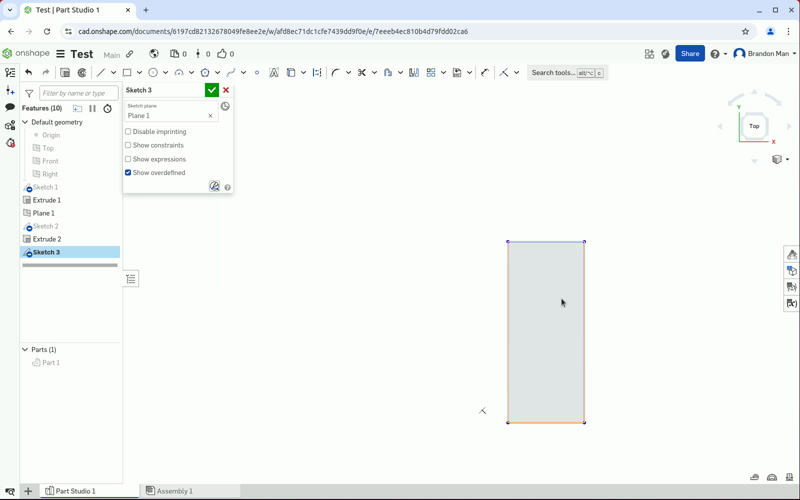
scroll(6)
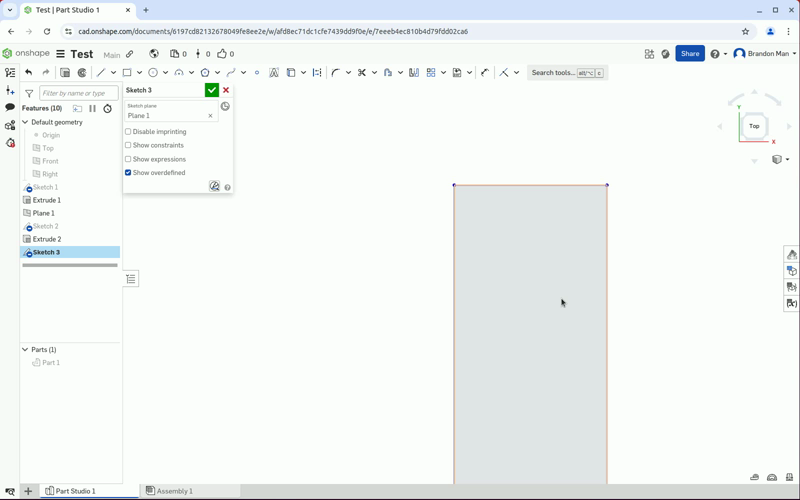
click(561, 298)
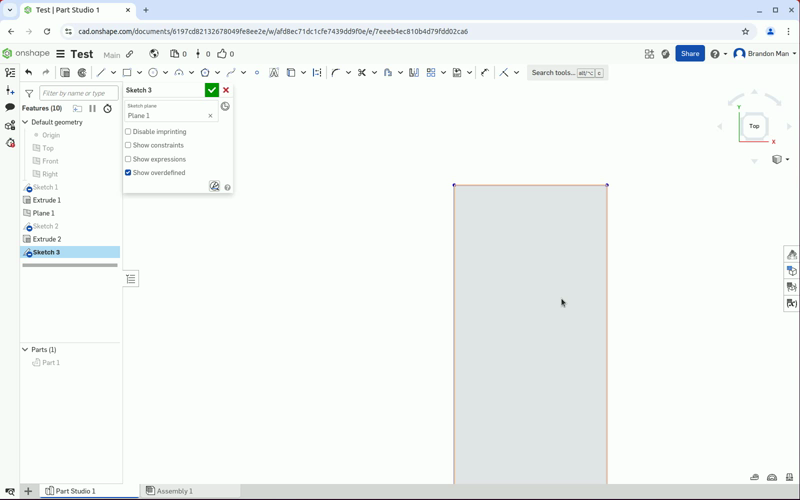
scroll(-6)
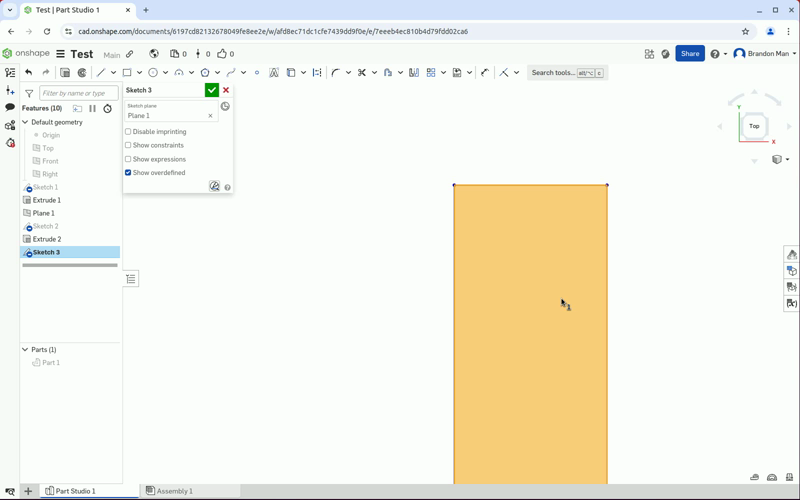
scroll(-6)
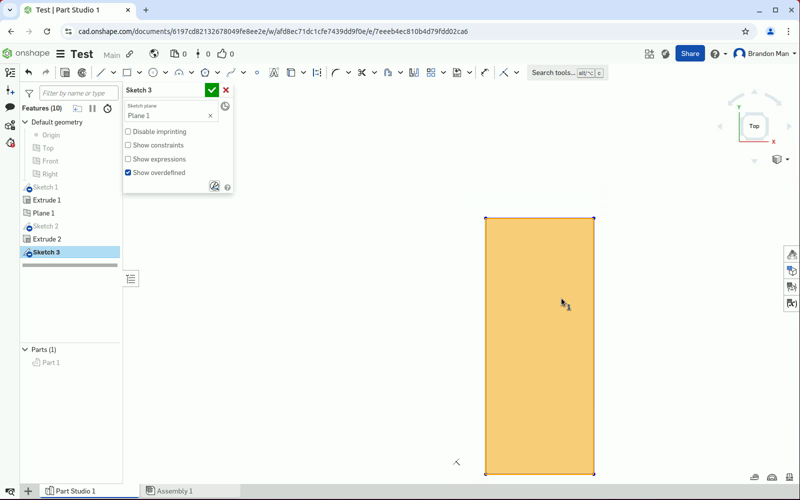
scroll(-6)
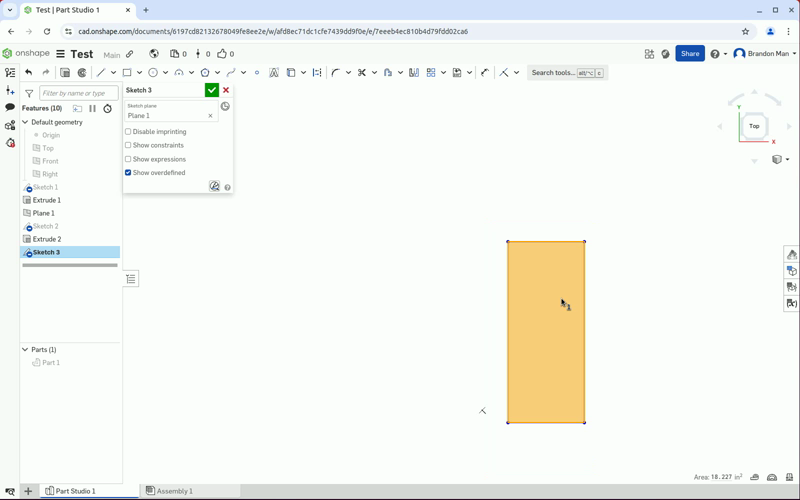
scroll(-6)
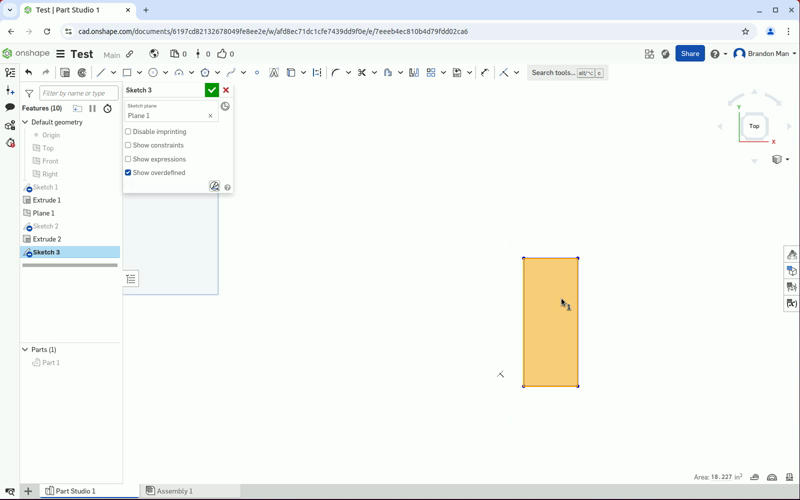
scroll(-6)
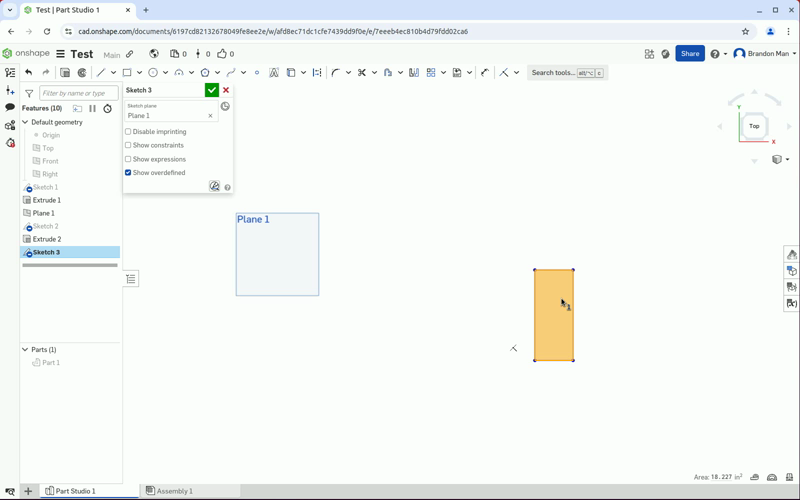
scroll(-6)
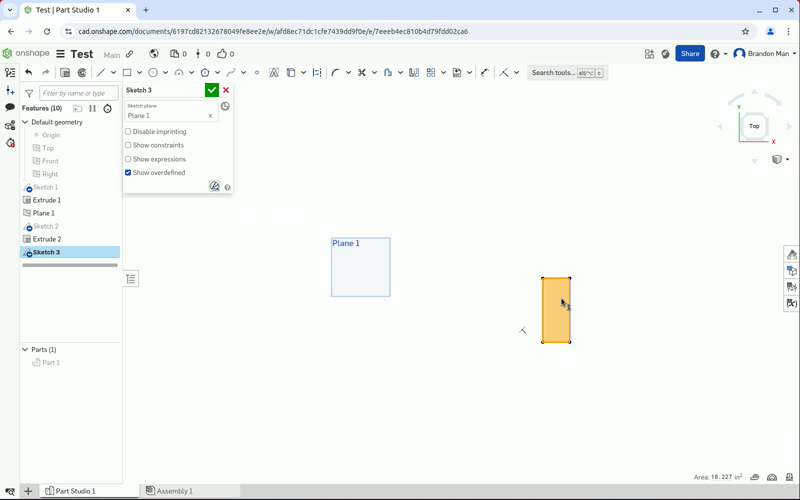
scroll(-6)
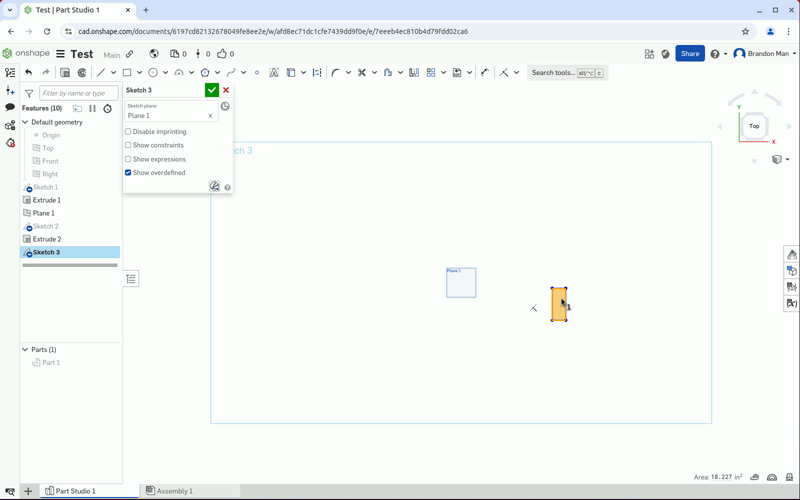
mouse_move(73, 352)
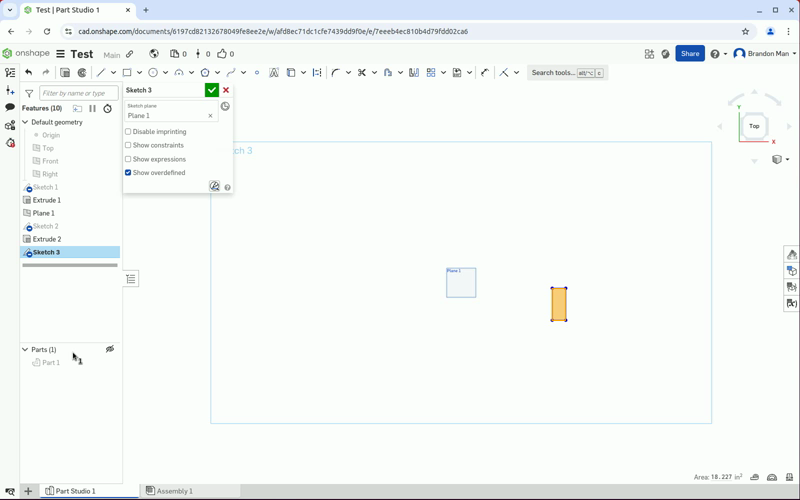
key(shift+y)
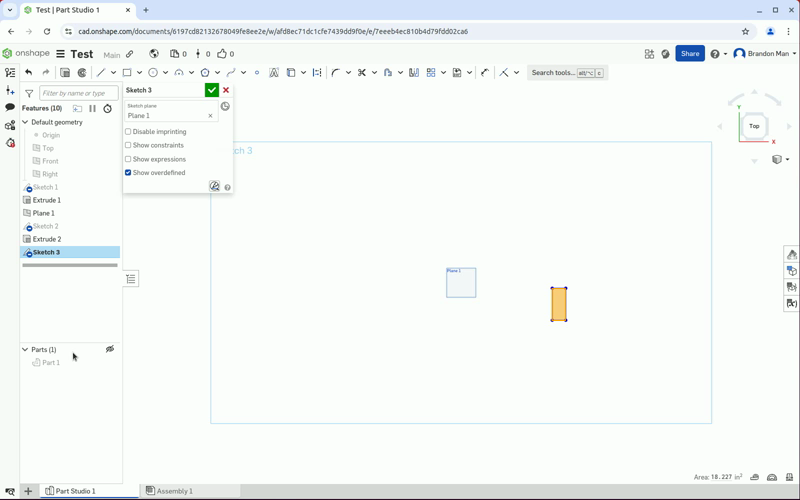
key(shift+e)
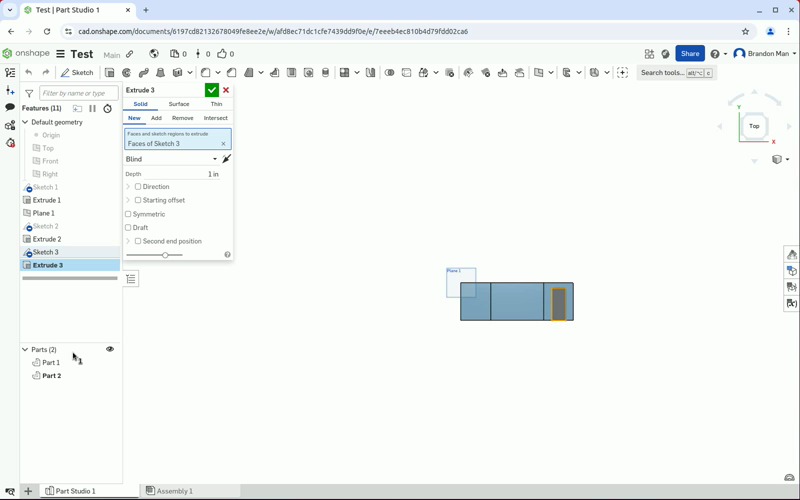
mouse_move(143, 106)
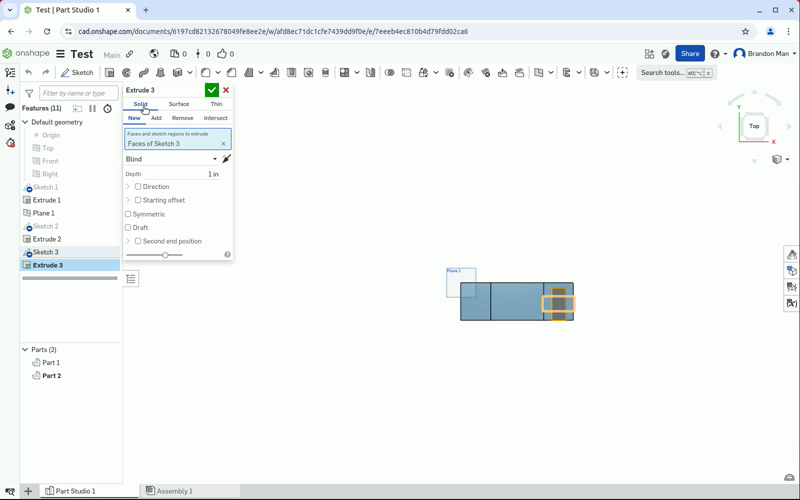
click(143, 106)
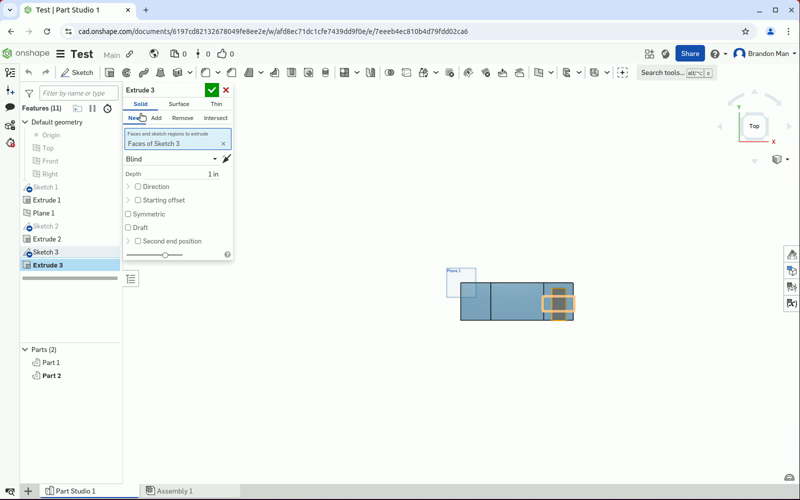
mouse_move(137, 120)
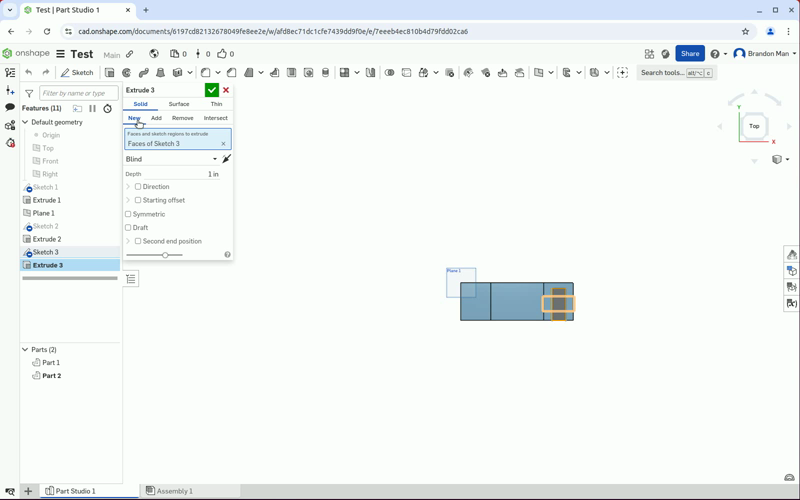
click(137, 120)
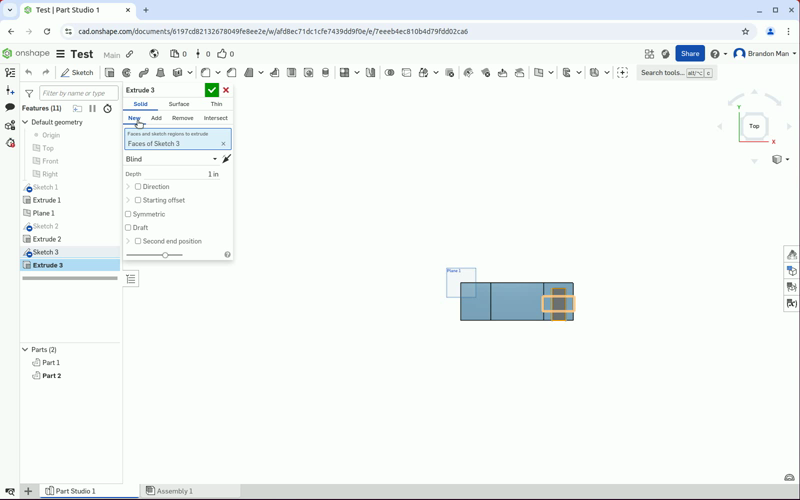
key(tab, 4)
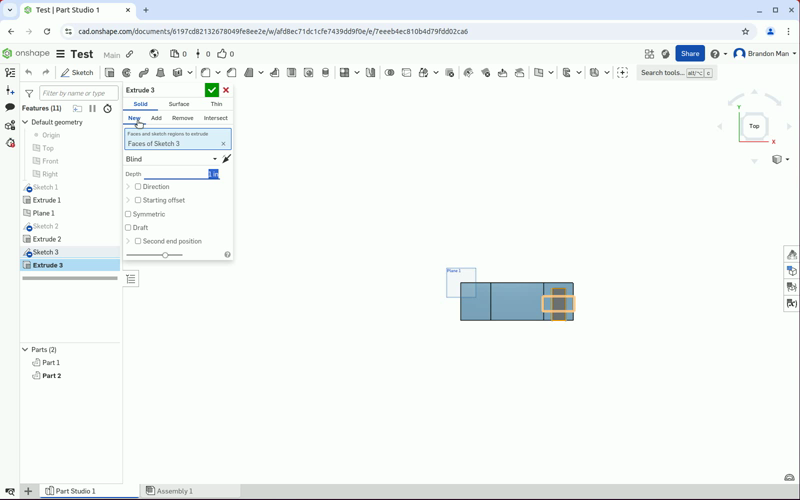
text(-7.703)
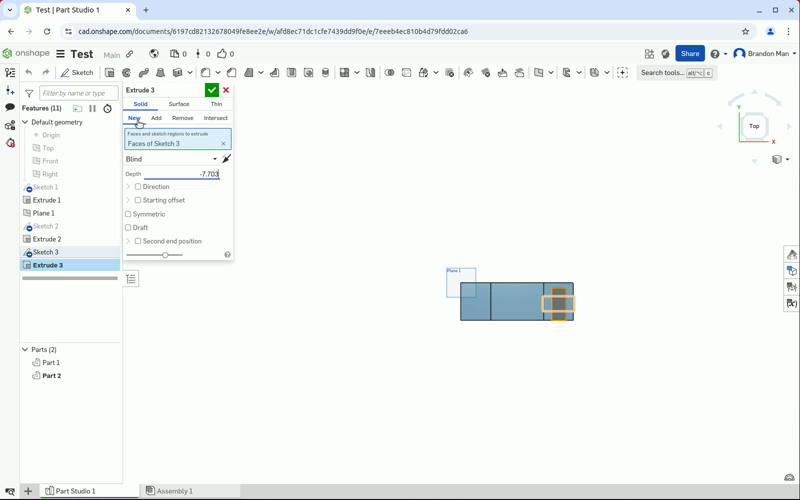
key(enter)
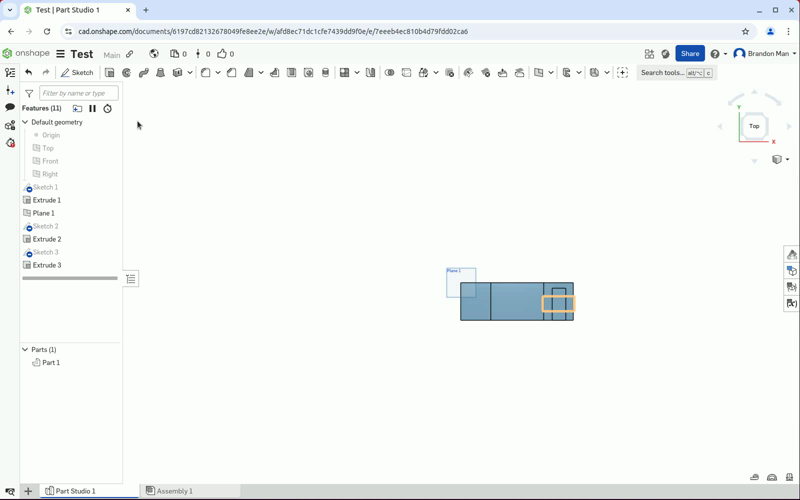
key(shift+h)
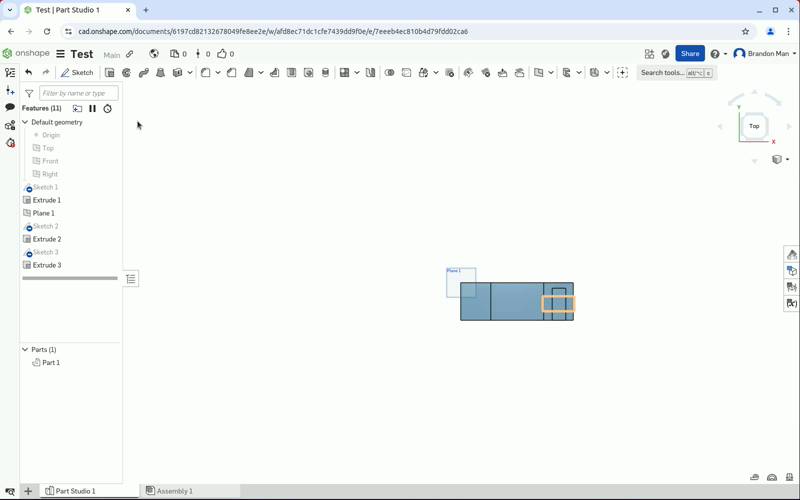
key(shift+h)
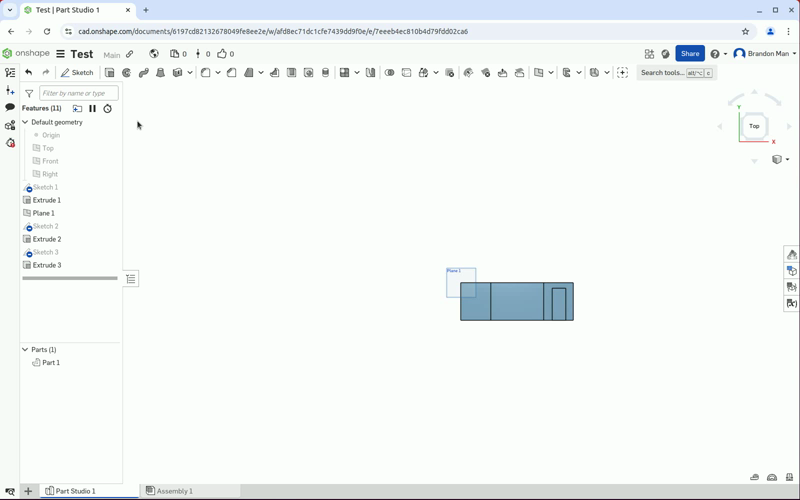
mouse_move(73, 189)
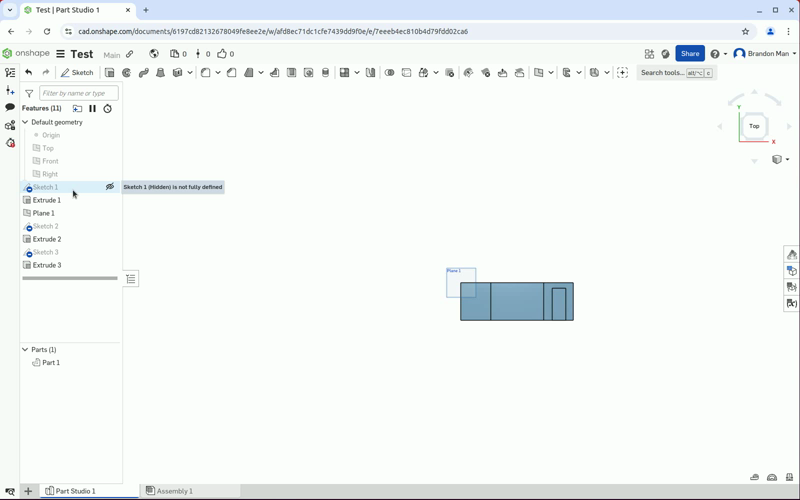
click(73, 189)
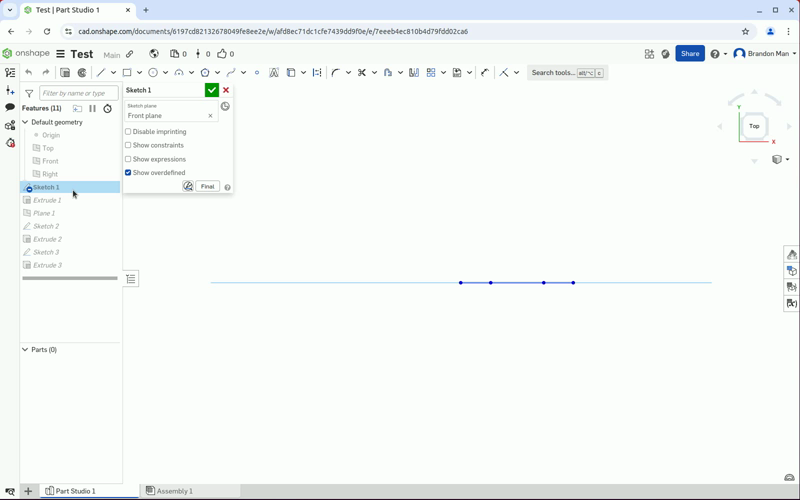
mouse_move(229, 92)
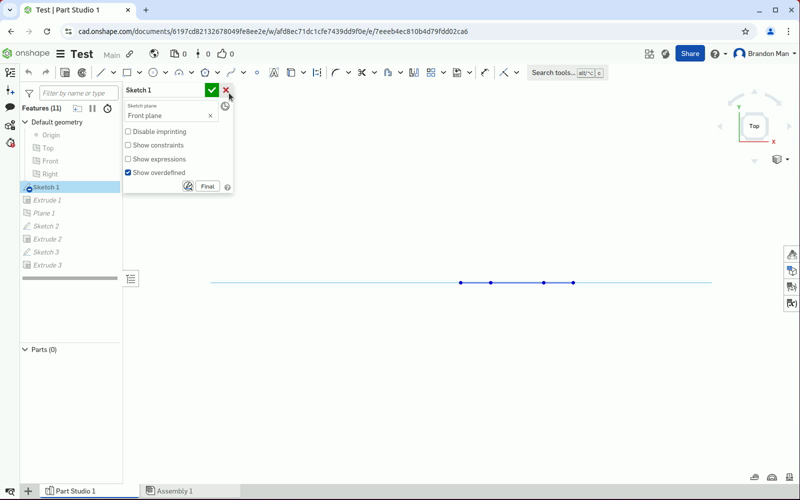
click(229, 92)
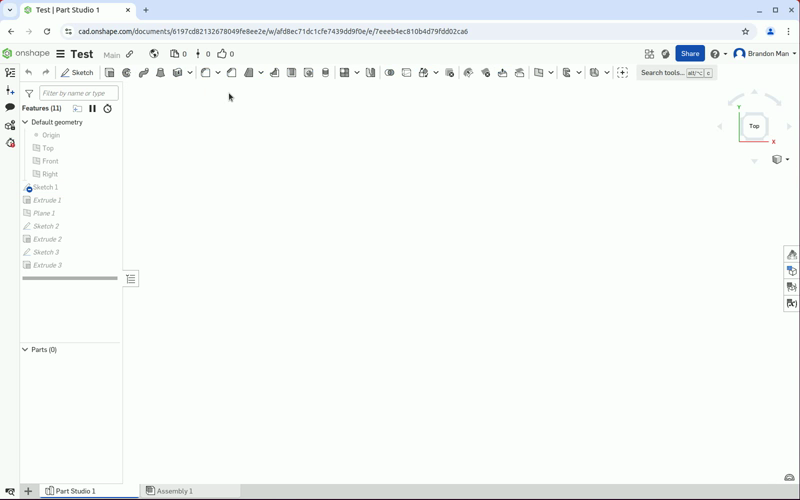
key(shift+s)
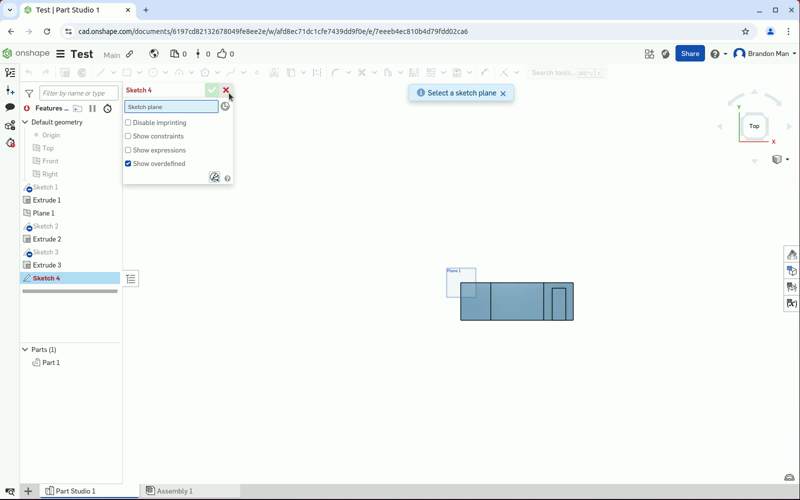
mouse_move(73, 215)
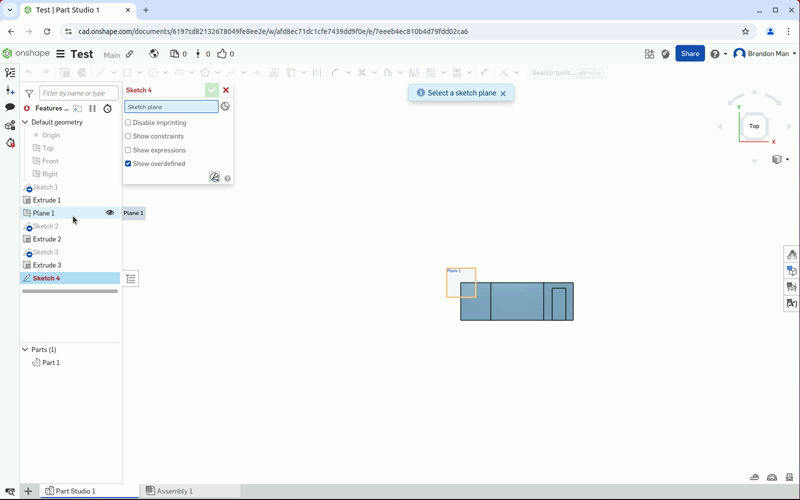
click(73, 215)
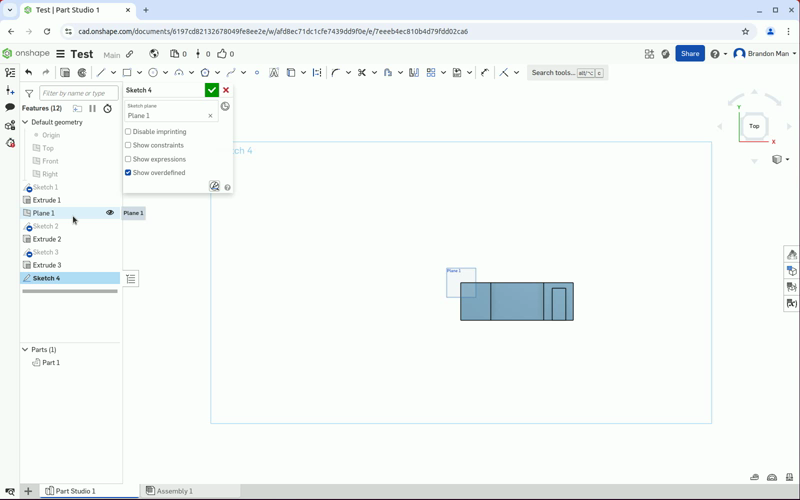
mouse_move(73, 352)
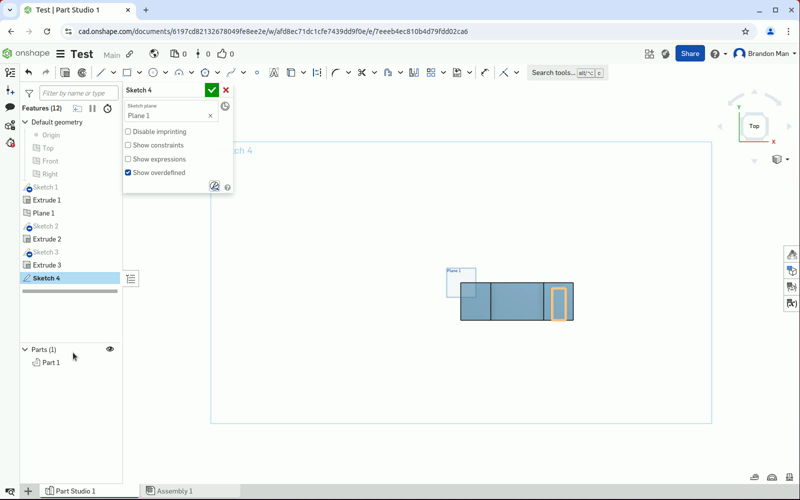
key(y)
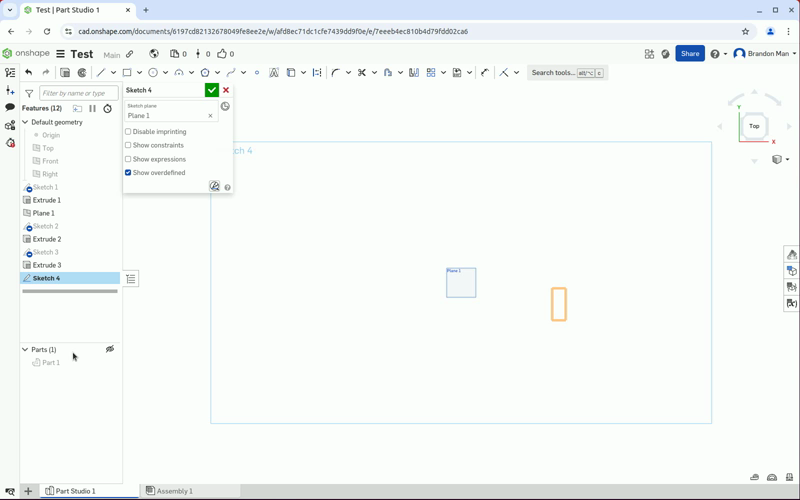
key(l)
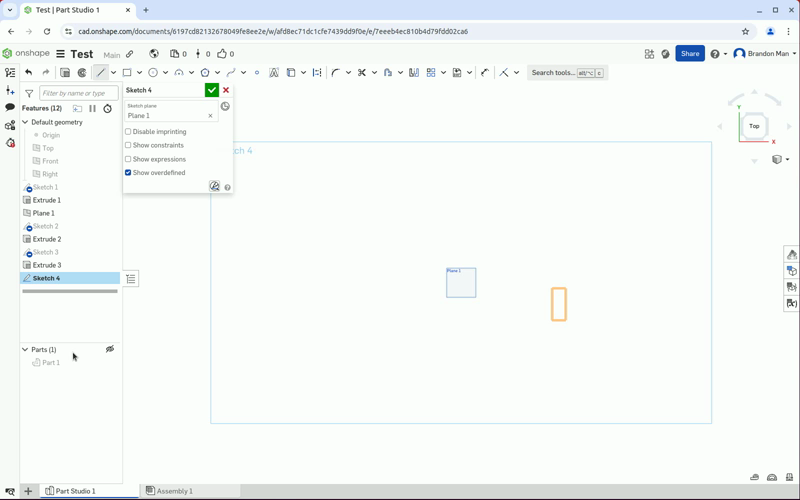
key_down(shift)
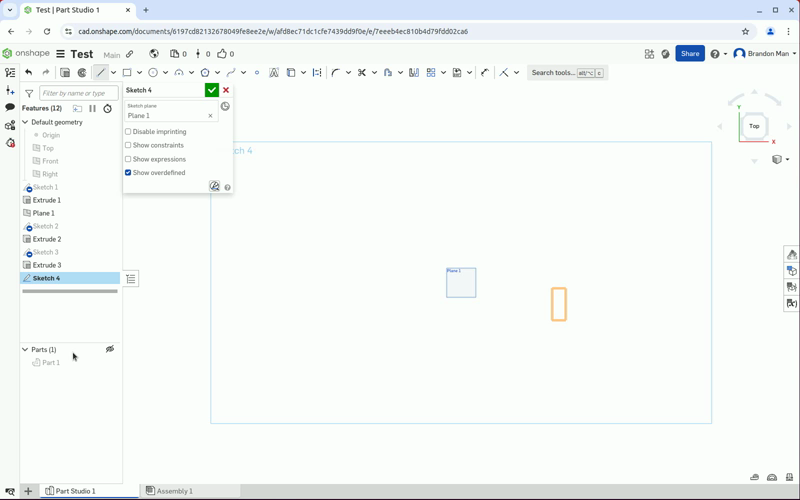
mouse_move(542, 312)
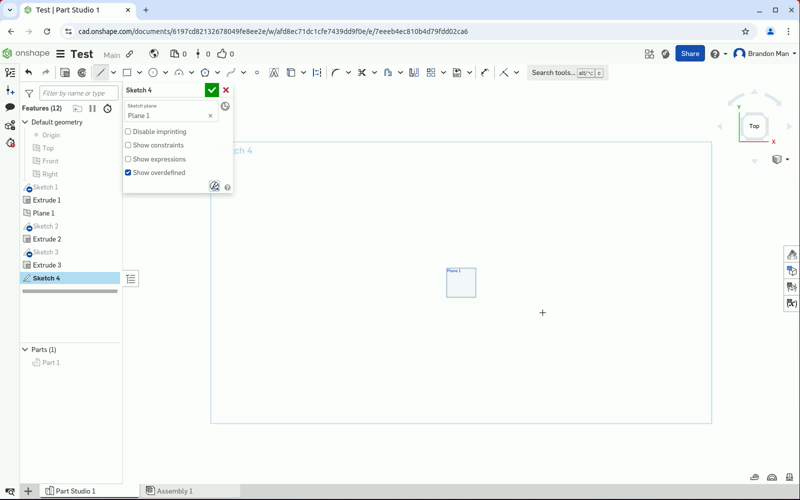
click(542, 312)
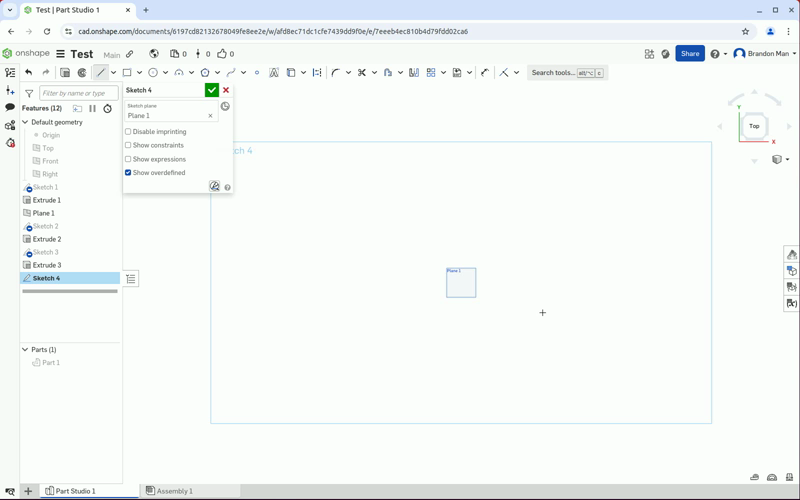
key_up(shift)
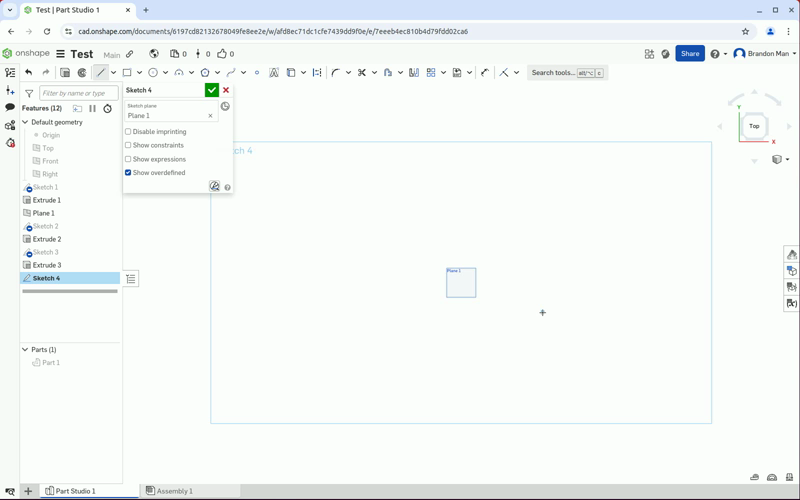
key_down(shift)
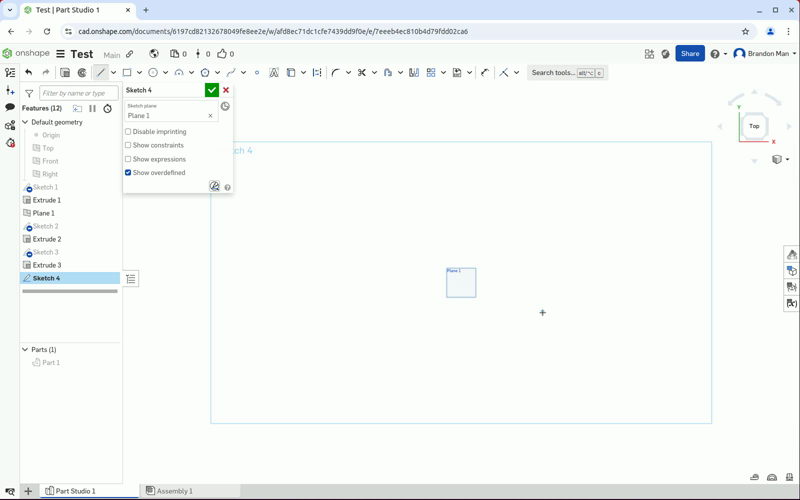
mouse_move(572, 312)
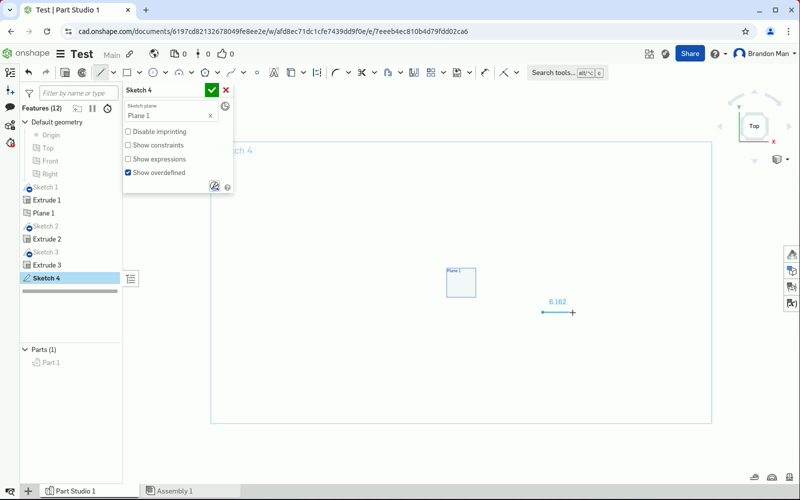
mouse_move(574, 312)
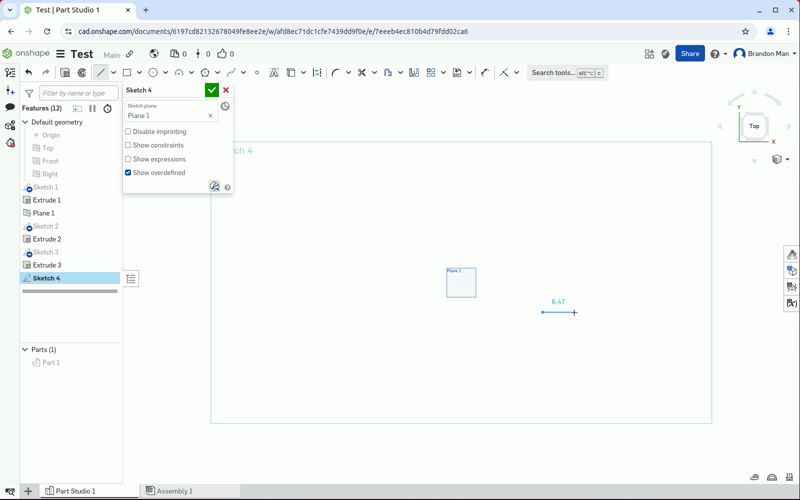
click(574, 312)
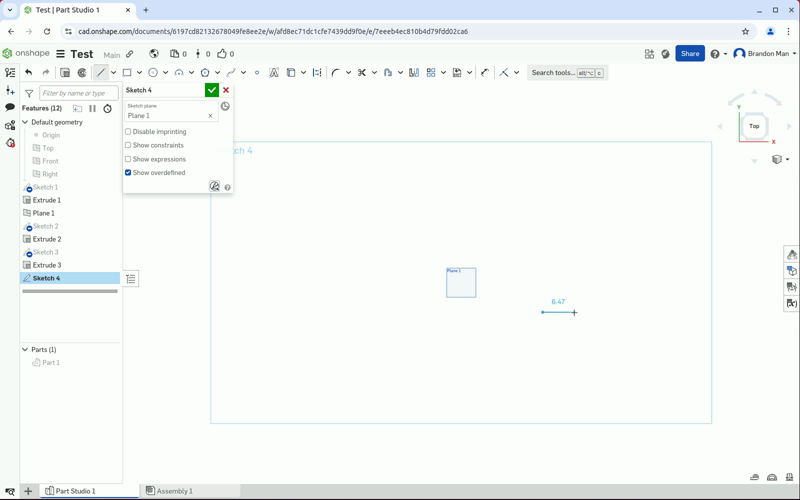
key_up(shift)
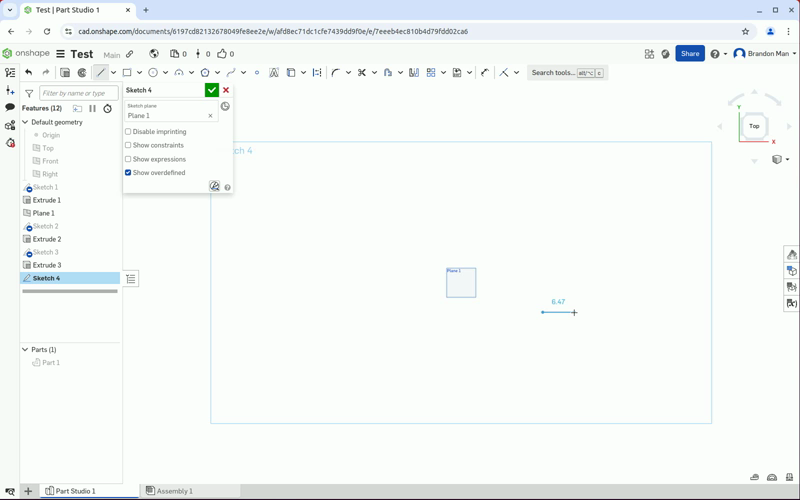
key_down(shift)
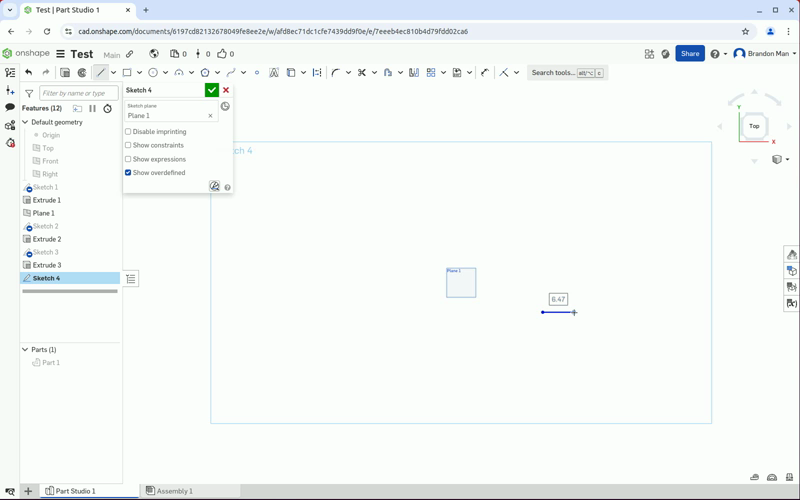
mouse_move(589, 312)
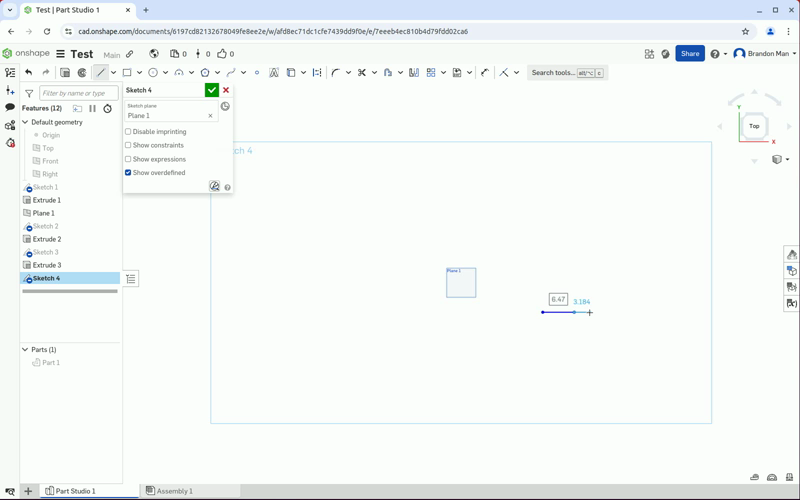
mouse_move(574, 300)
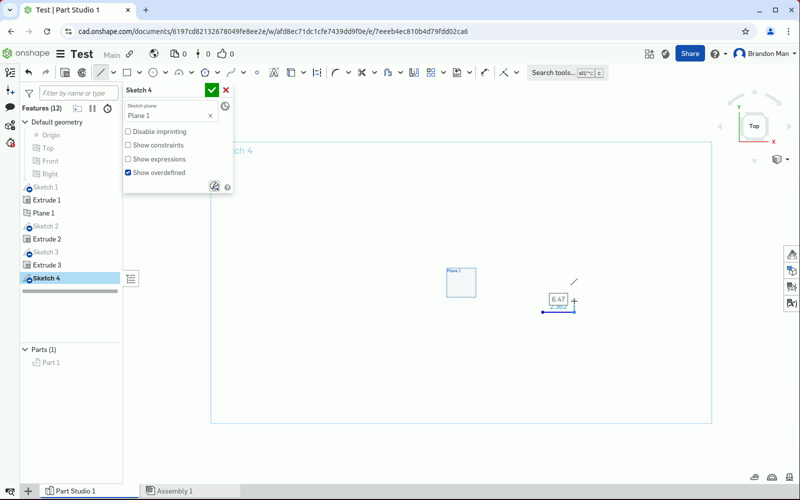
click(574, 300)
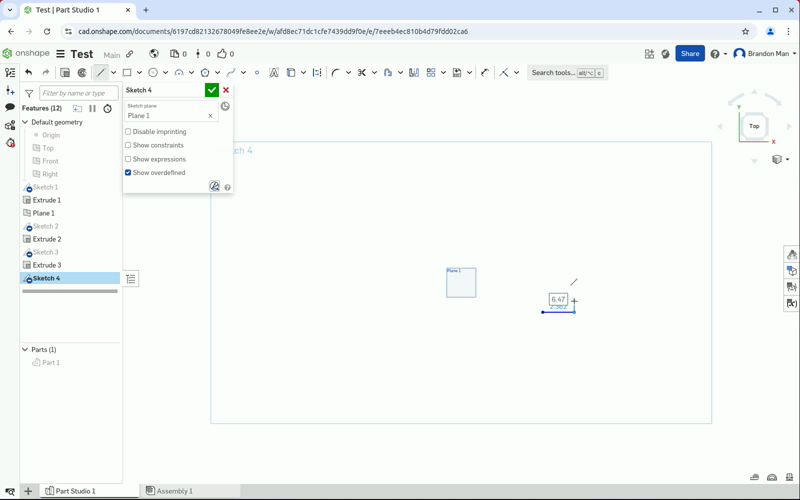
key_up(shift)
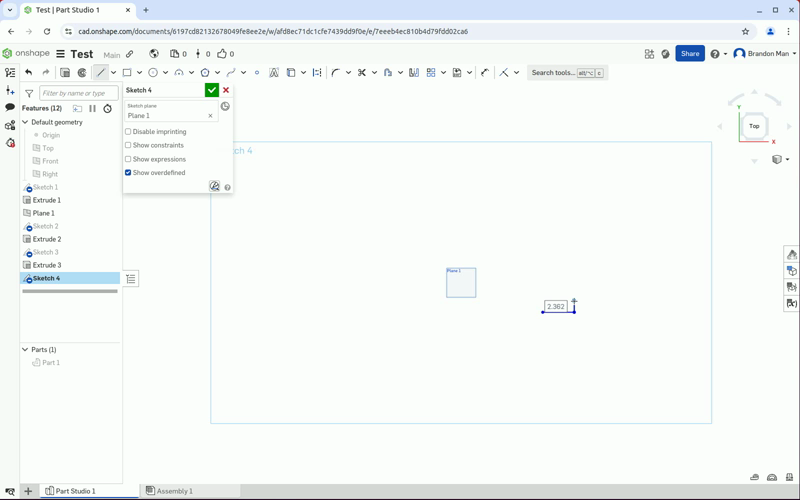
key_down(shift)
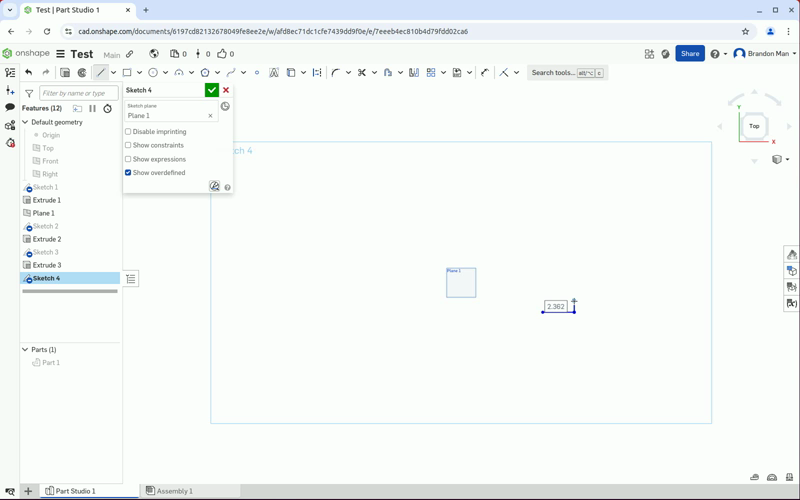
mouse_move(589, 300)
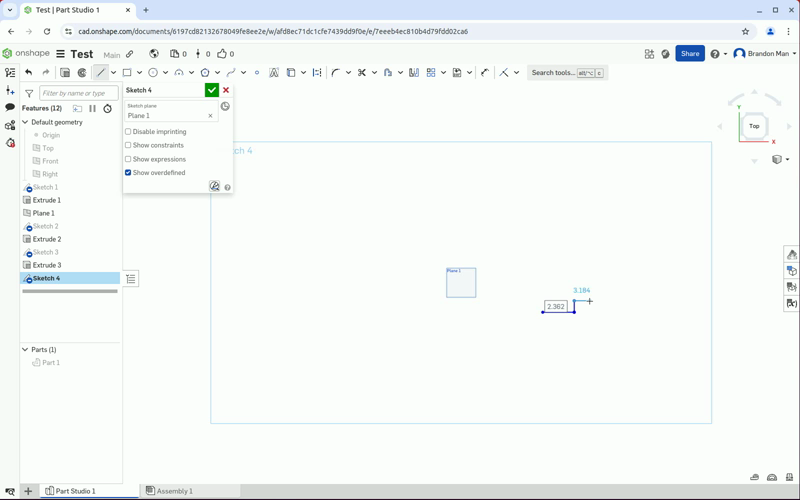
mouse_move(542, 300)
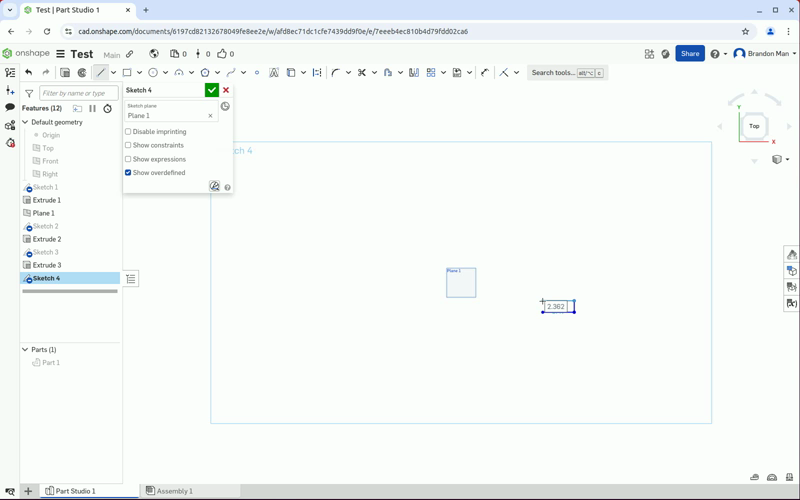
click(542, 300)
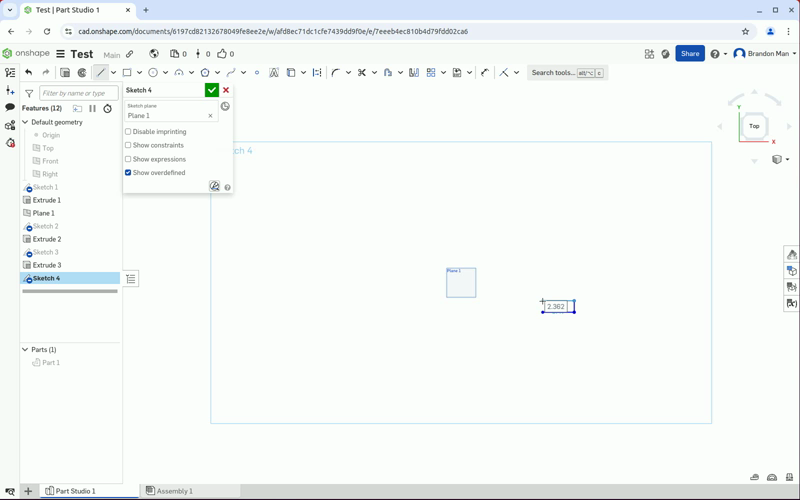
key_up(shift)
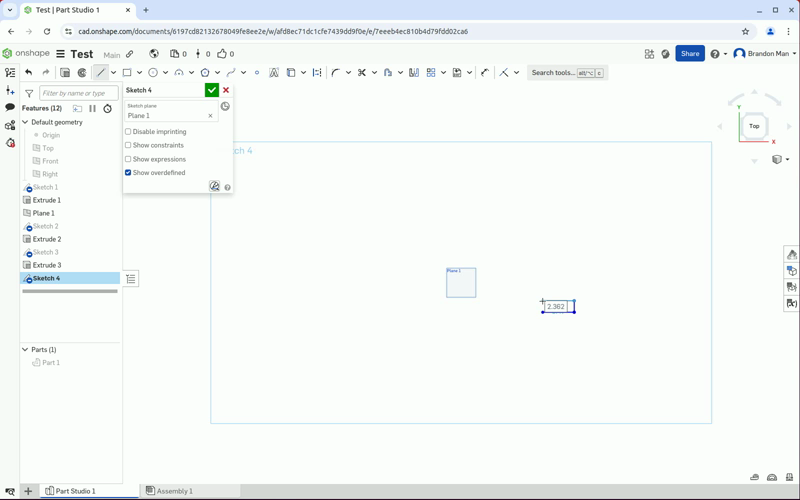
mouse_move(572, 300)
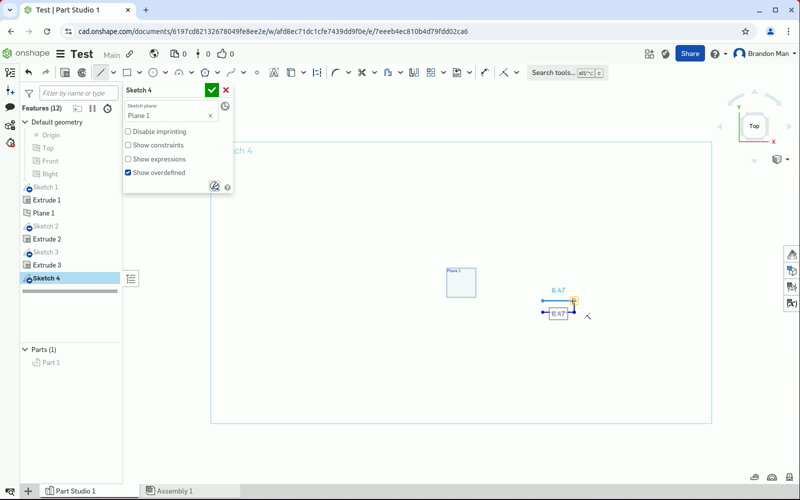
key_down(shift)
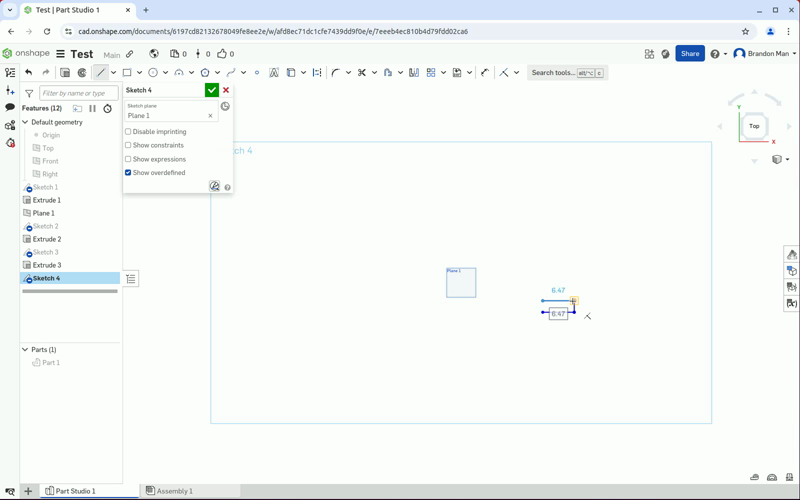
mouse_move(542, 312)
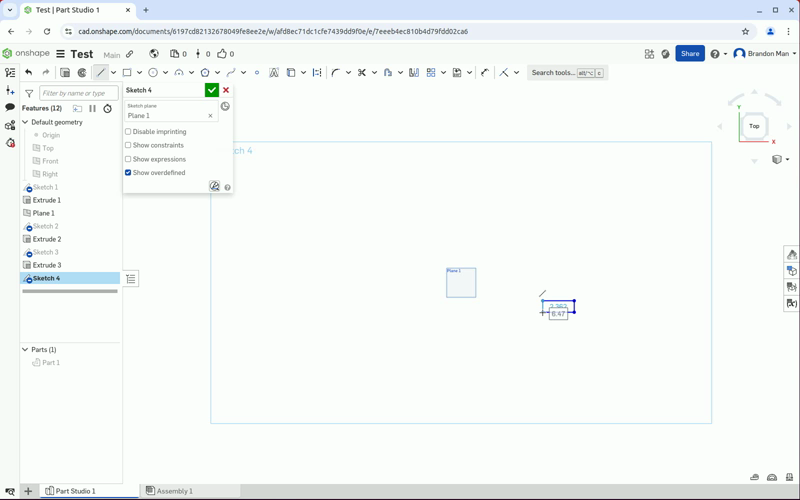
key_up(shift)
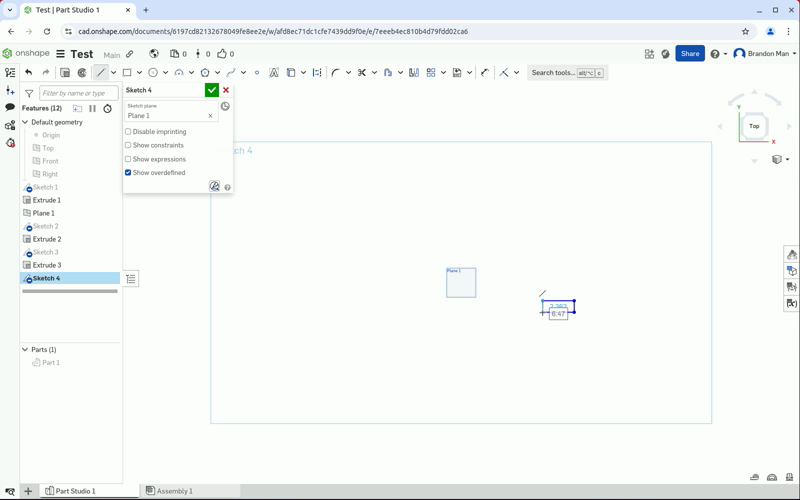
click(542, 312)
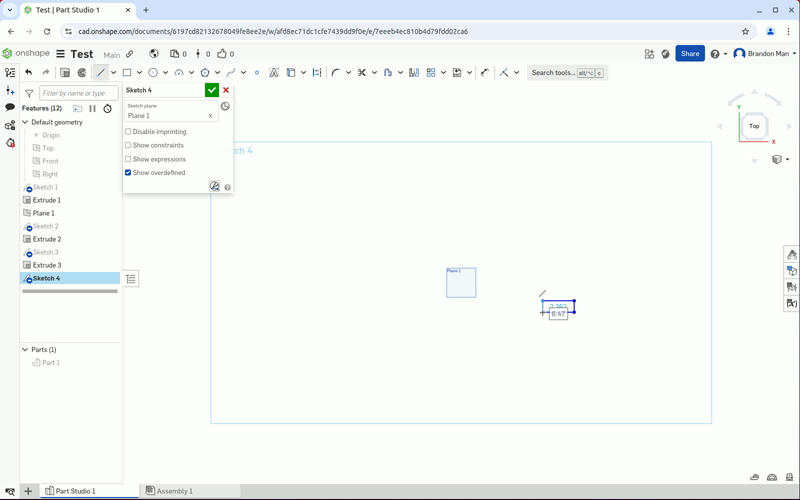
key(esc)
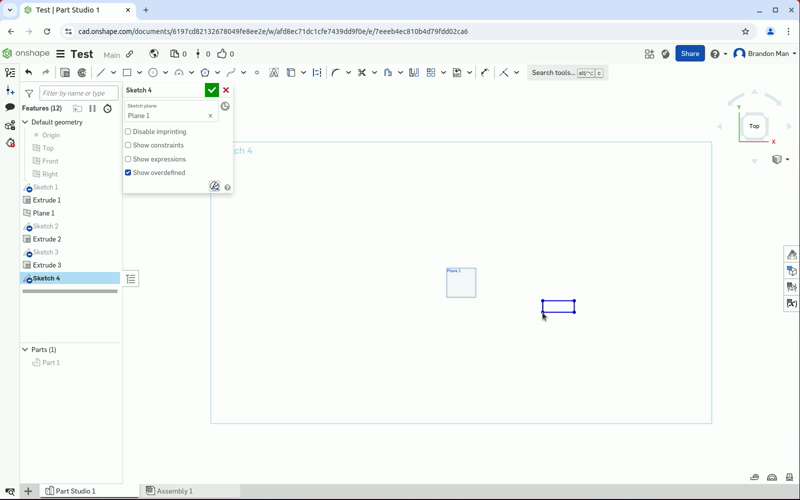
mouse_move(567, 308)
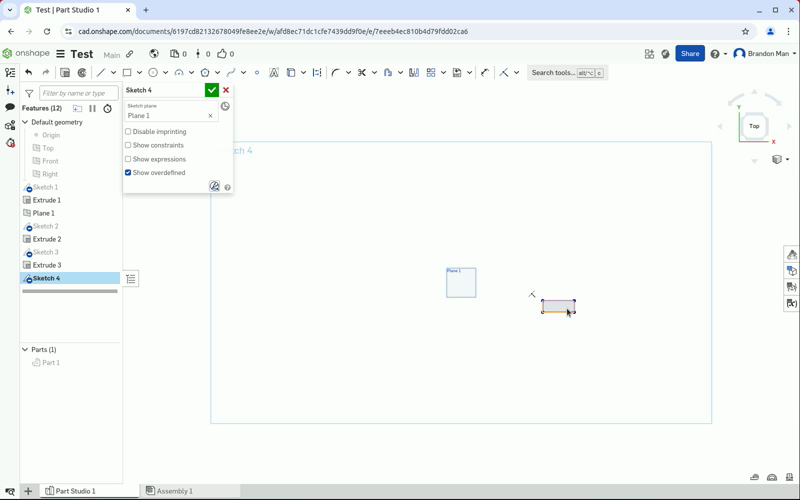
scroll(6)
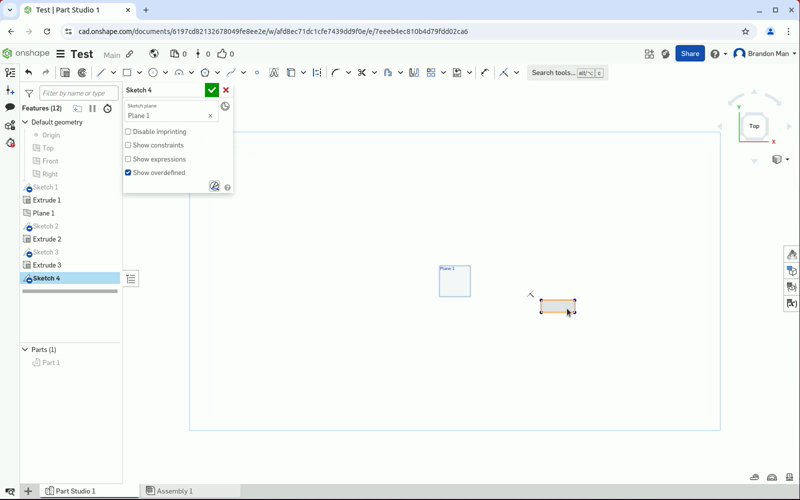
scroll(6)
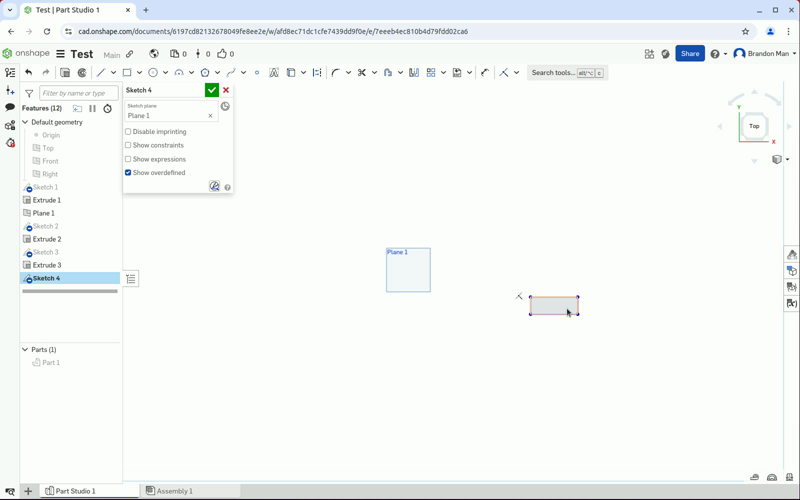
scroll(6)
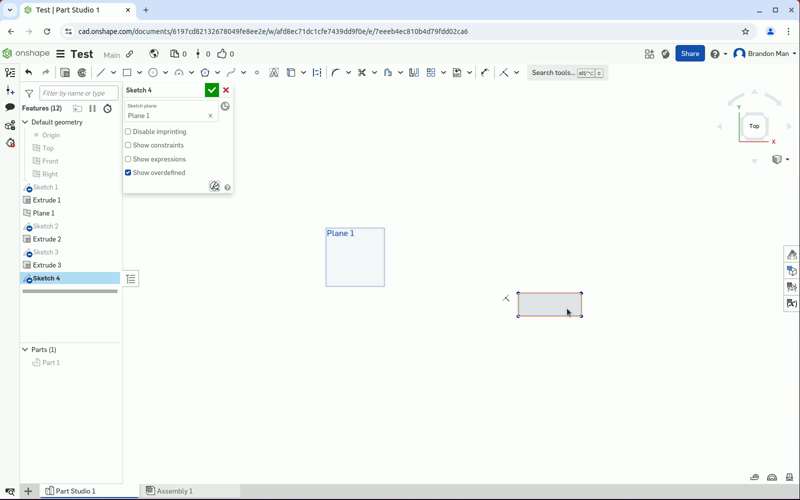
scroll(6)
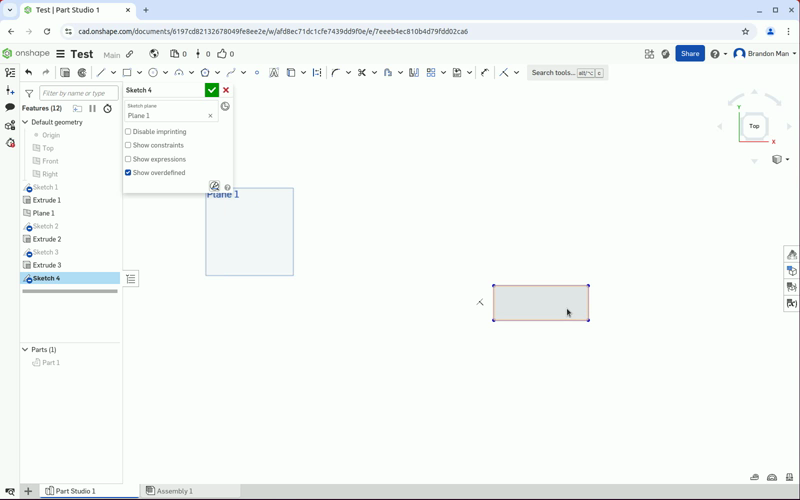
scroll(6)
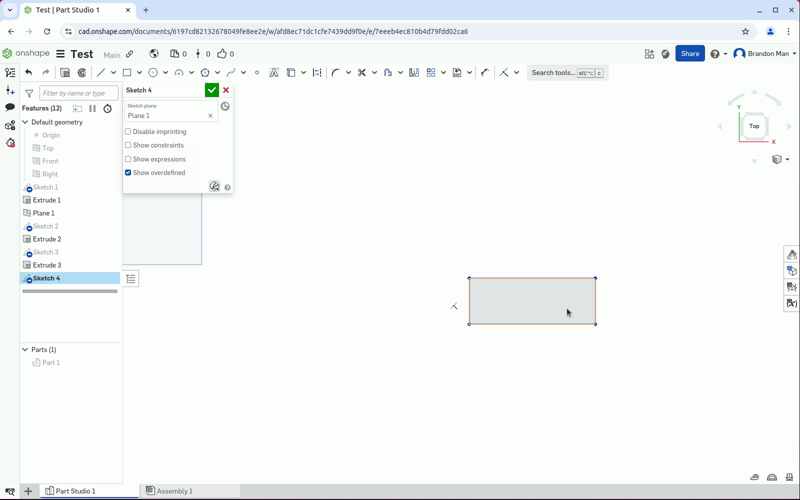
scroll(6)
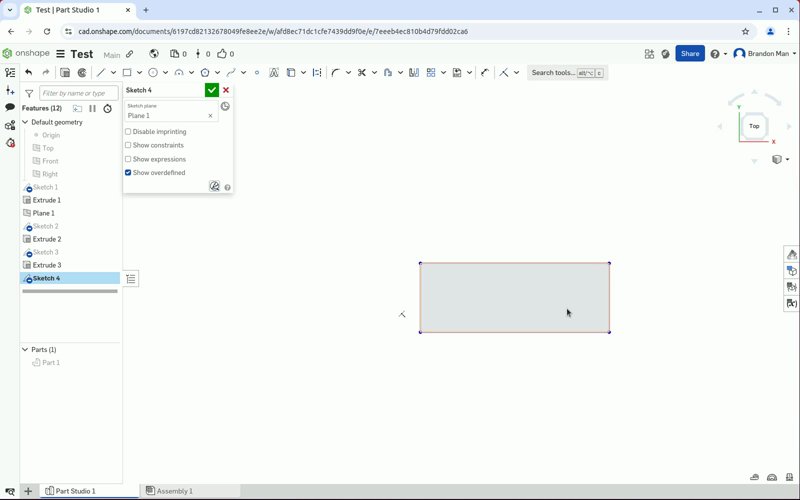
scroll(6)
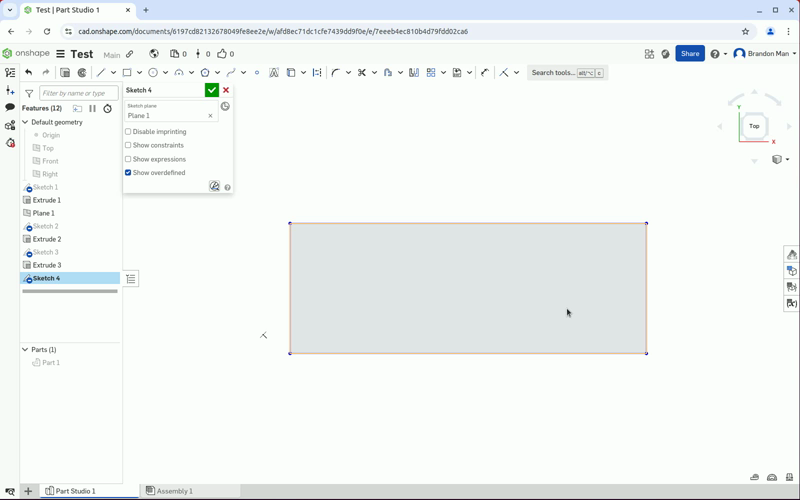
click(567, 308)
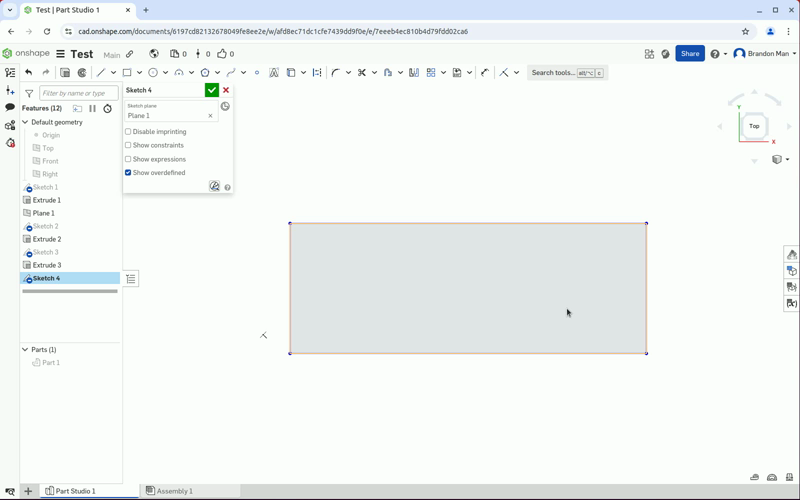
scroll(-6)
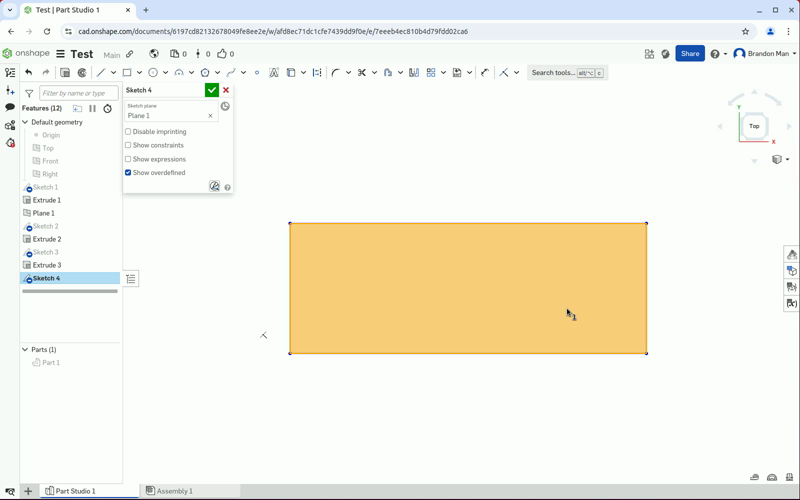
scroll(-6)
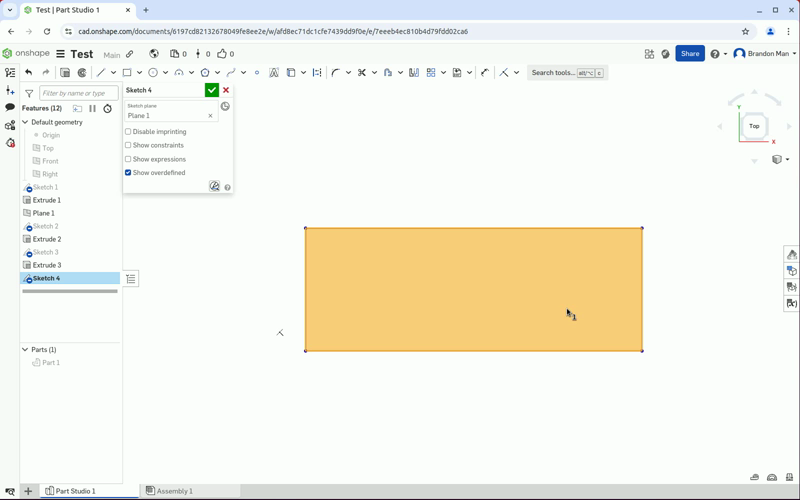
scroll(-6)
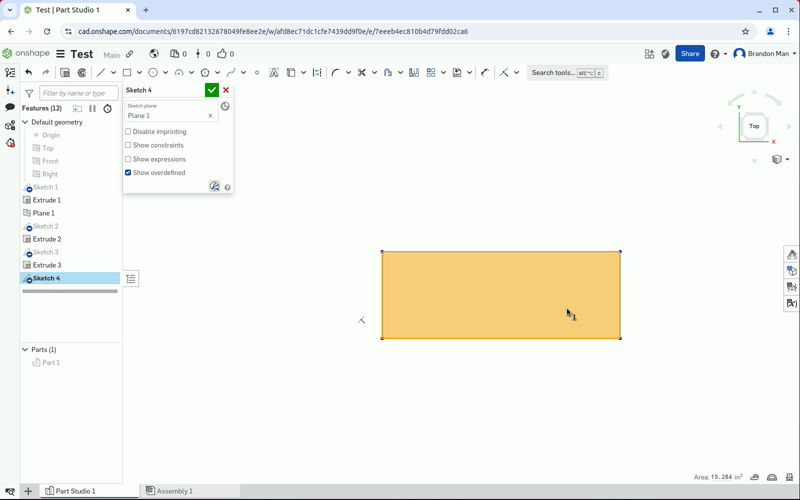
scroll(-6)
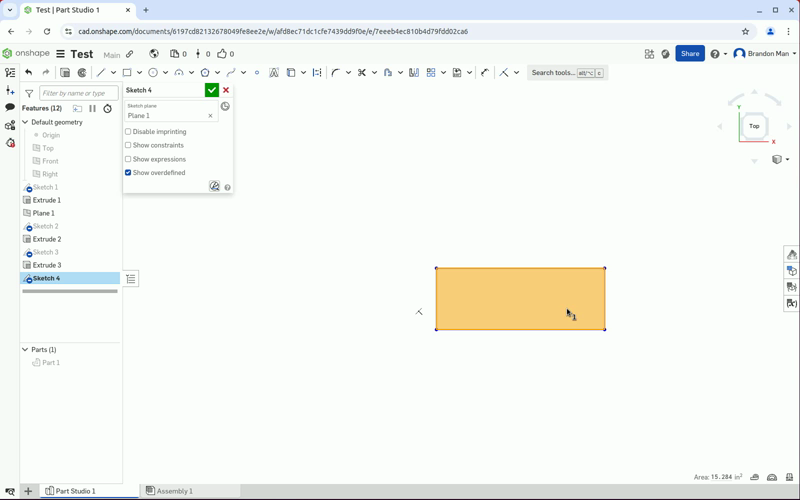
scroll(-6)
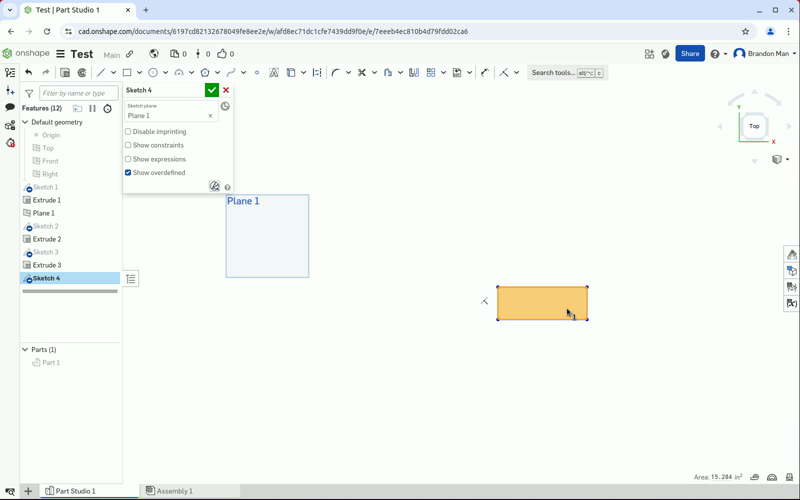
scroll(-6)
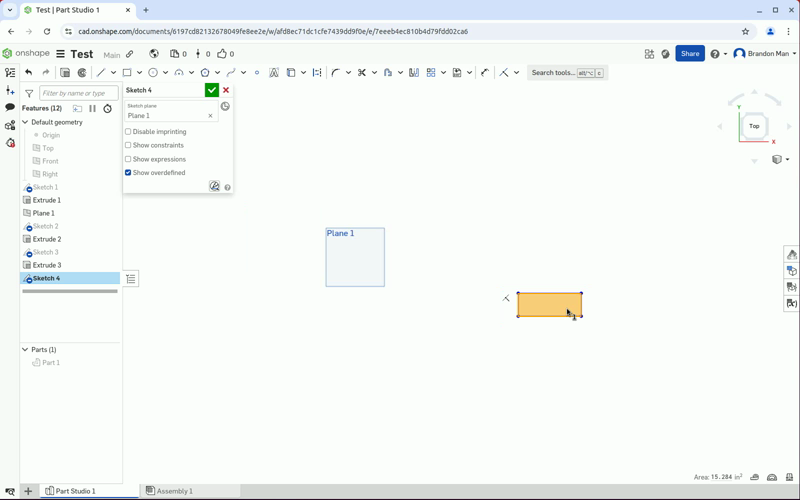
scroll(-6)
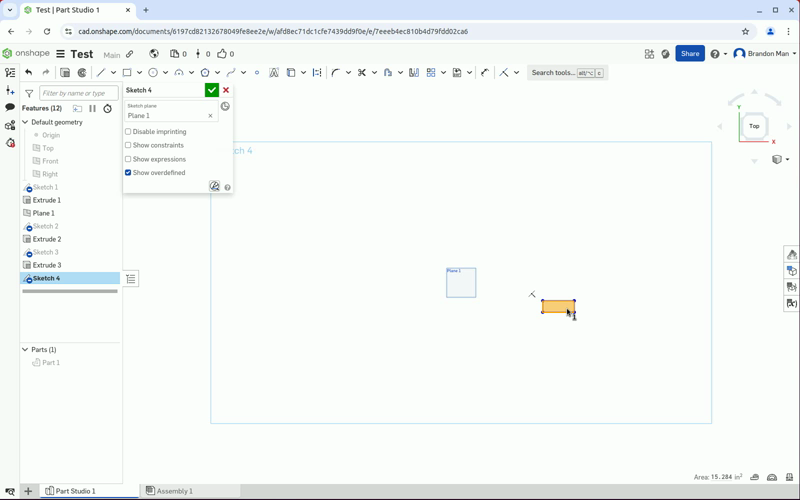
mouse_move(73, 352)
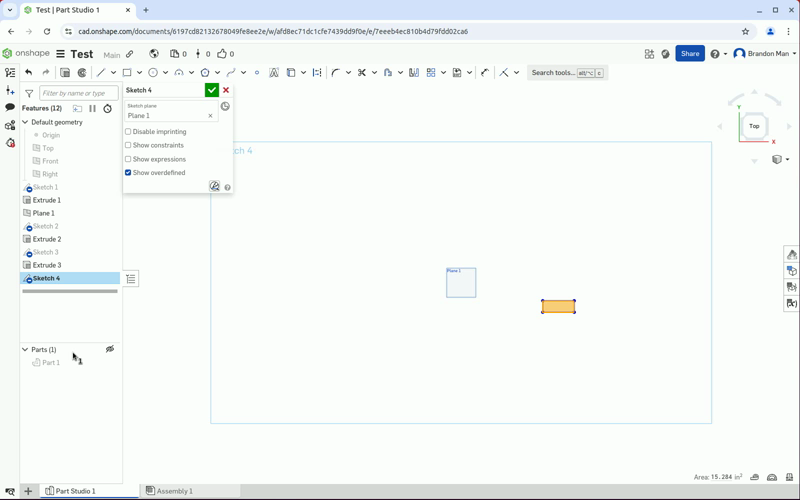
key(shift+y)
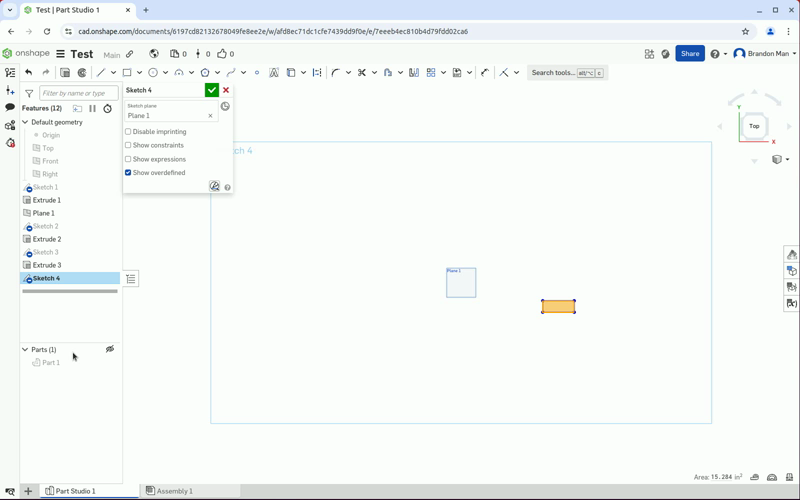
key(shift+e)
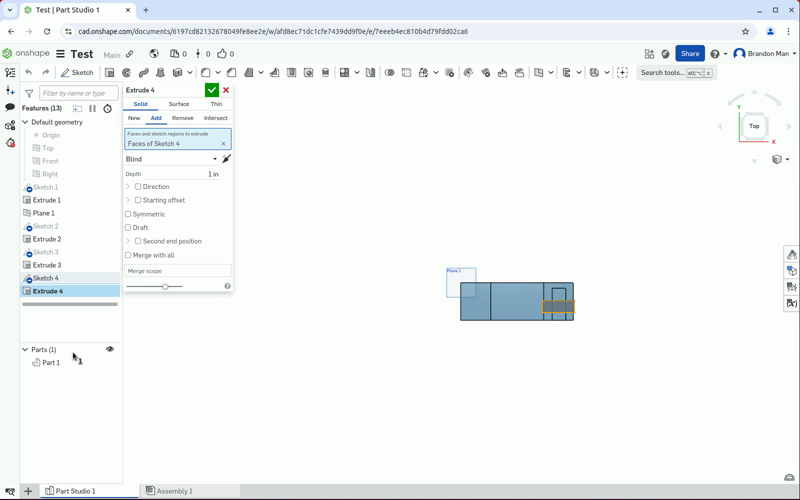
mouse_move(143, 106)
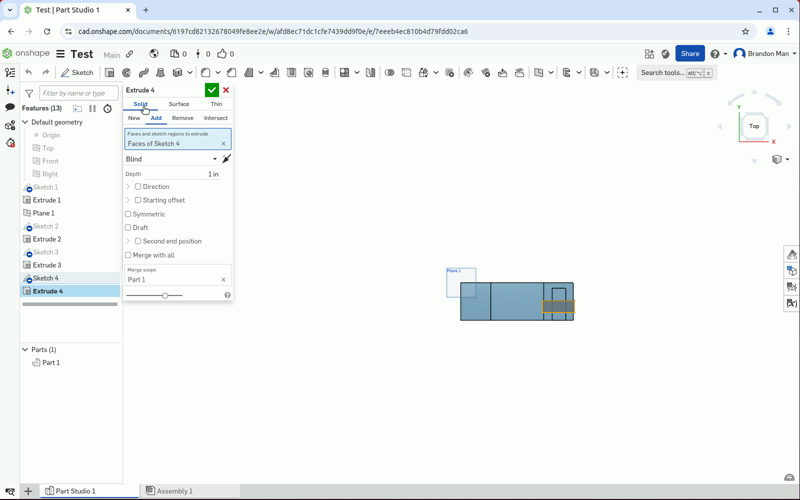
click(143, 106)
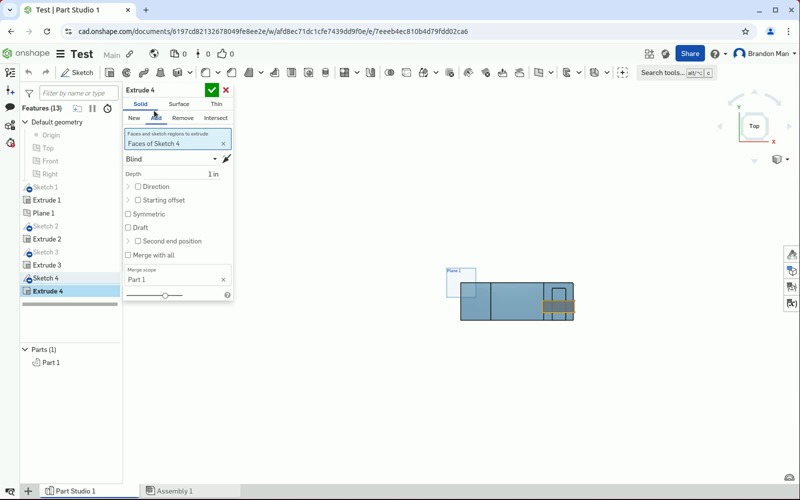
mouse_move(186, 120)
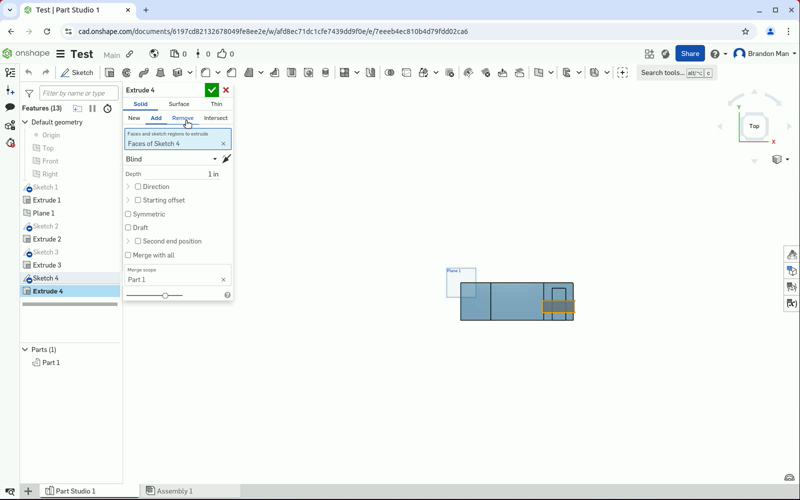
click(186, 120)
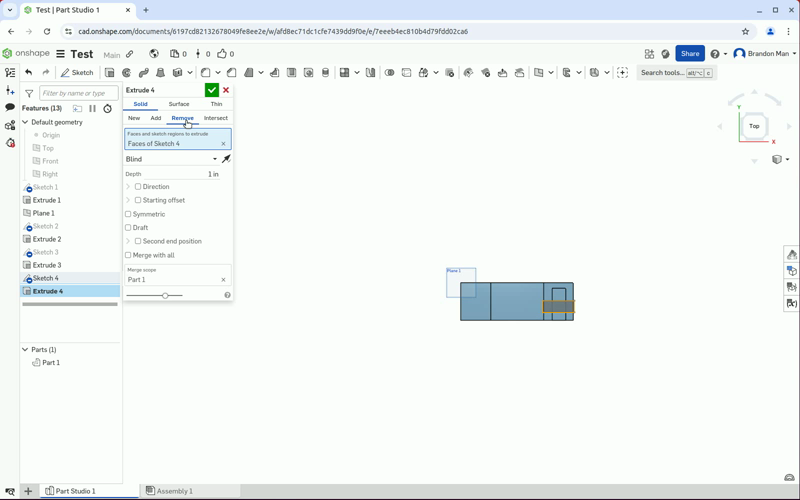
key(tab, 4)
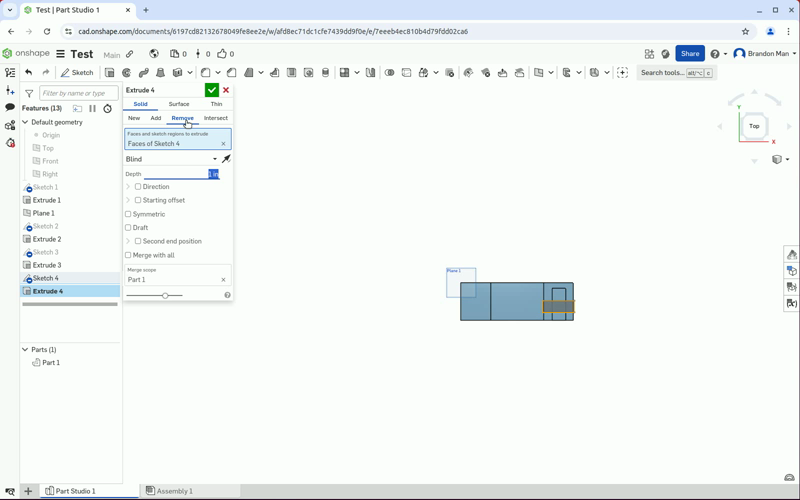
text(8.666)
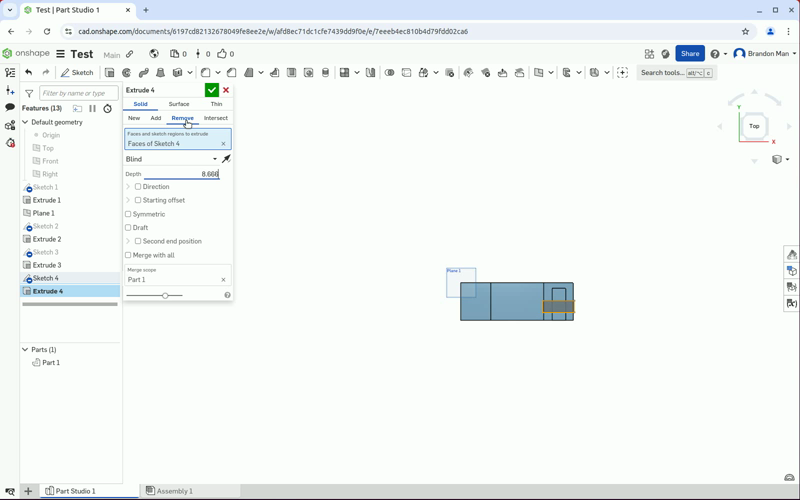
key(tab, 6)
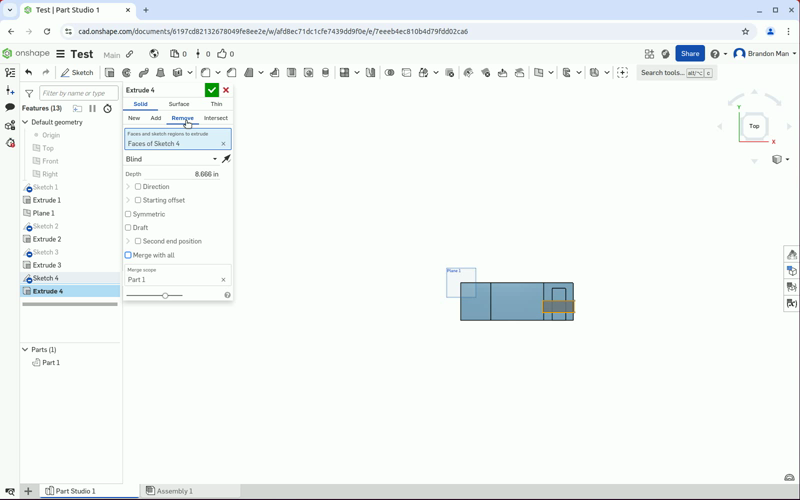
key(space)
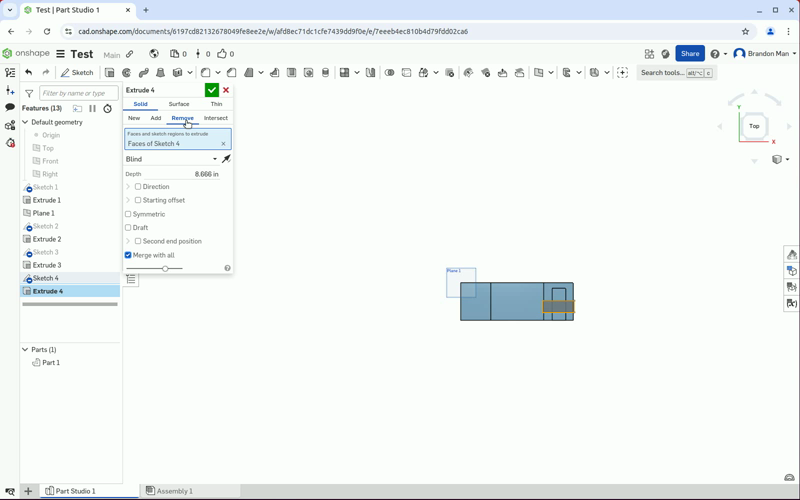
key(enter)
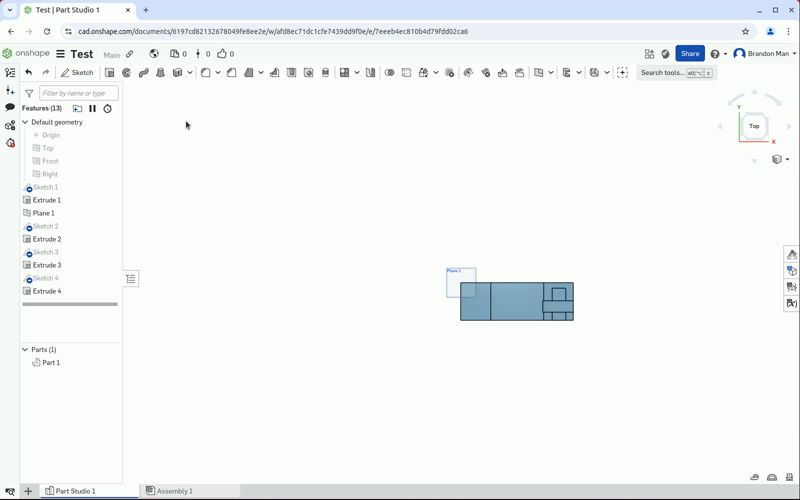
key(shift+h)
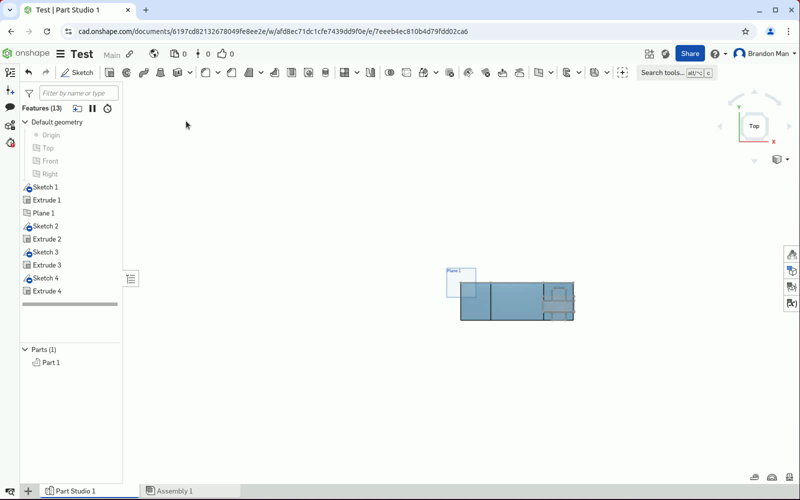
key(shift+h)
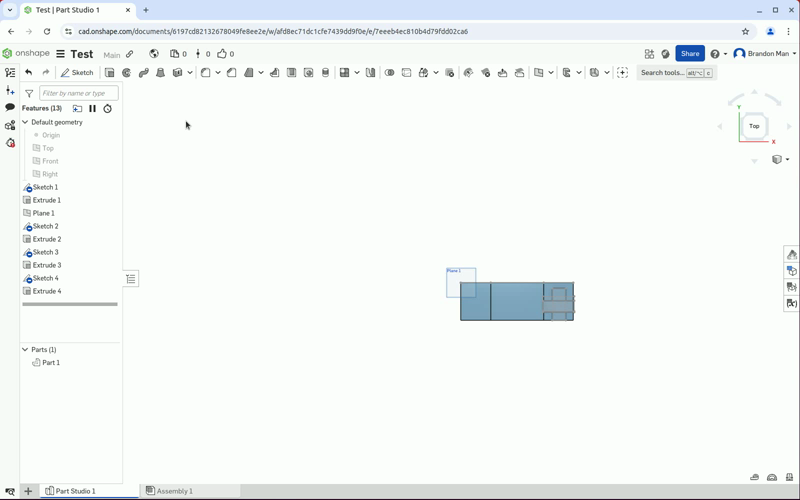
key(shift+7)
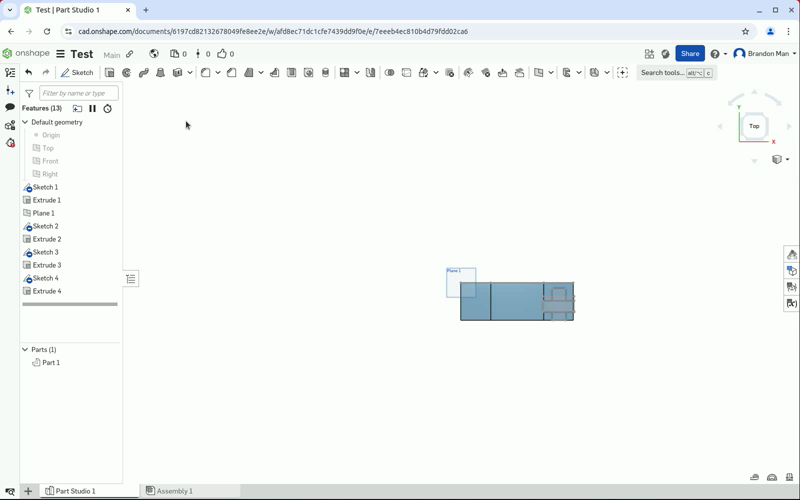
key(up, 3)
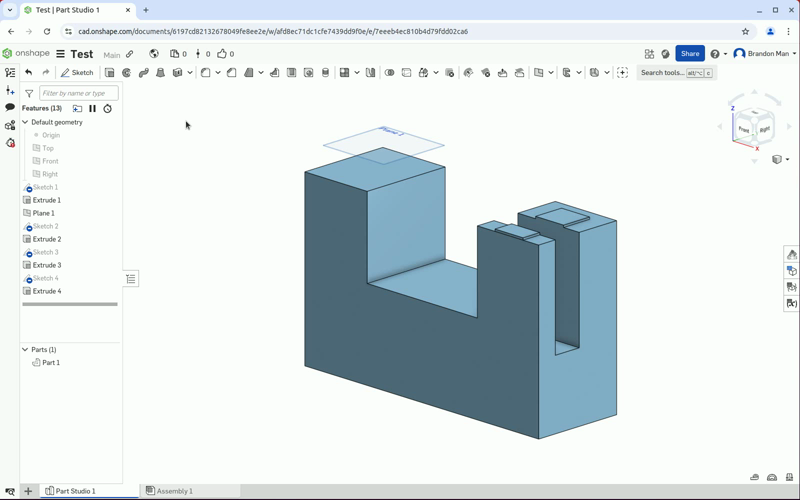
key(left, 3)
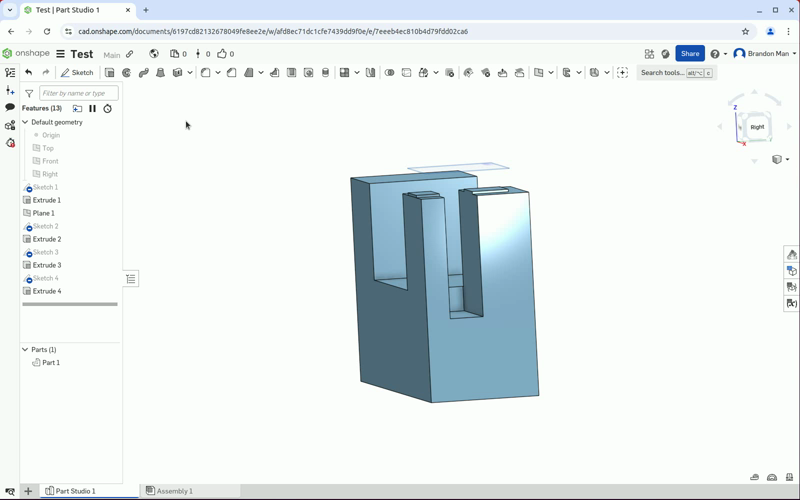
key(right, 3)
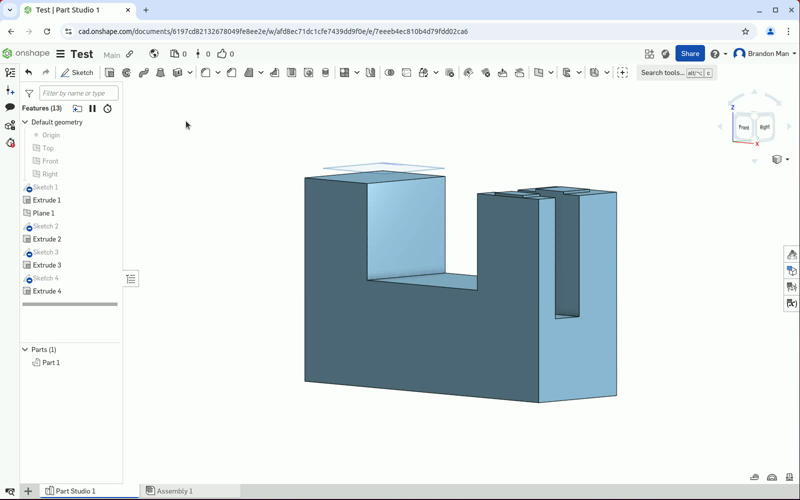
key(down, 3)
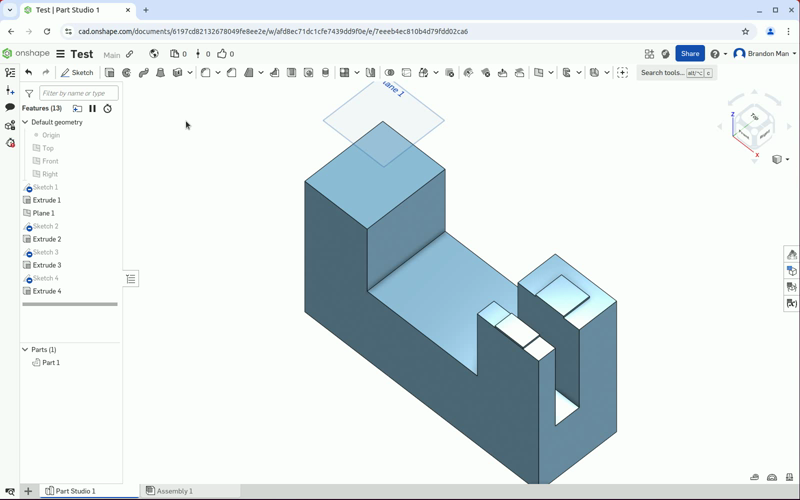
mouse_move(73, 189)
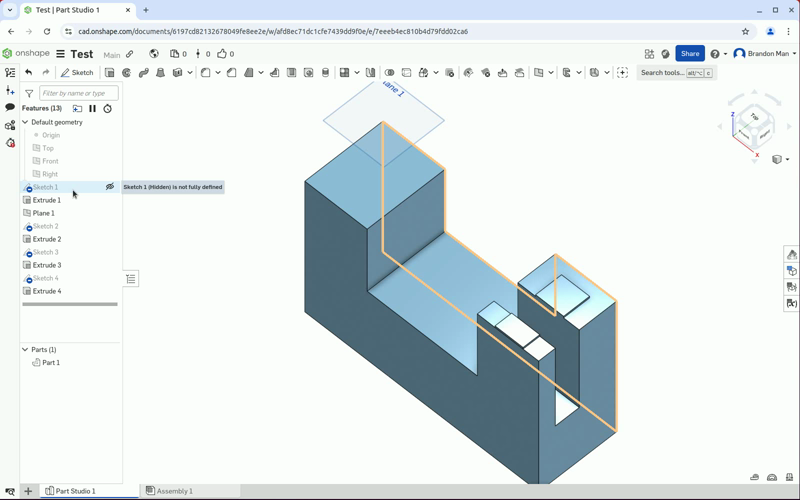
click(73, 189)